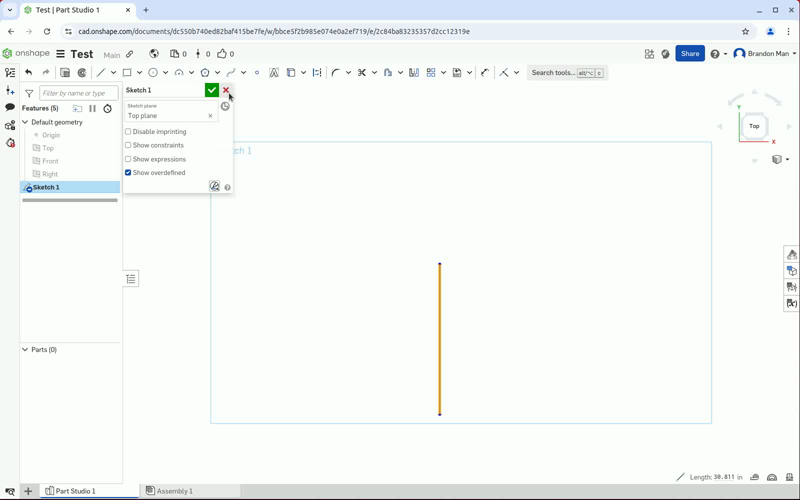
key(shift+h)
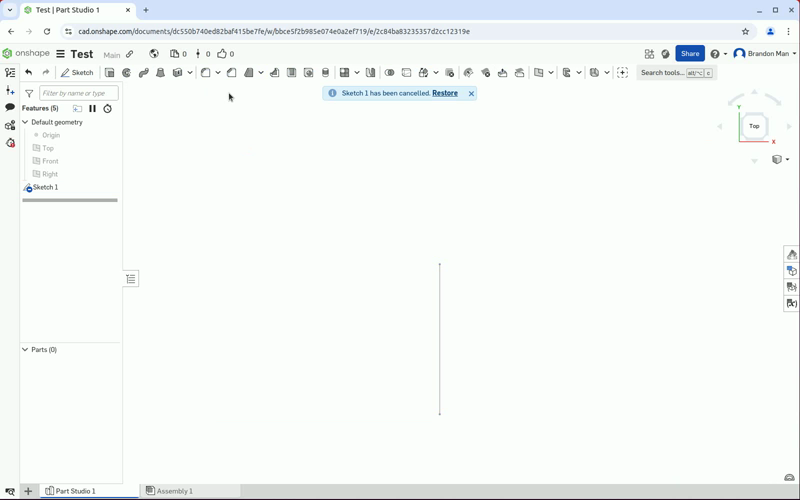
key(shift+s)
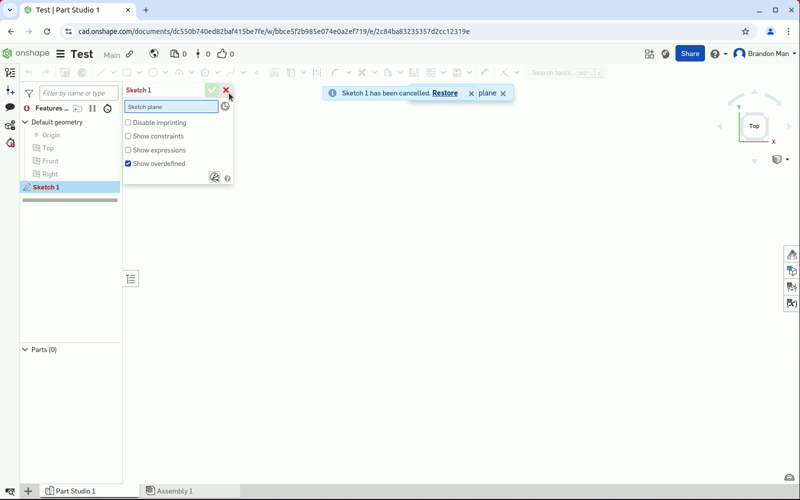
mouse_move(73, 150)
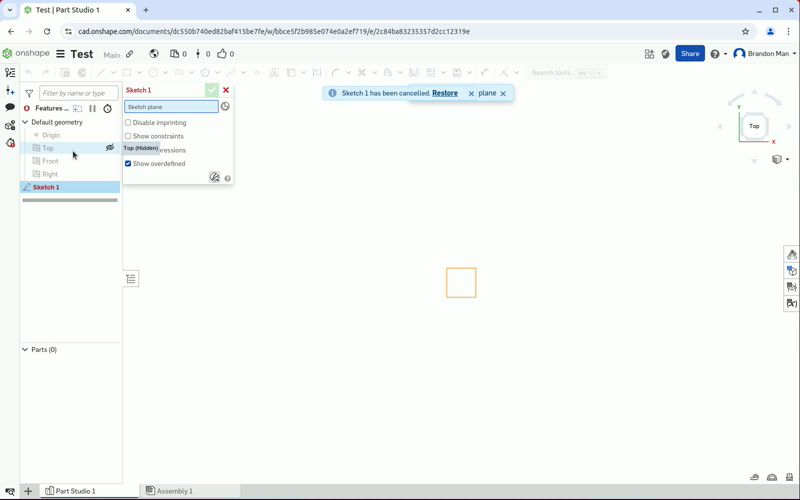
click(73, 150)
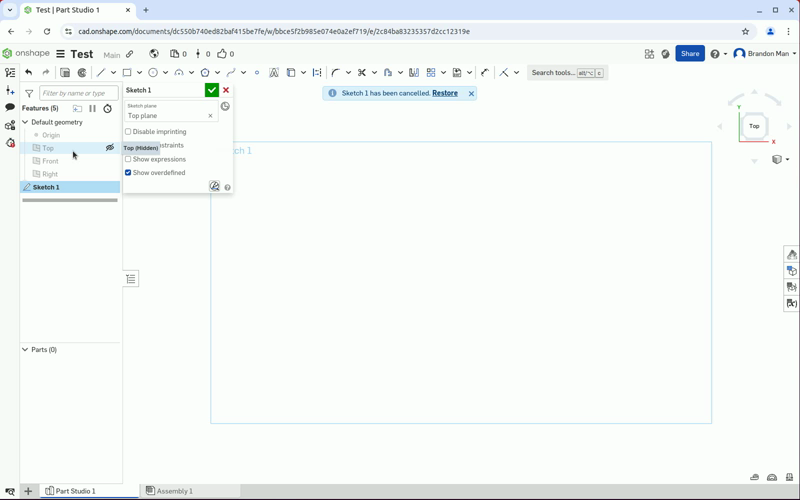
mouse_move(73, 352)
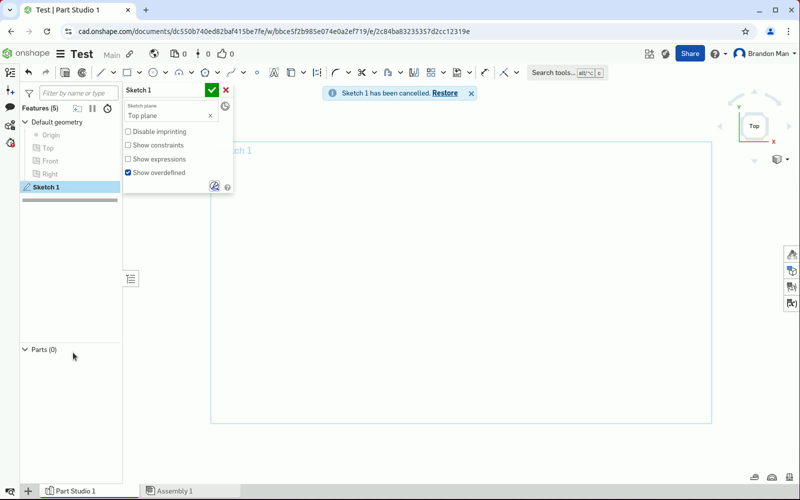
key(y)
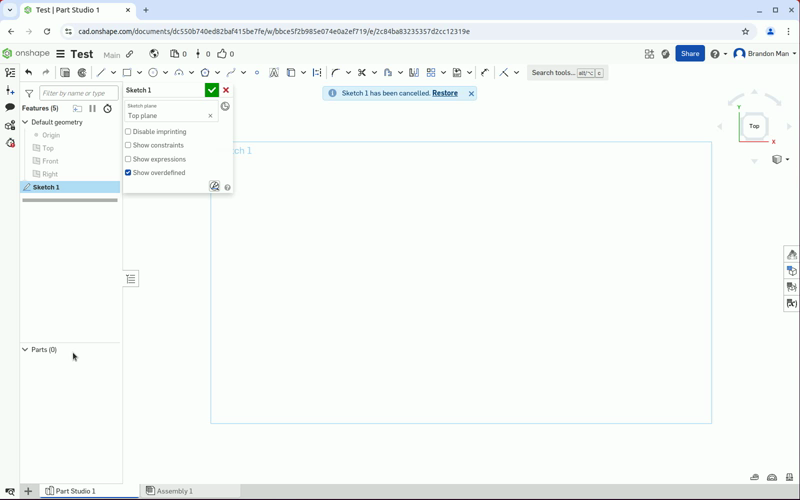
key(a)
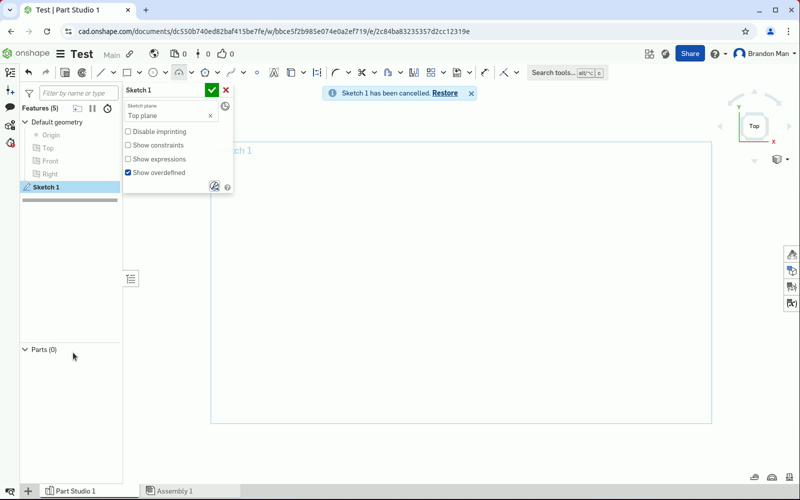
key_down(shift)
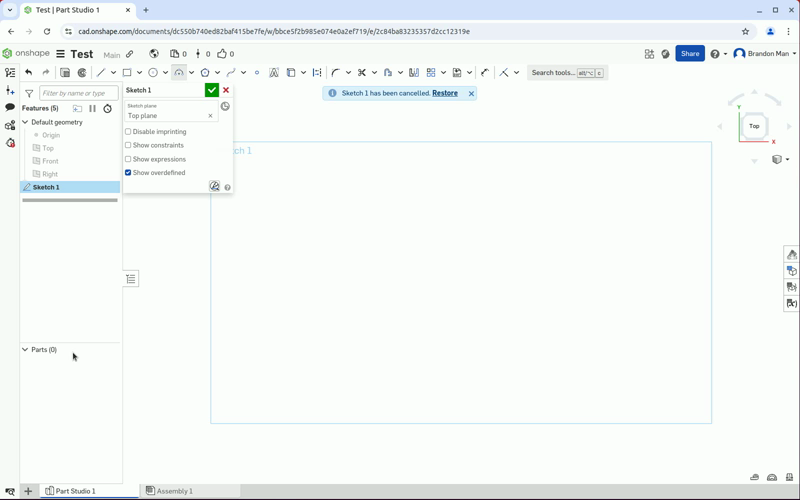
mouse_move(441, 222)
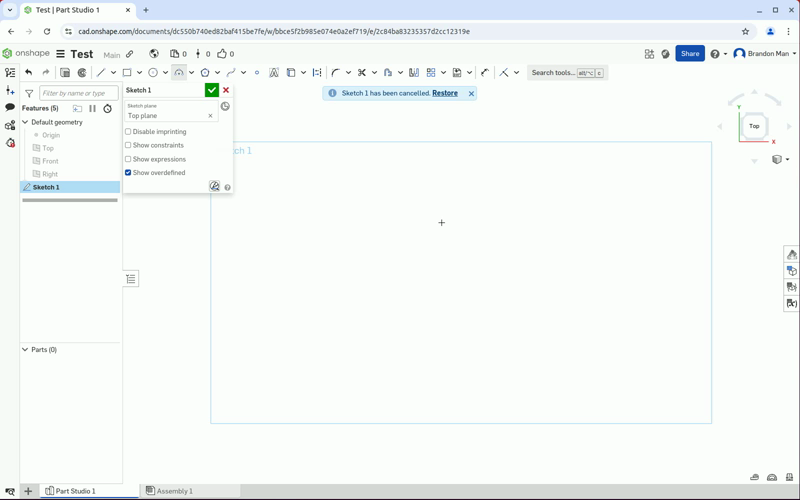
click(441, 222)
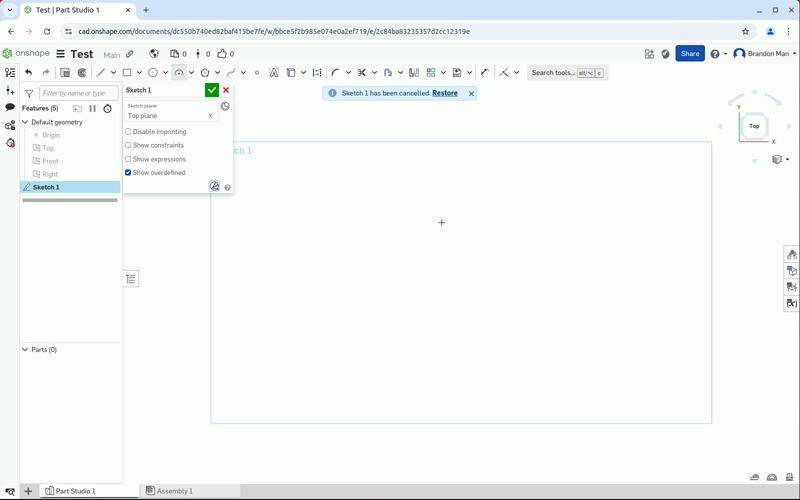
key_up(shift)
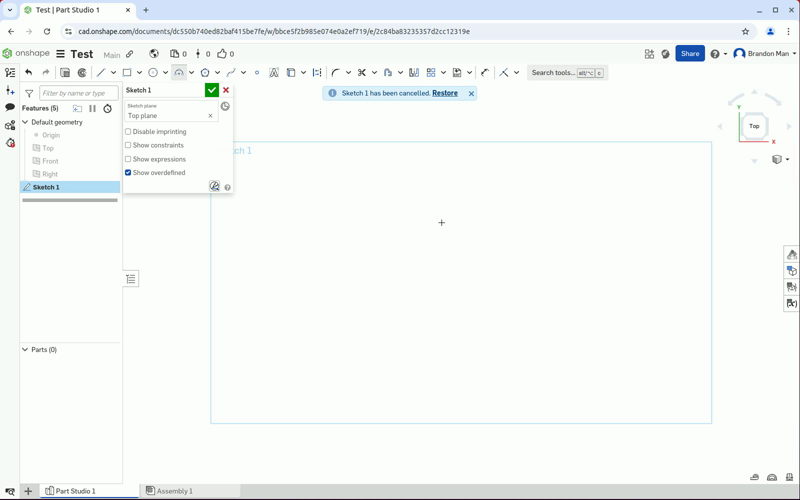
key_down(shift)
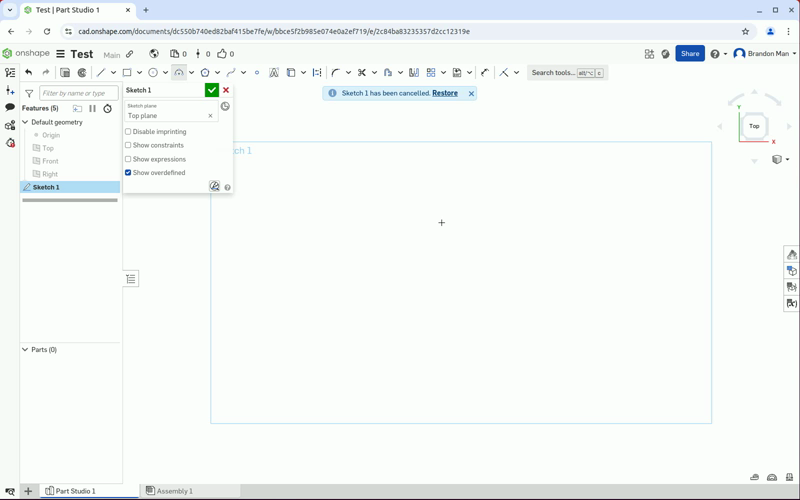
mouse_move(498, 222)
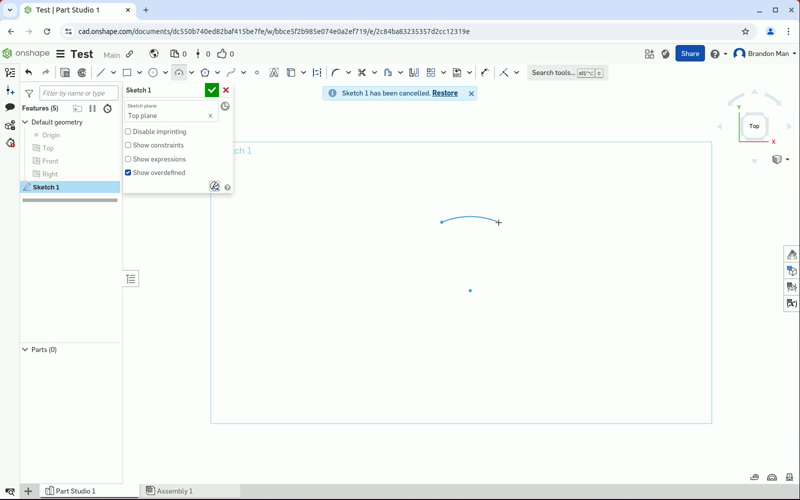
click(498, 222)
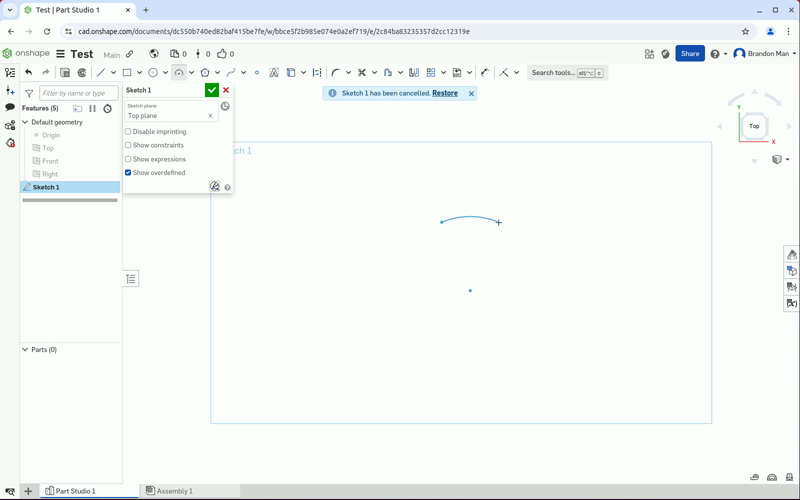
mouse_move(470, 238)
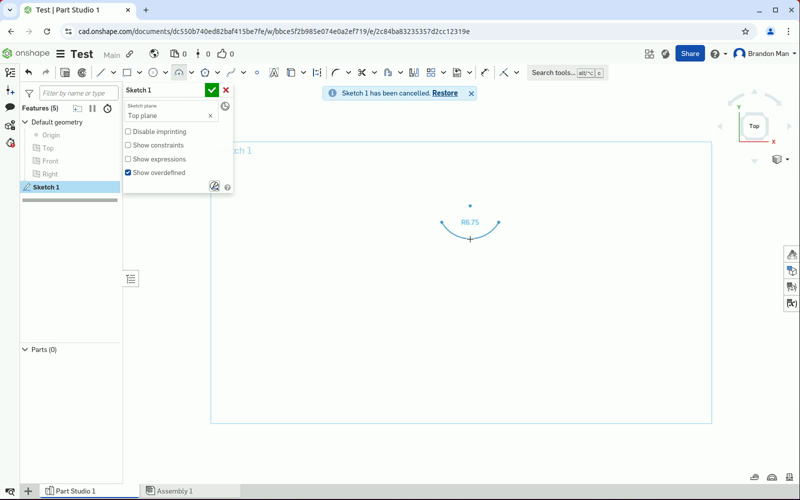
click(470, 238)
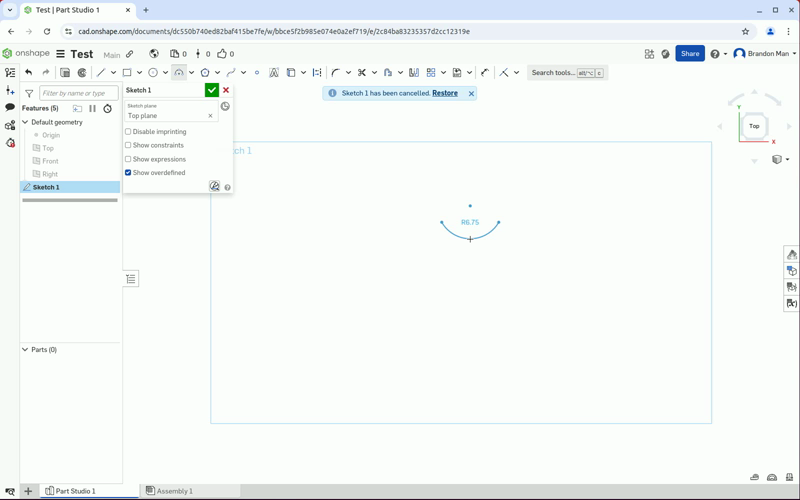
key_up(shift)
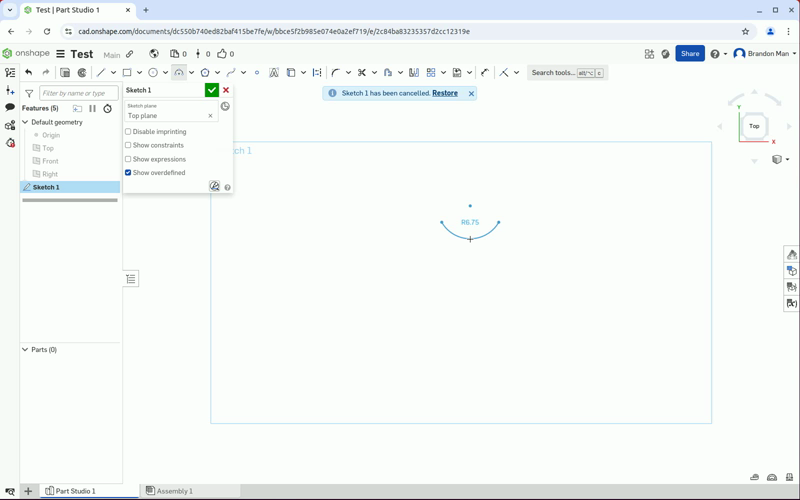
key(esc)
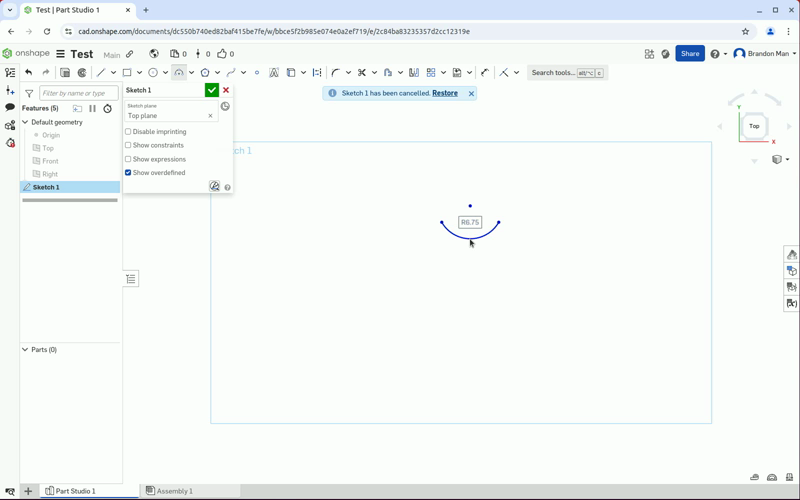
key(l)
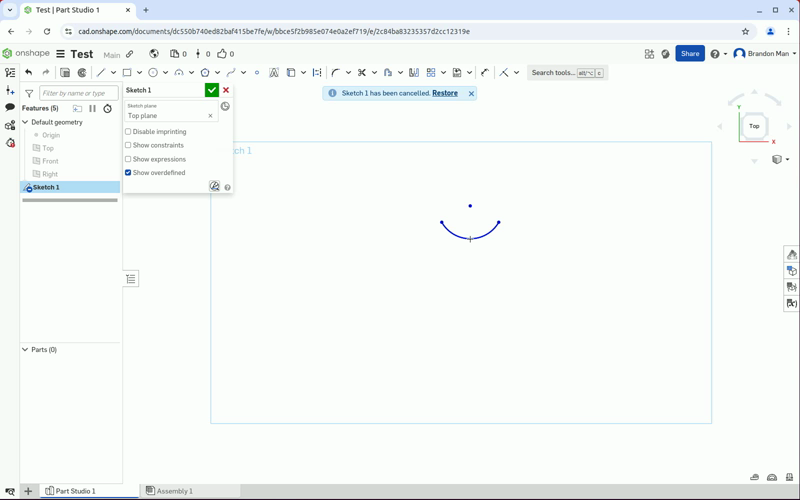
mouse_move(498, 222)
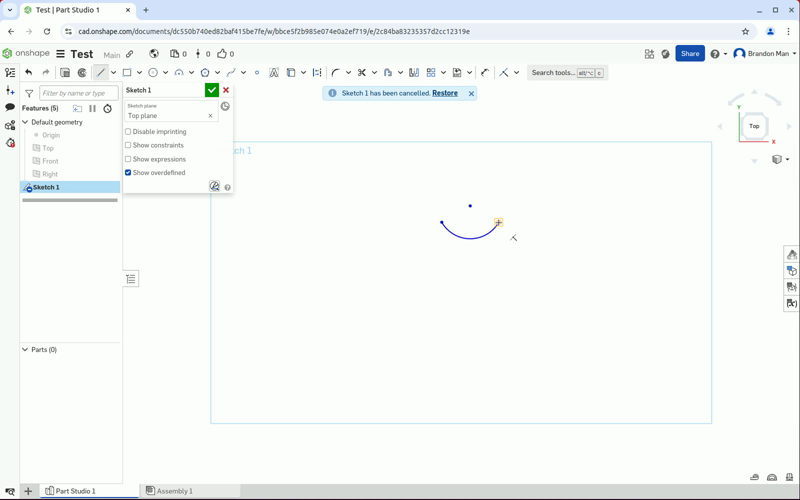
click(498, 222)
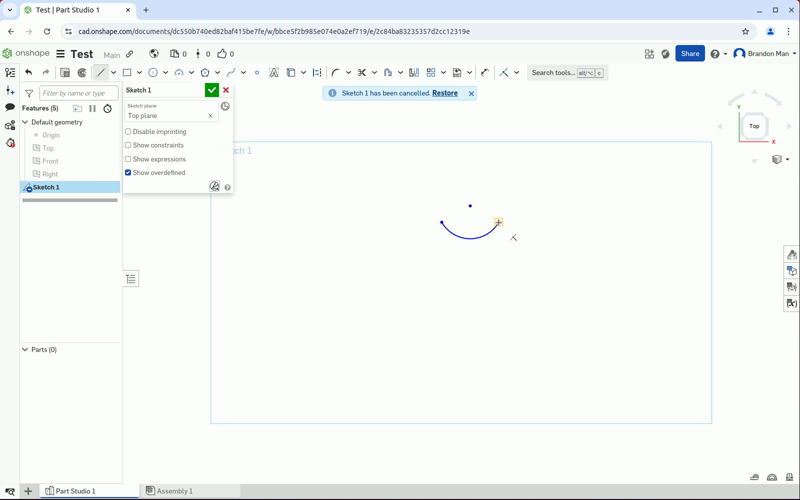
mouse_move(528, 222)
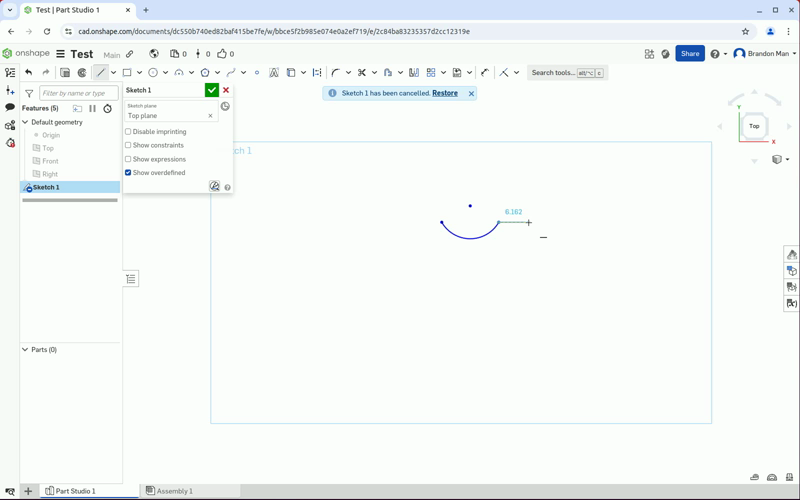
key_down(shift)
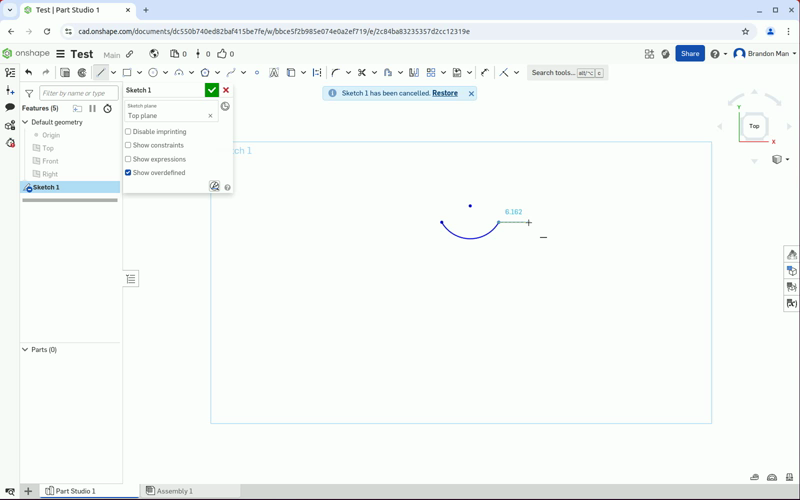
mouse_move(441, 222)
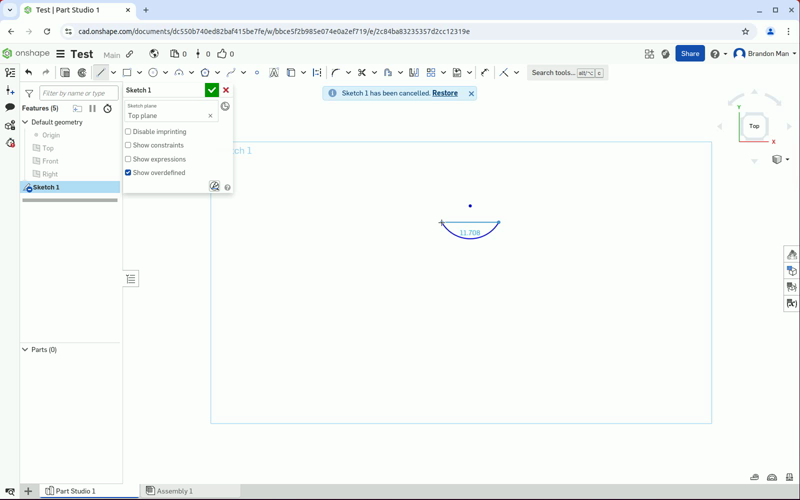
key_up(shift)
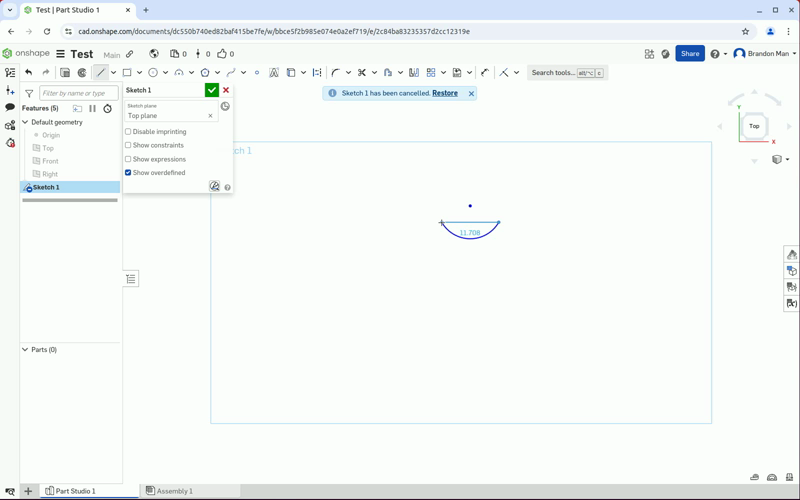
click(441, 222)
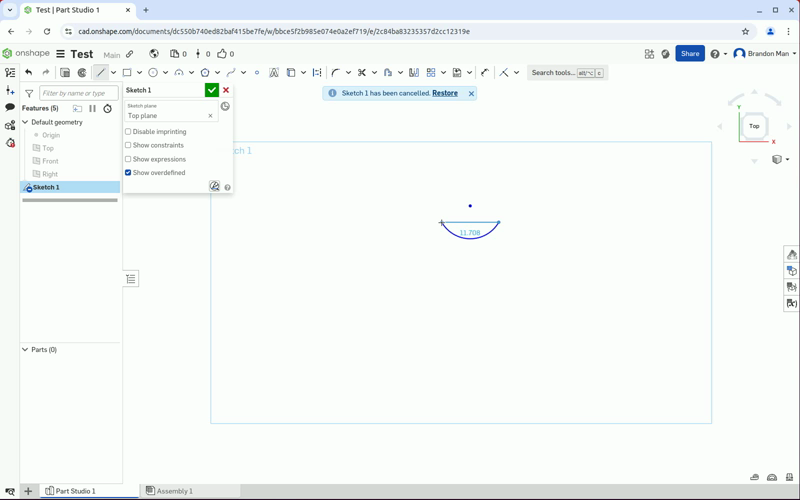
key(esc)
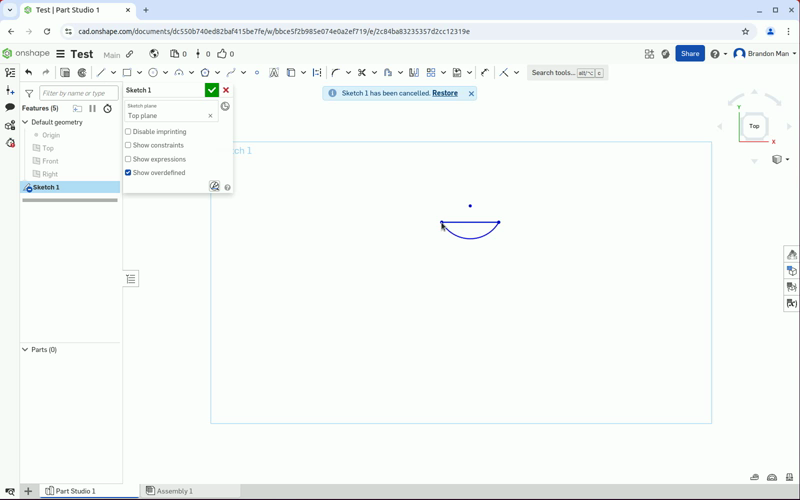
mouse_move(466, 236)
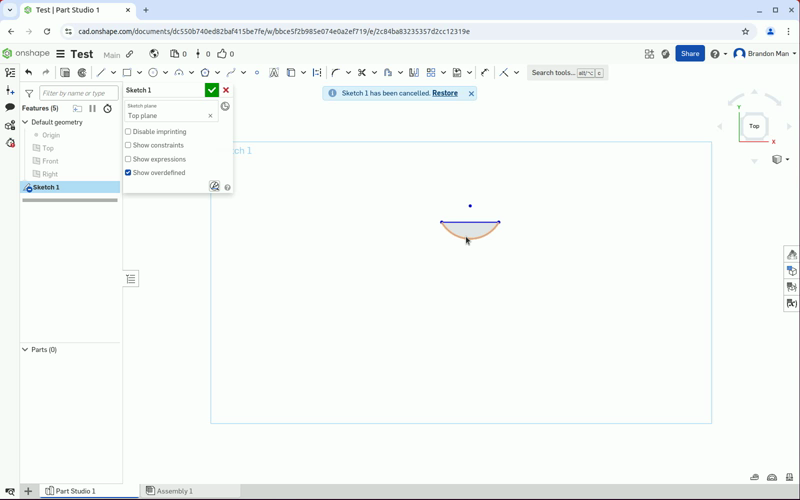
scroll(6)
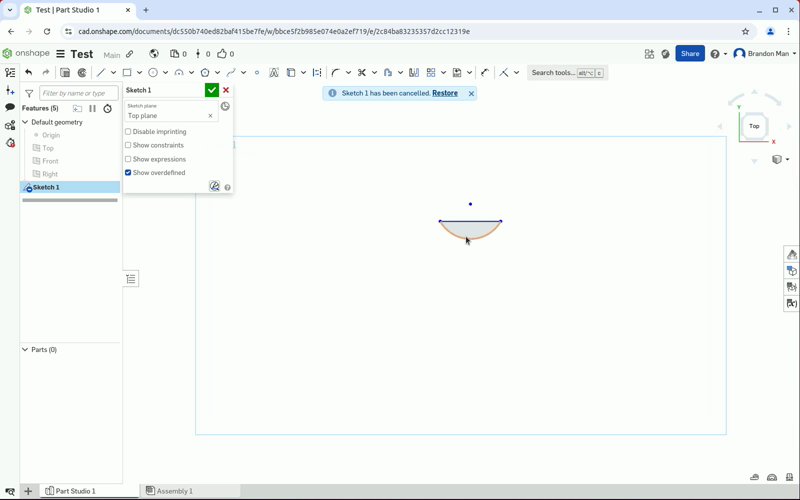
scroll(6)
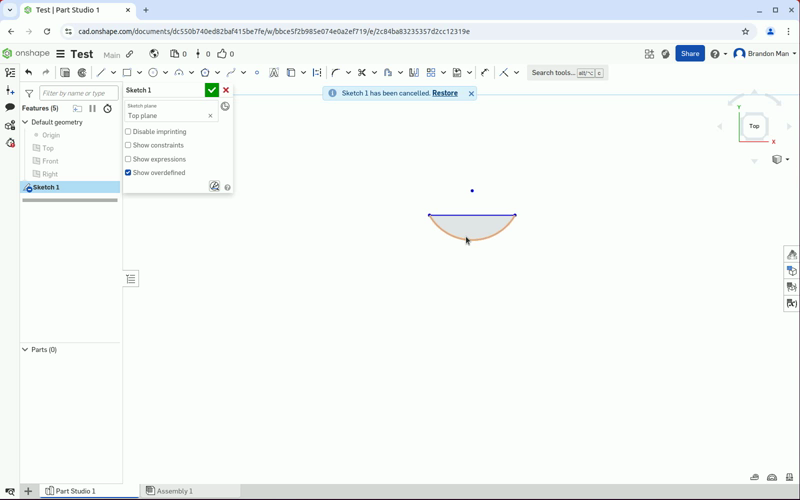
scroll(6)
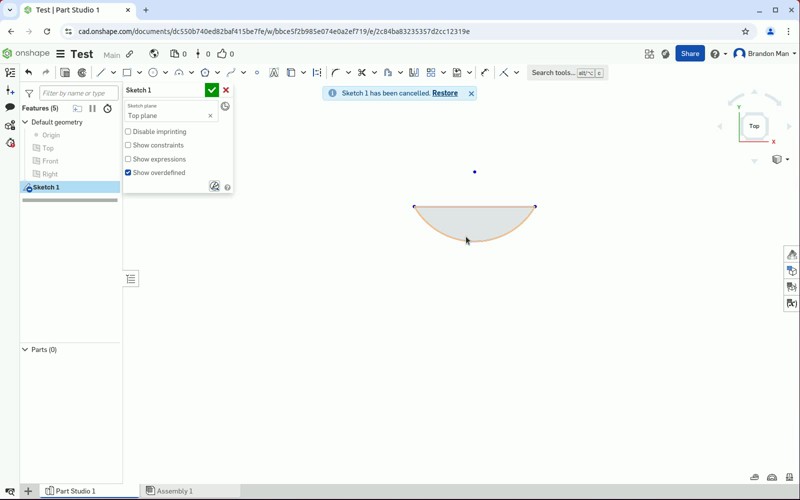
scroll(6)
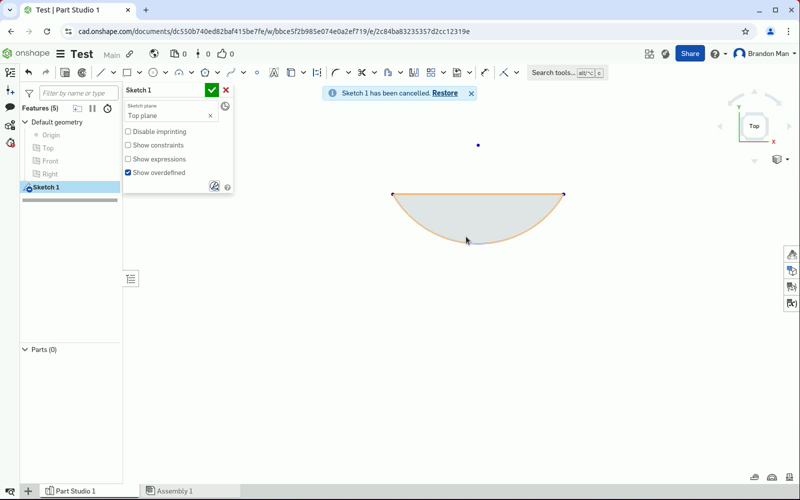
scroll(6)
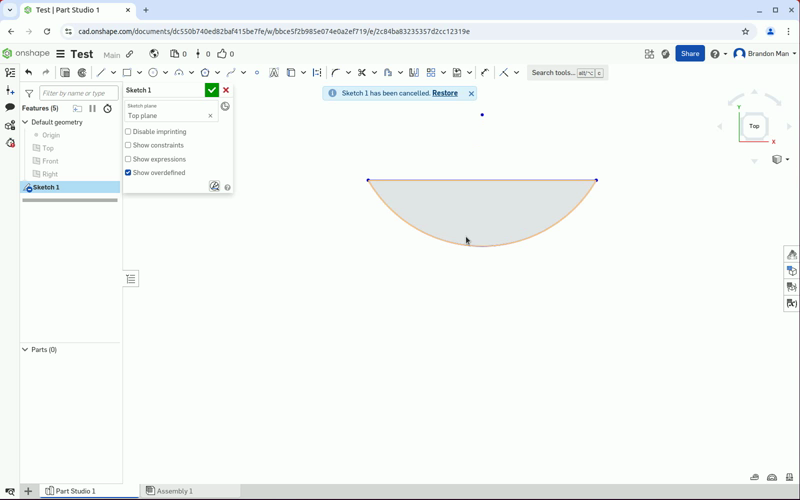
scroll(6)
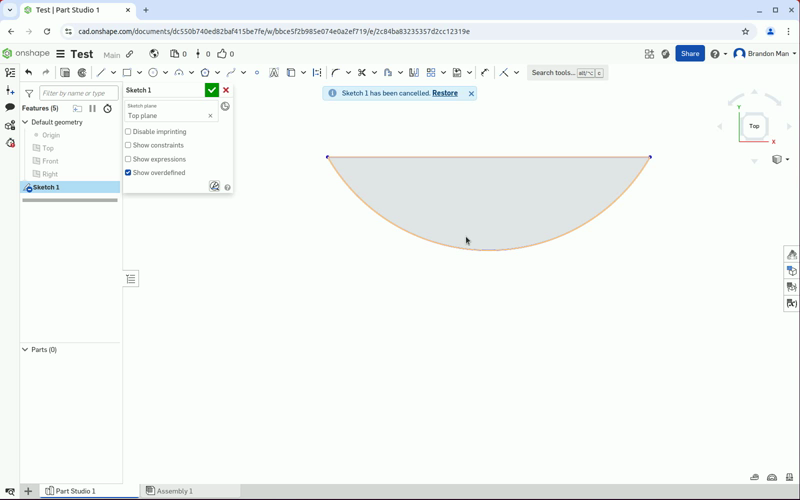
scroll(6)
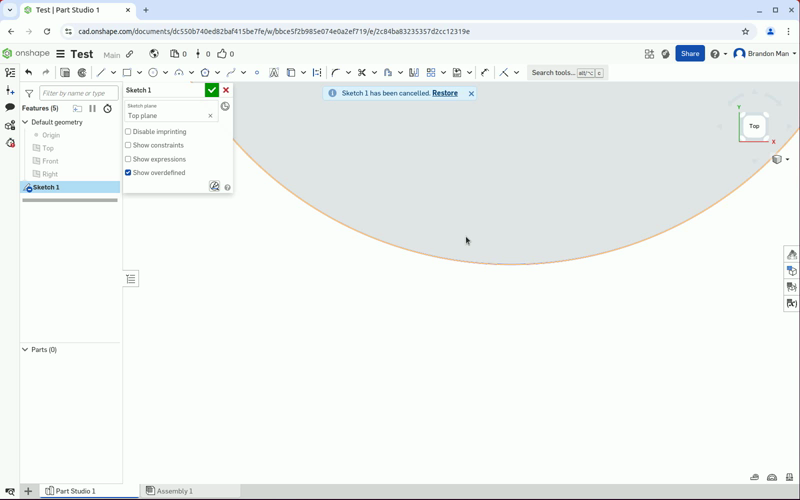
click(466, 236)
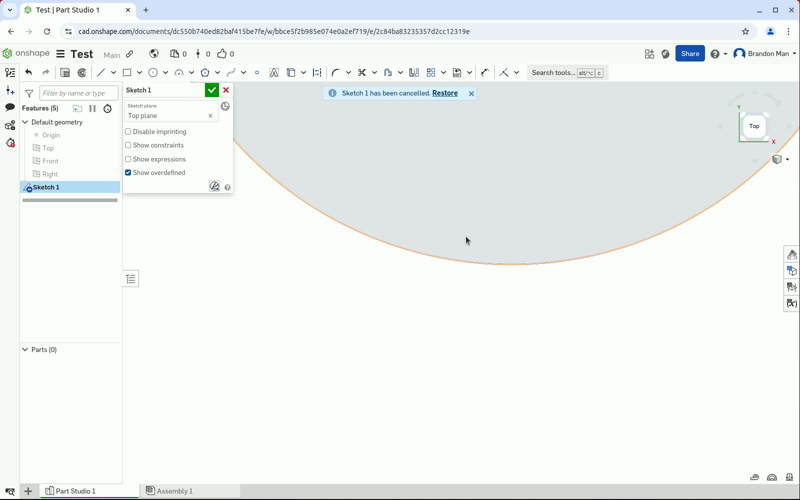
scroll(-6)
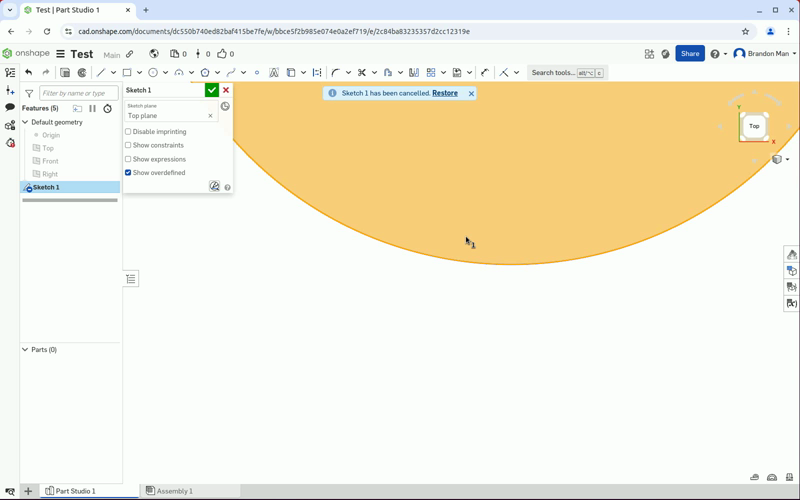
scroll(-6)
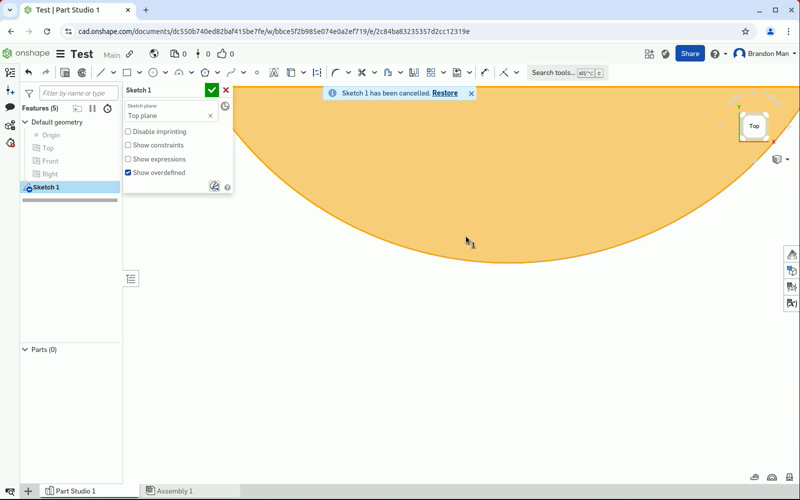
scroll(-6)
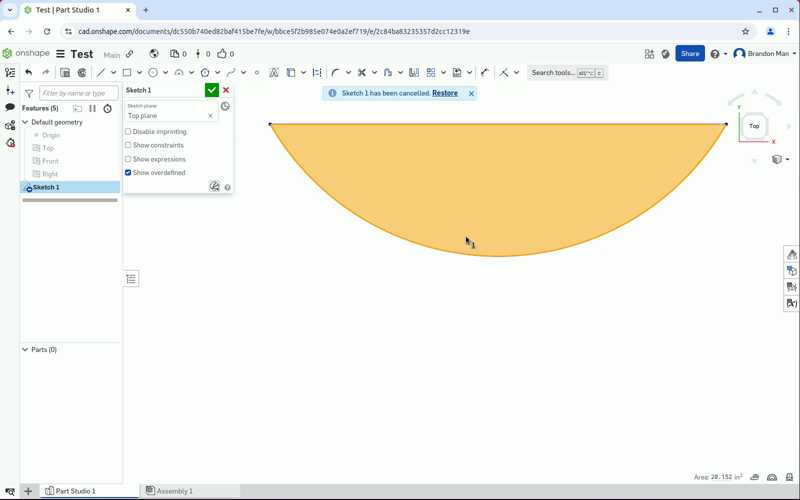
scroll(-6)
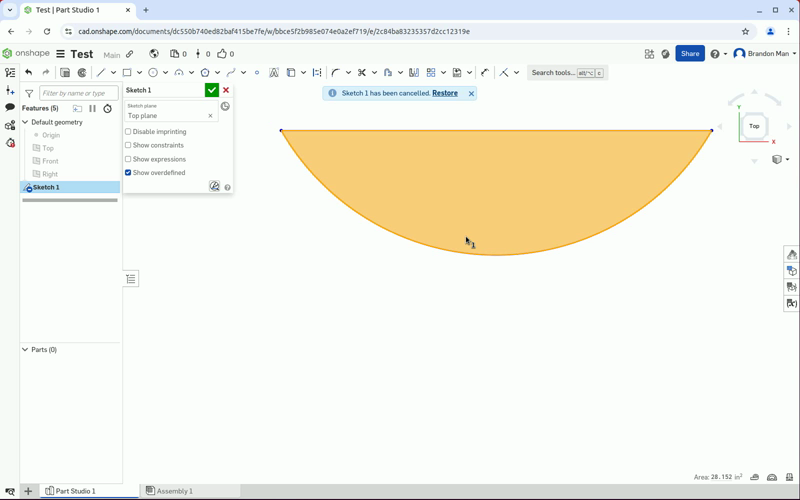
scroll(-6)
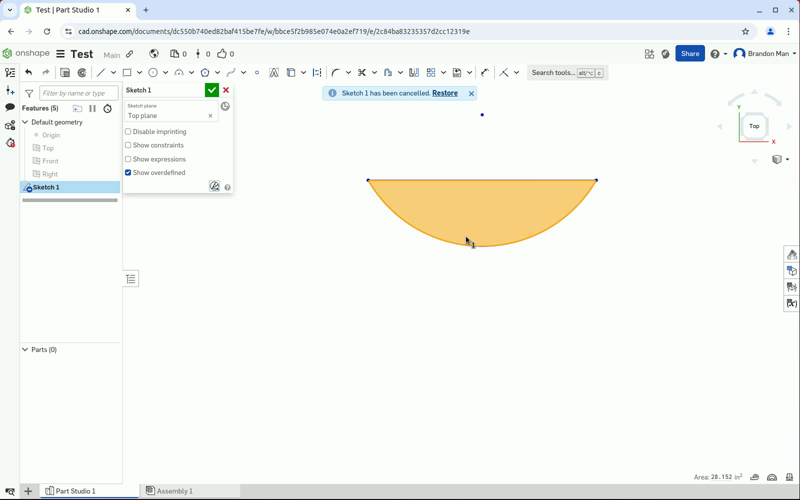
scroll(-6)
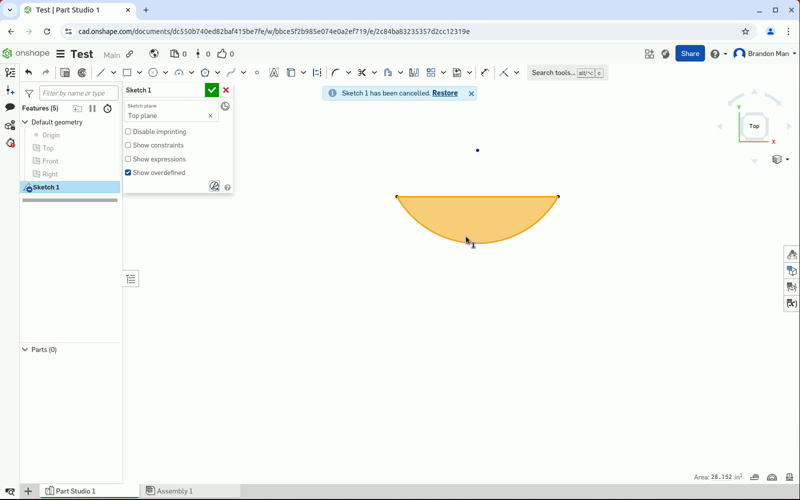
scroll(-6)
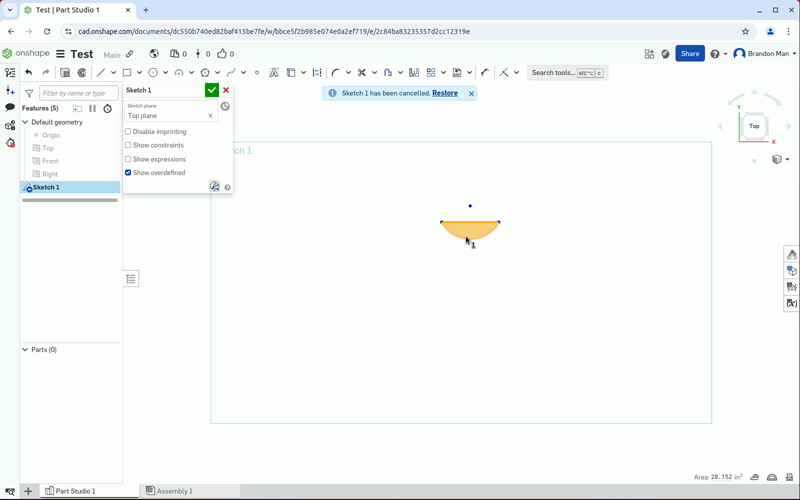
mouse_move(73, 352)
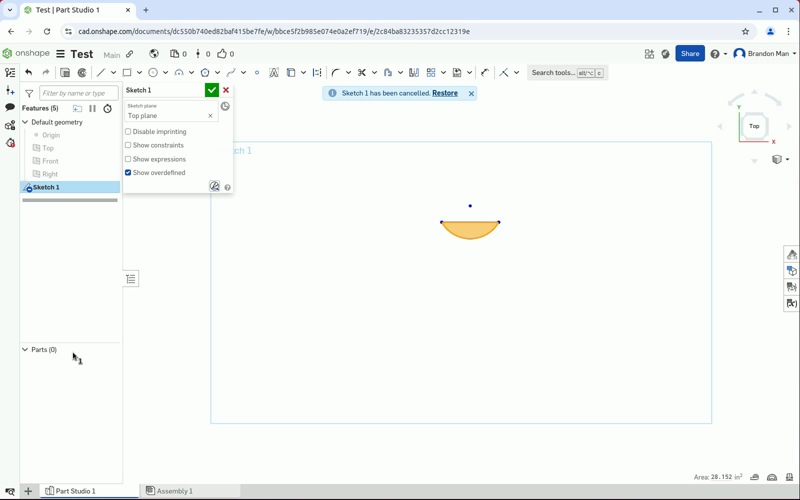
key(shift+y)
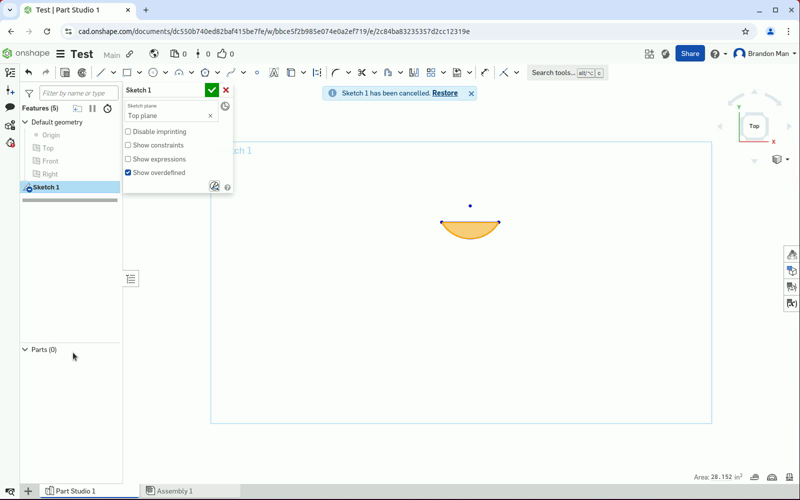
key(shift+e)
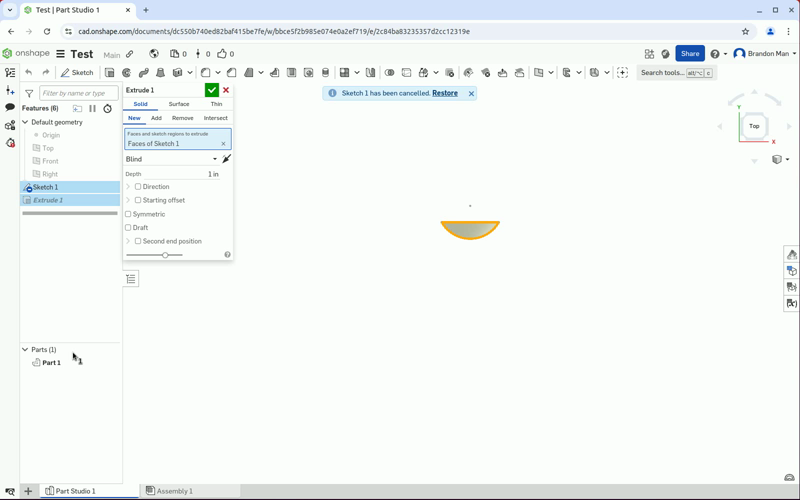
mouse_move(143, 106)
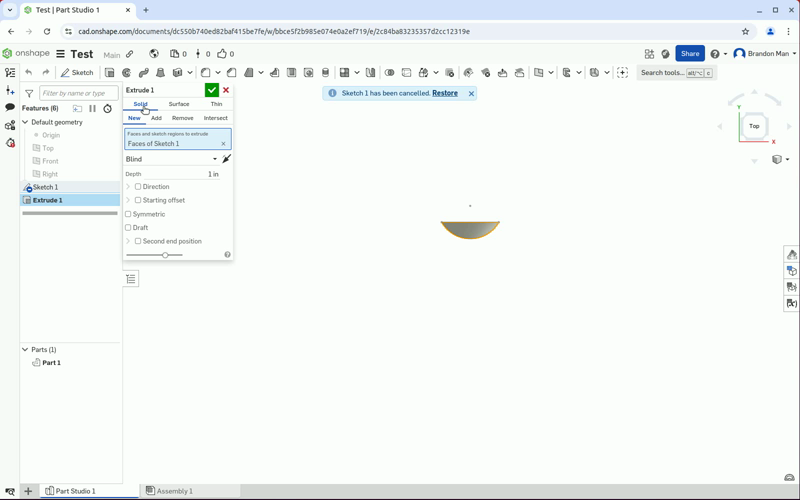
click(143, 106)
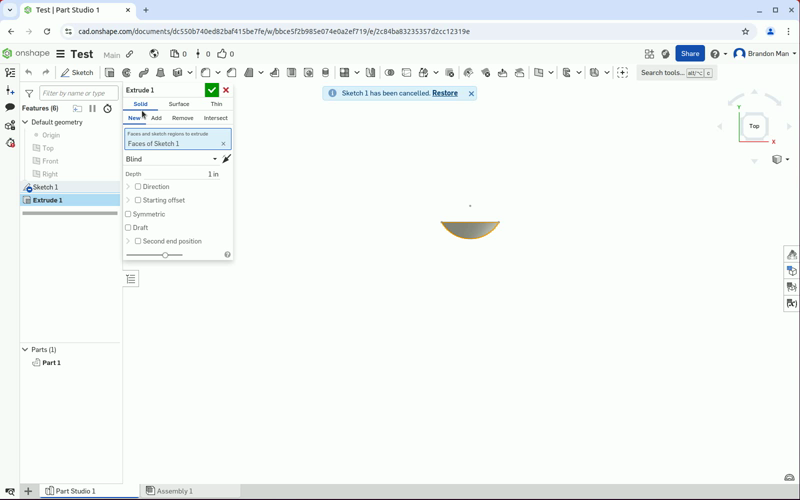
mouse_move(137, 120)
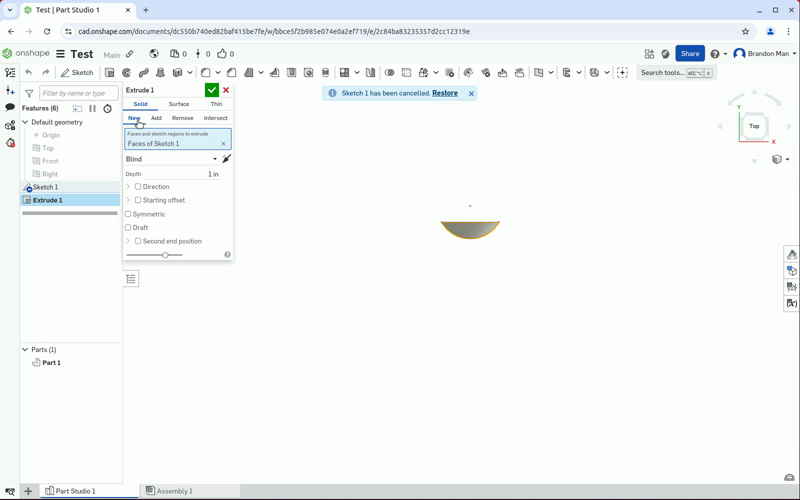
click(137, 120)
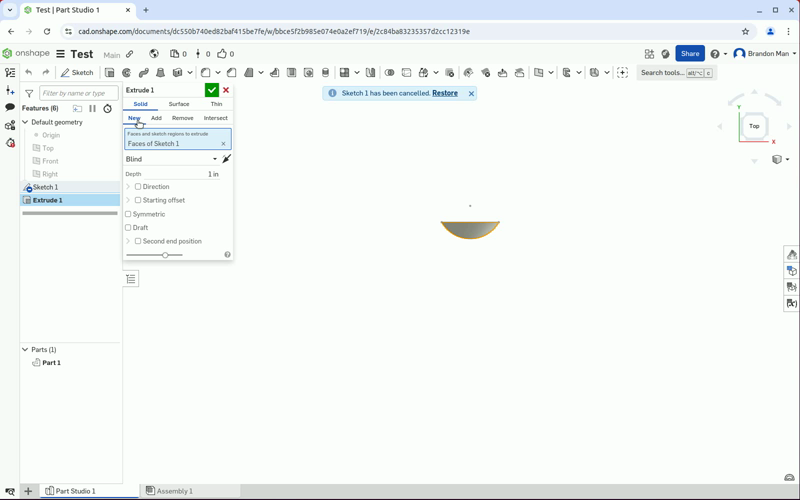
key(tab, 4)
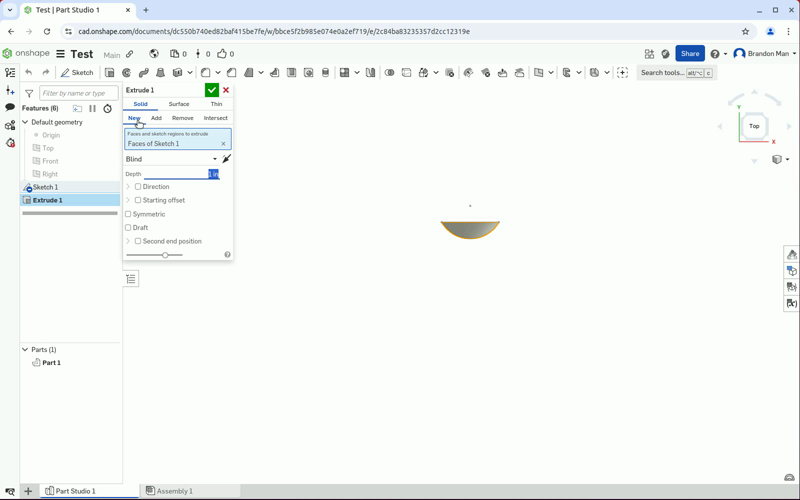
text(12.276)
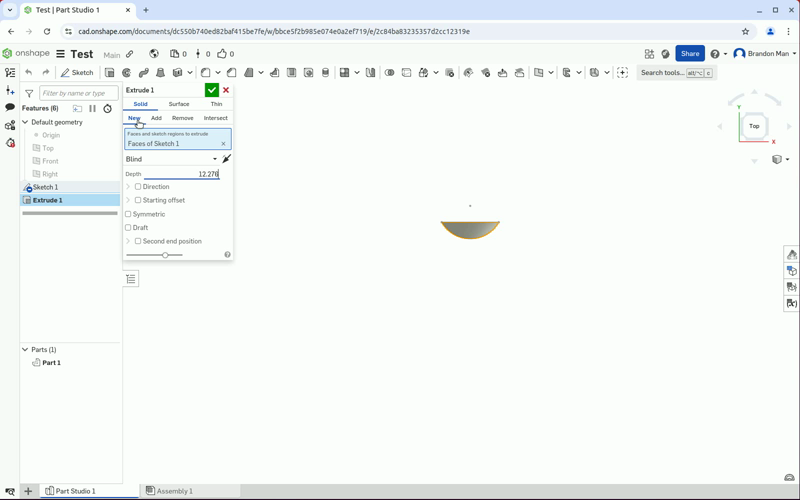
key(enter)
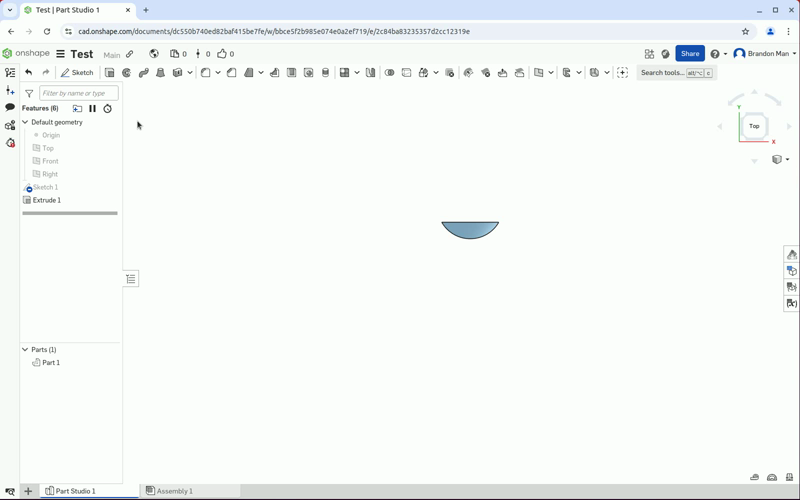
key(shift+h)
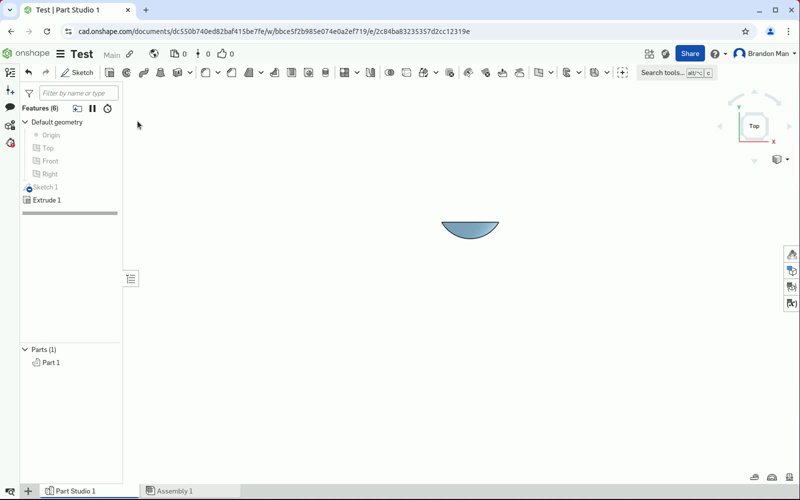
key(shift+h)
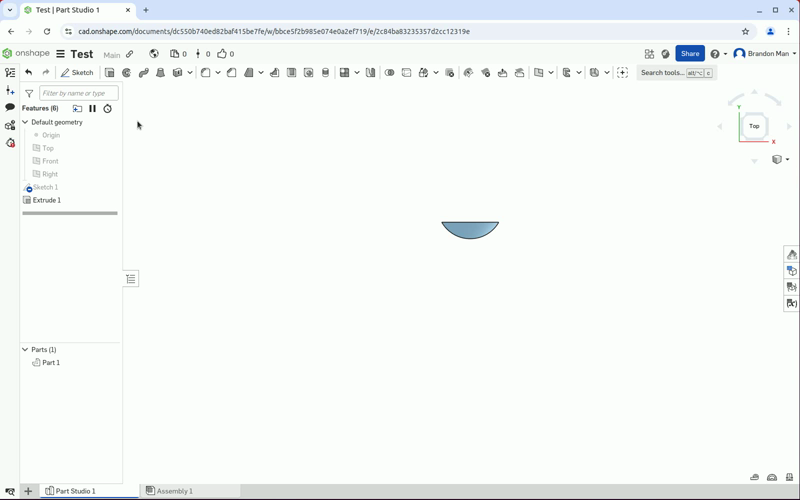
mouse_move(73, 189)
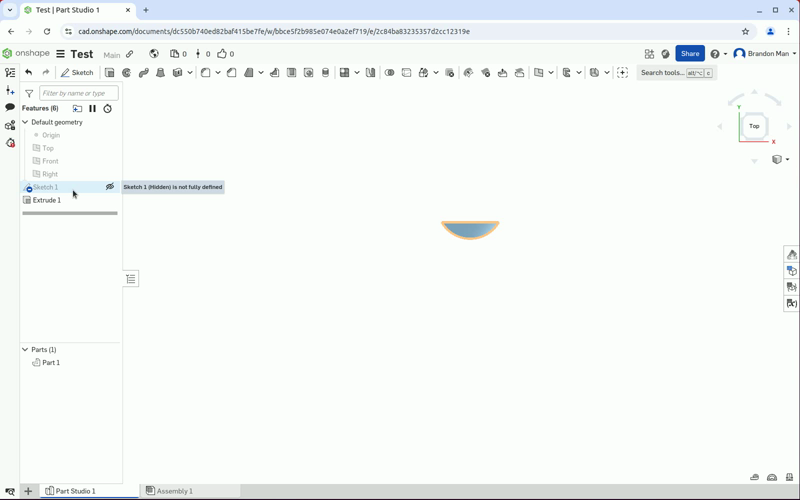
click(73, 189)
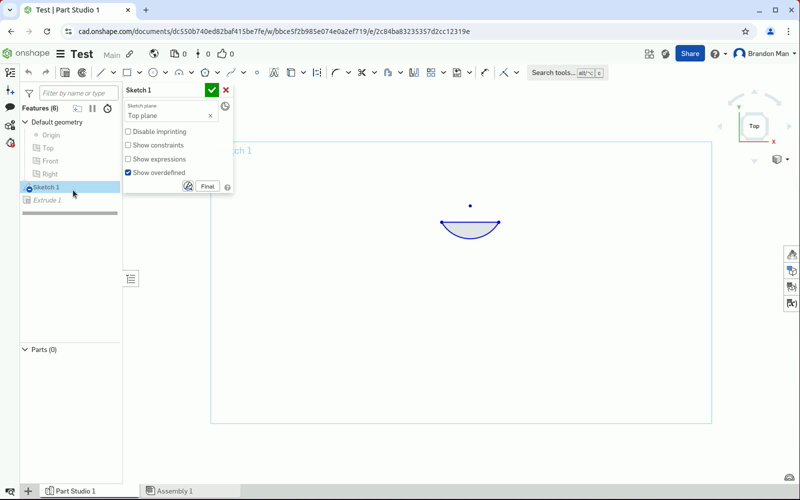
mouse_move(229, 92)
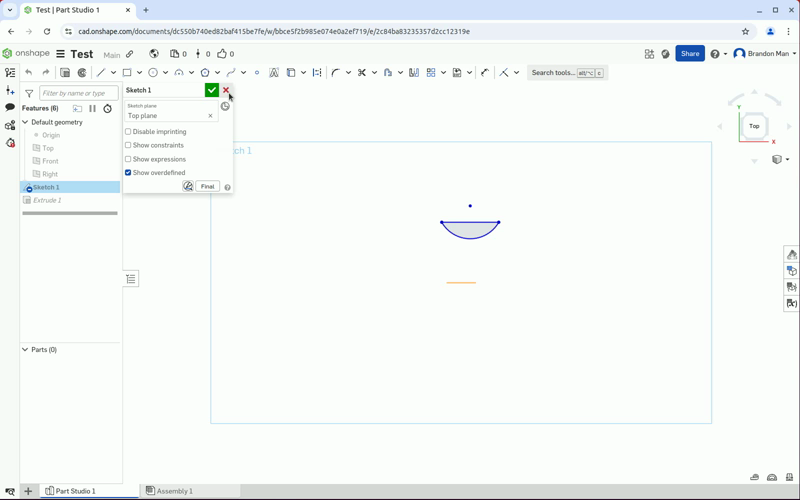
click(229, 92)
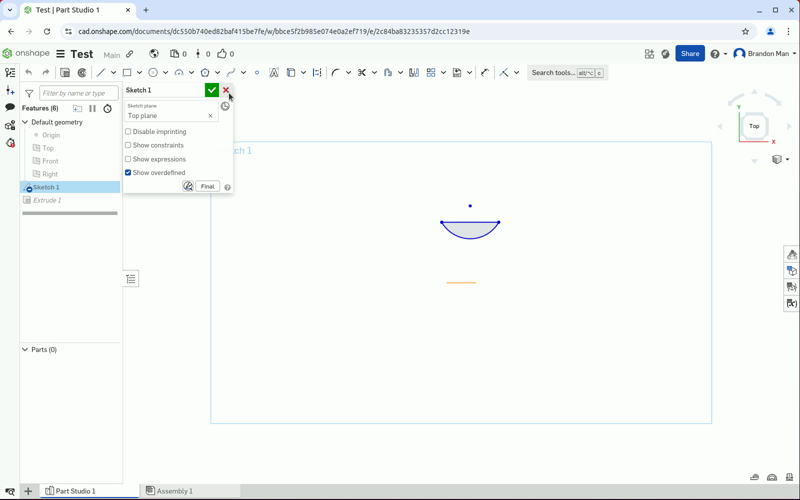
key(shift+s)
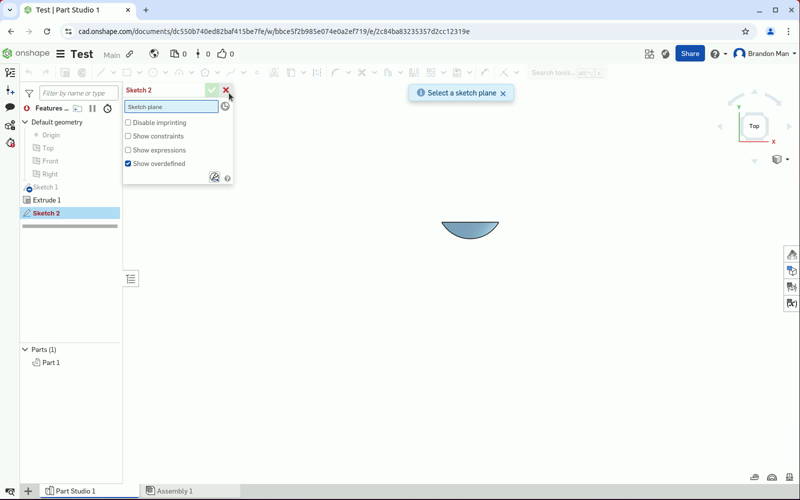
mouse_move(73, 150)
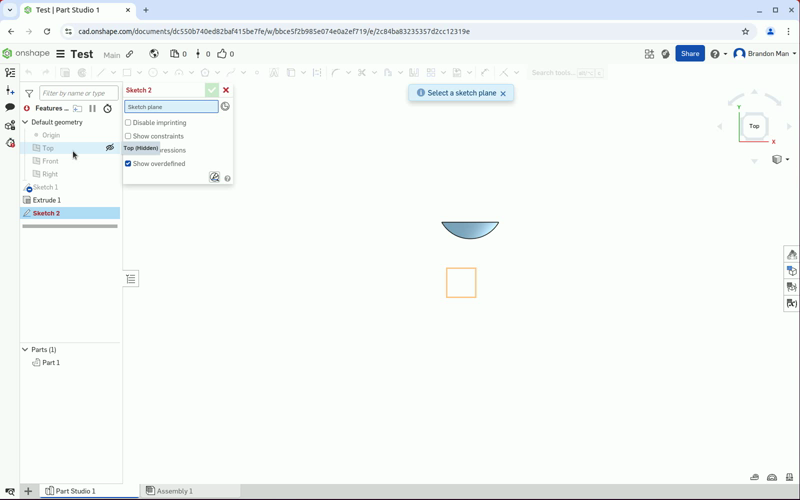
click(73, 150)
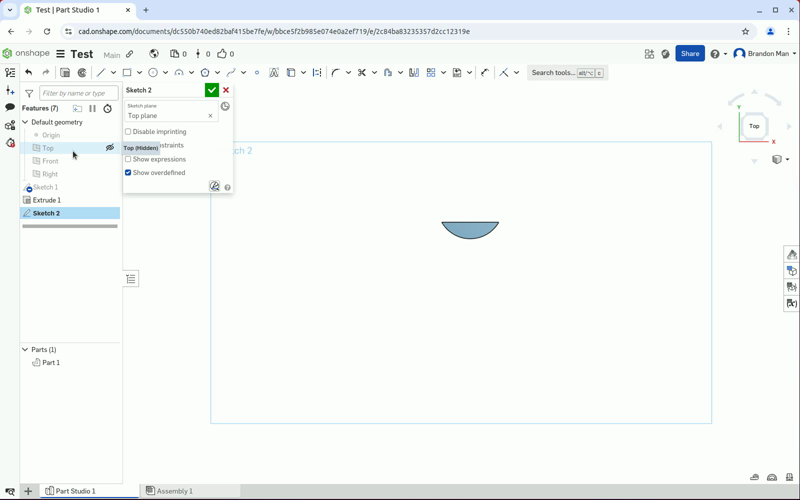
mouse_move(73, 352)
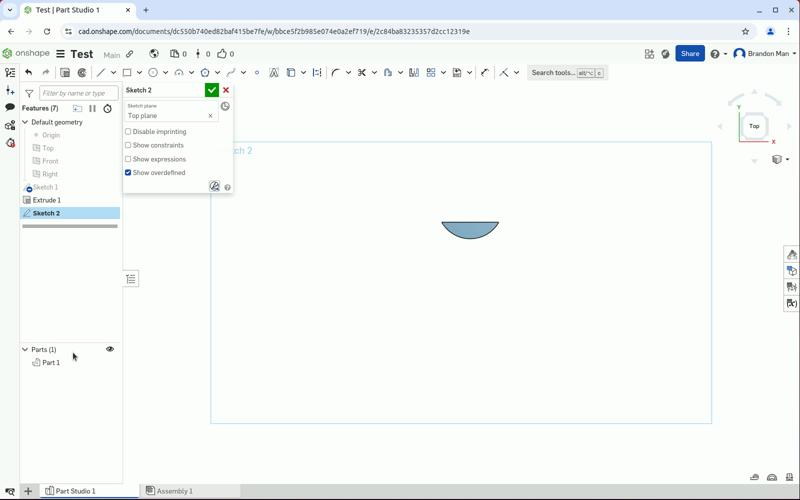
key(y)
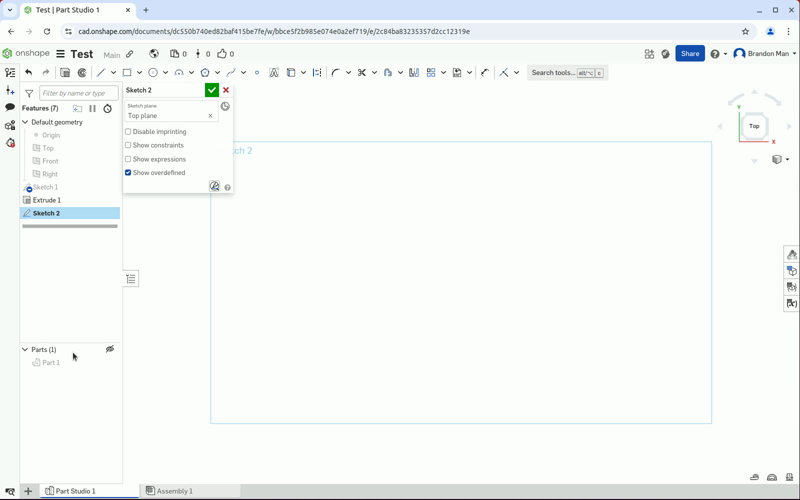
key(l)
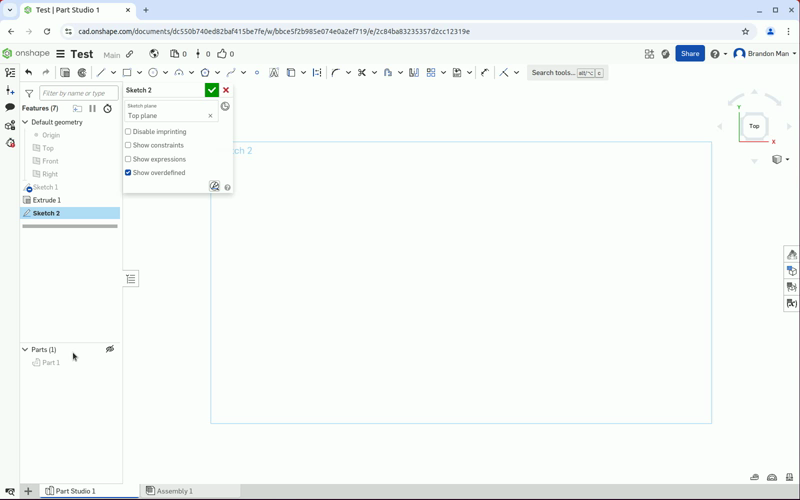
key_down(shift)
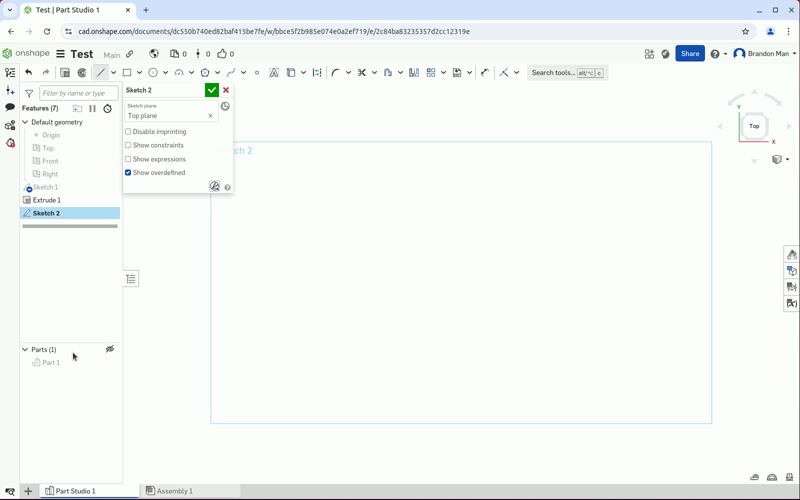
mouse_move(441, 309)
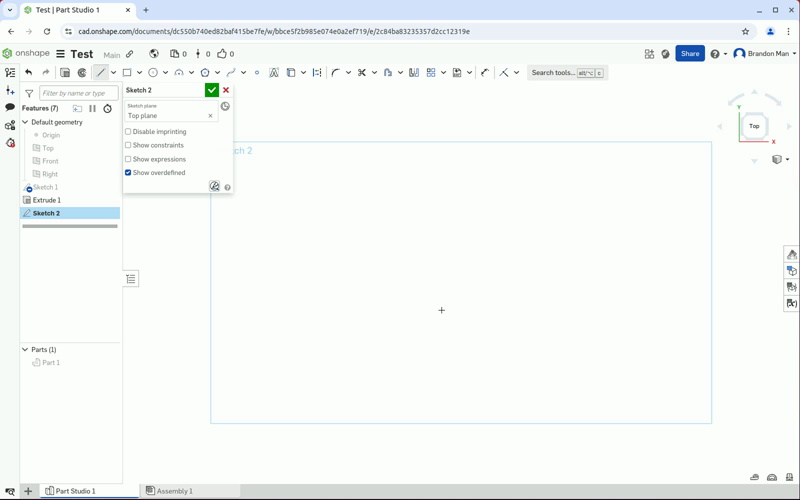
click(441, 309)
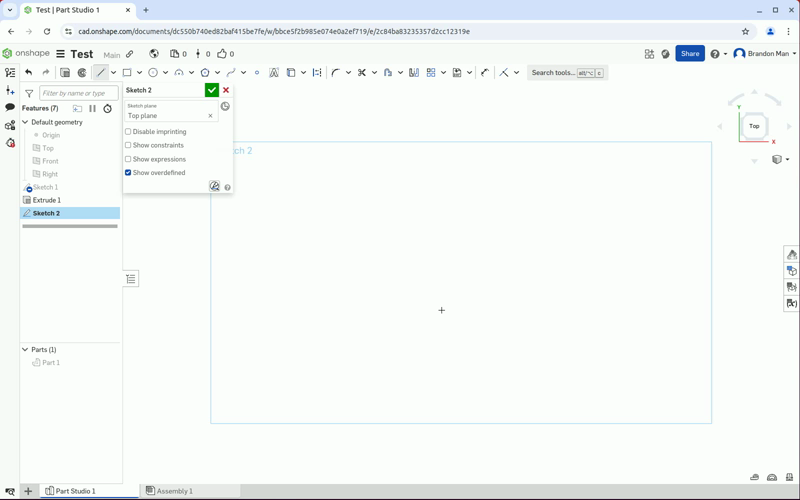
key_up(shift)
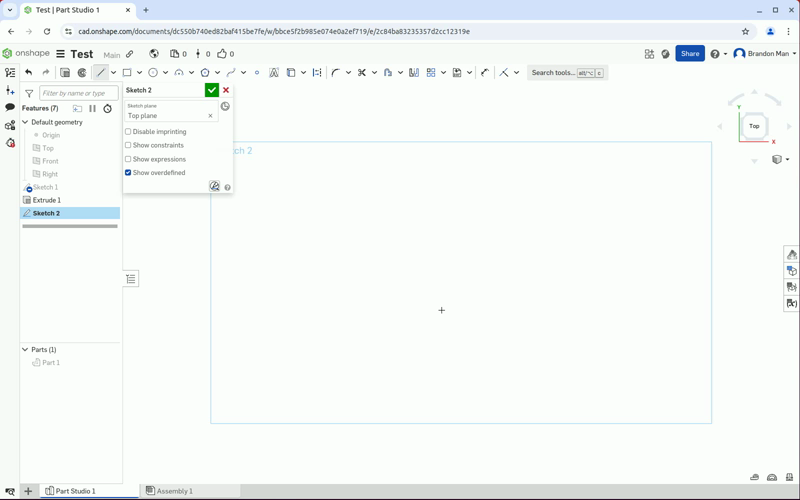
key_down(shift)
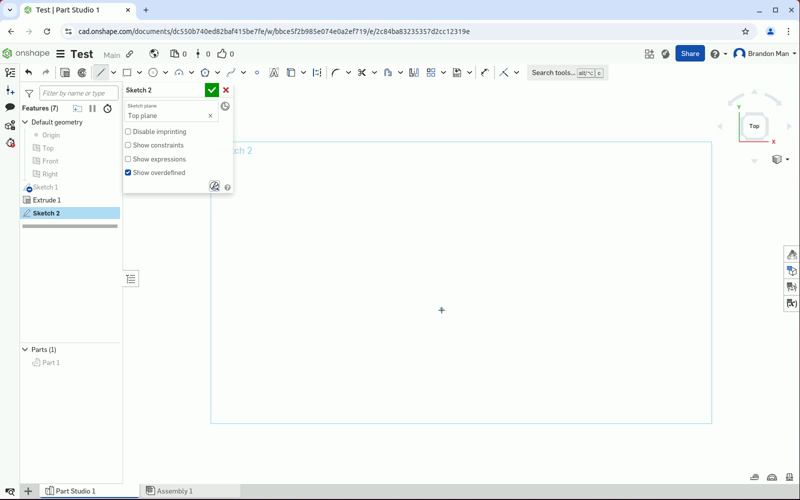
mouse_move(471, 309)
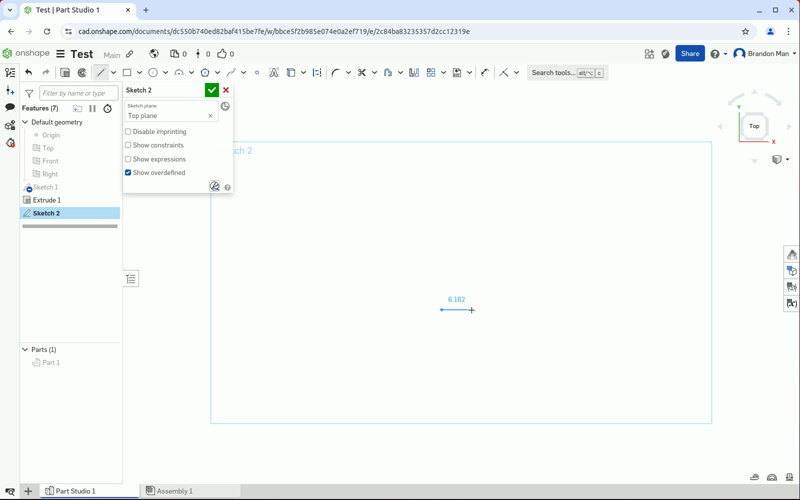
mouse_move(500, 309)
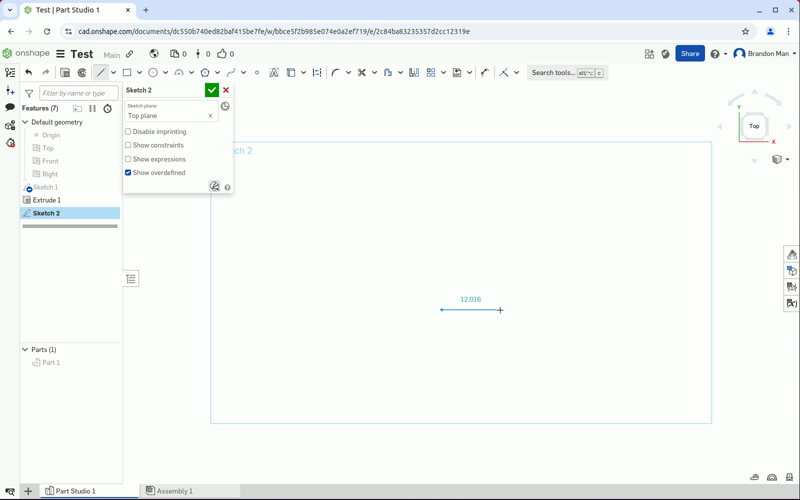
click(500, 309)
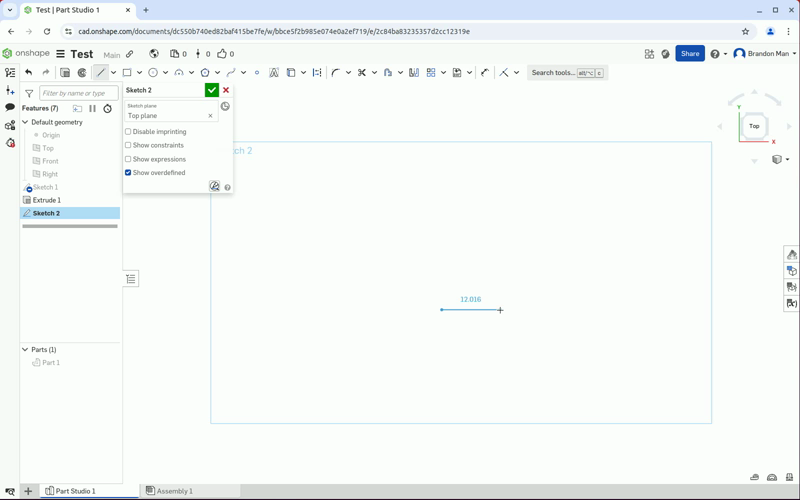
key_up(shift)
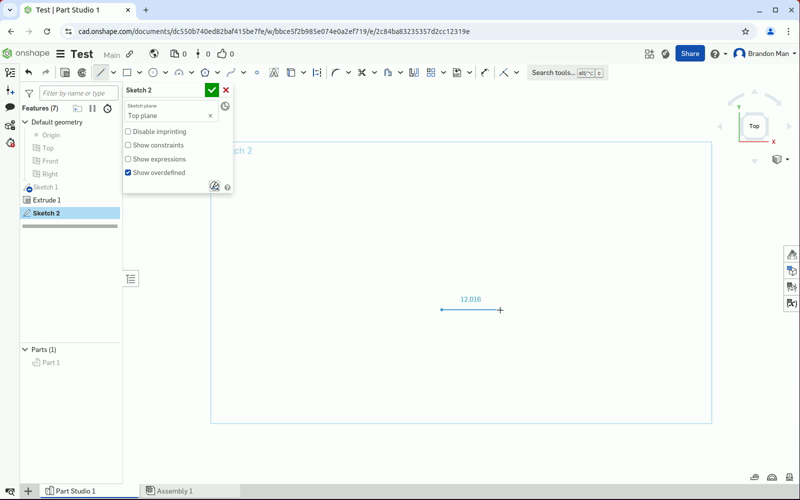
key(esc)
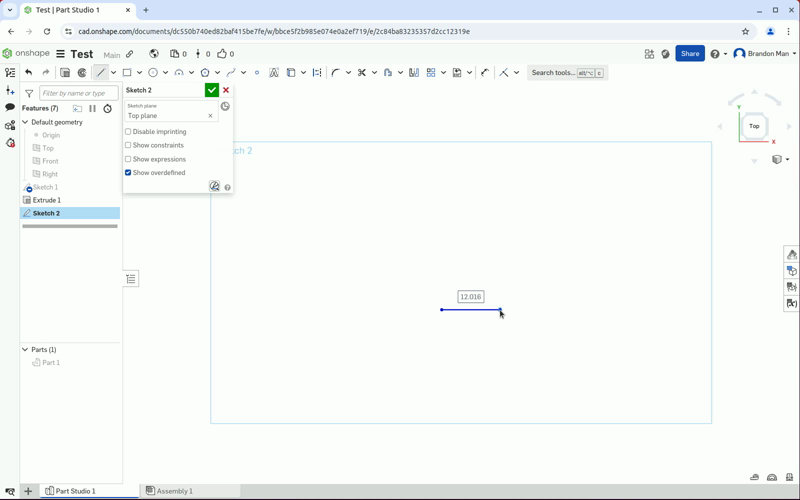
key(a)
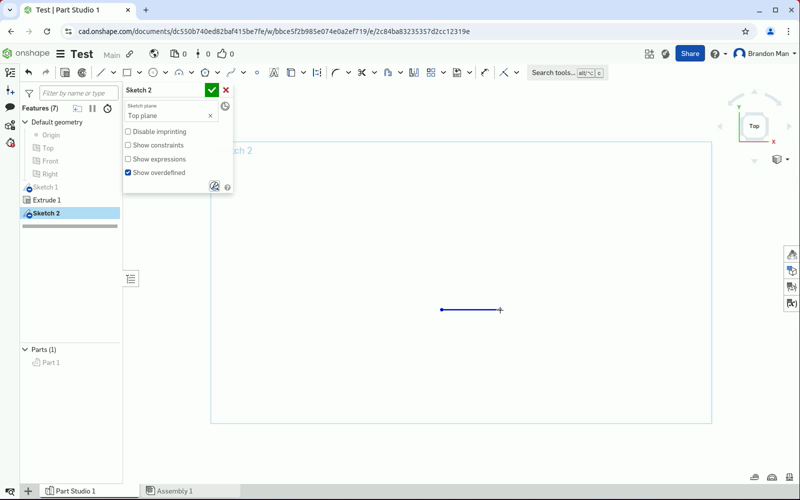
mouse_move(500, 309)
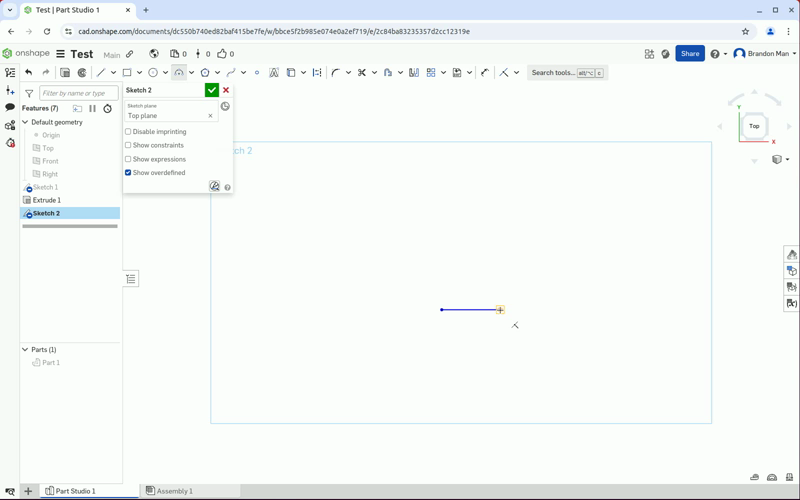
click(500, 309)
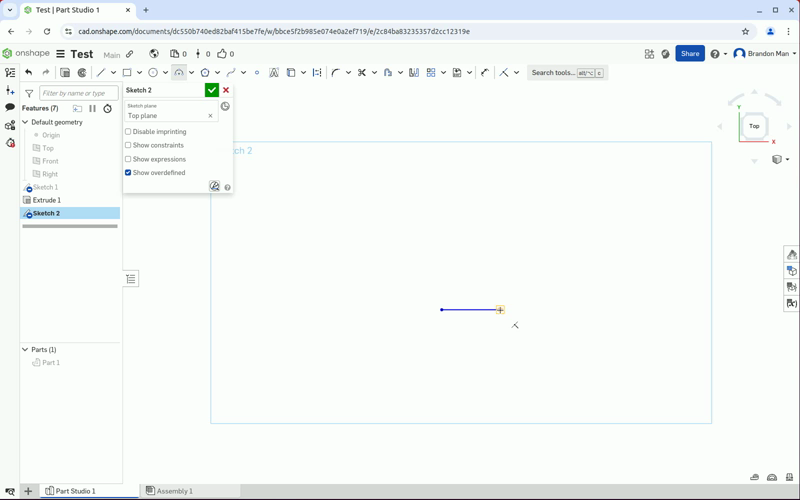
mouse_move(441, 309)
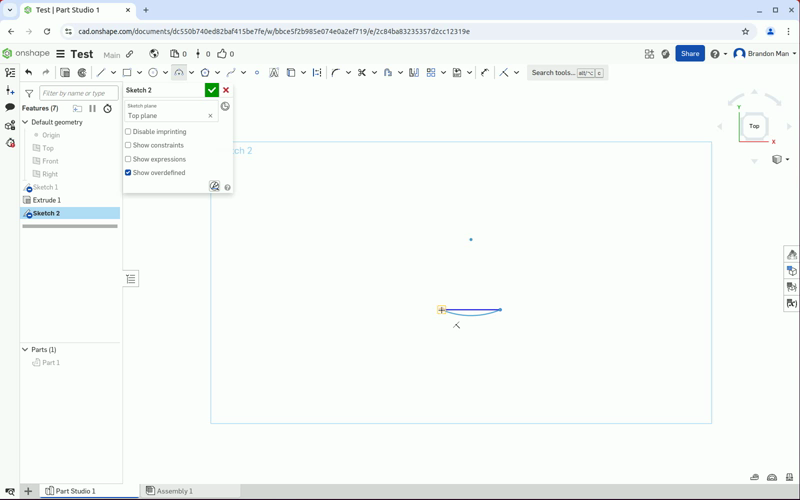
click(441, 309)
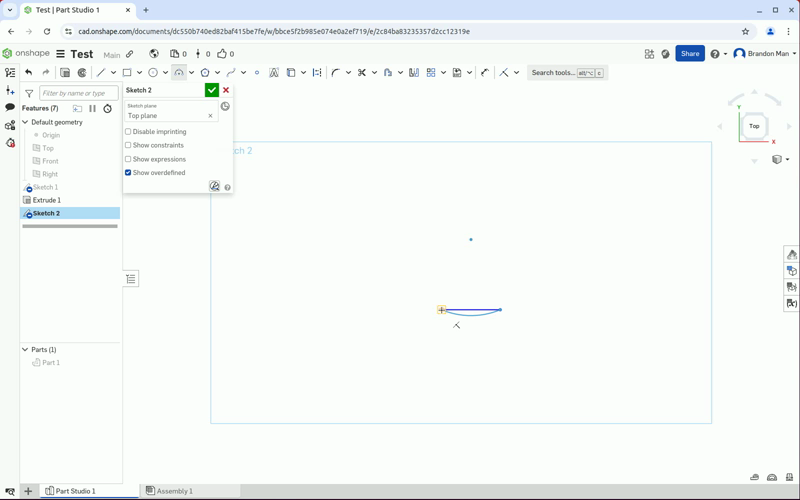
key_down(shift)
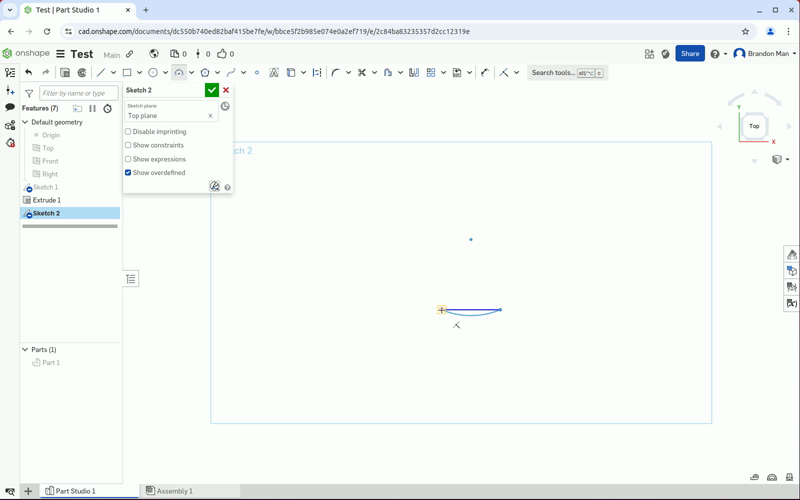
mouse_move(470, 294)
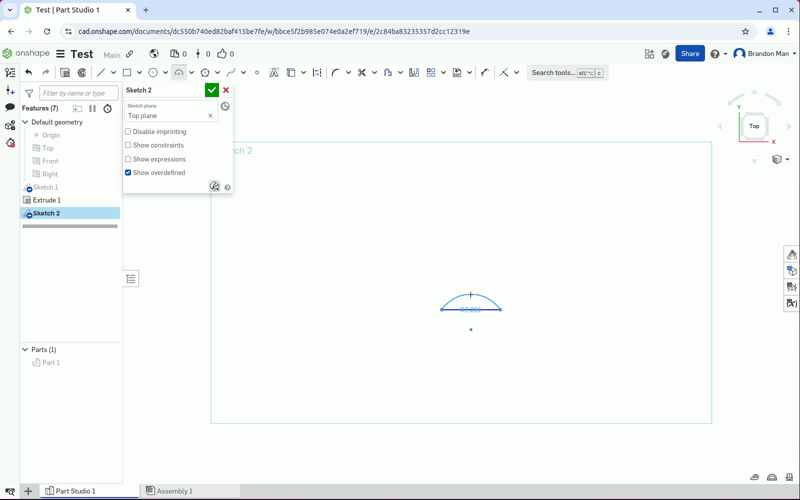
click(470, 294)
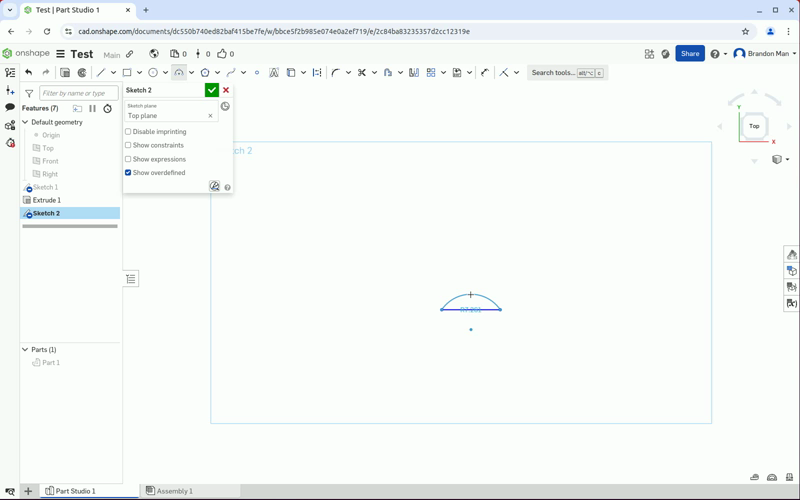
key_up(shift)
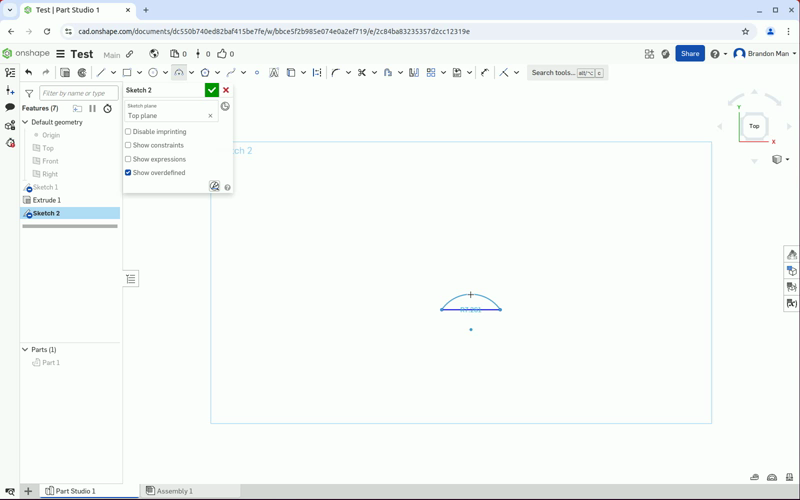
key(esc)
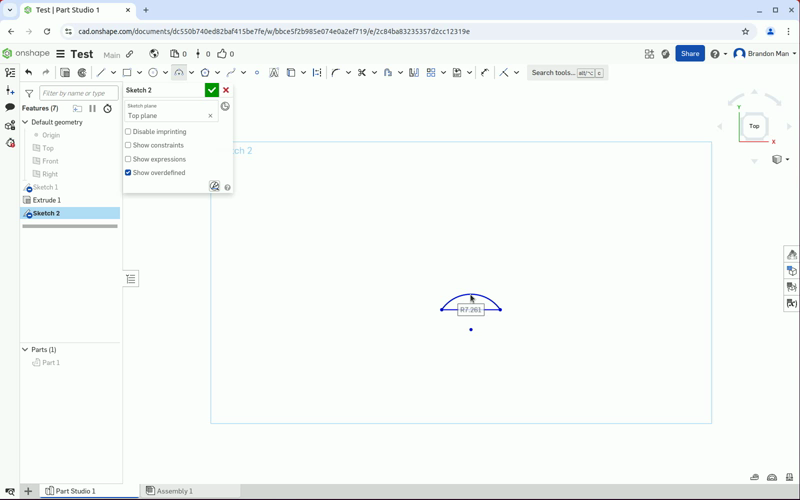
mouse_move(457, 307)
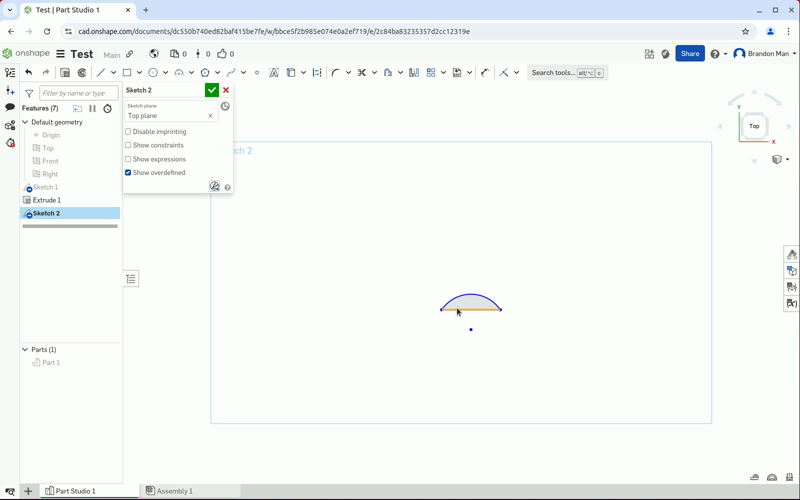
scroll(6)
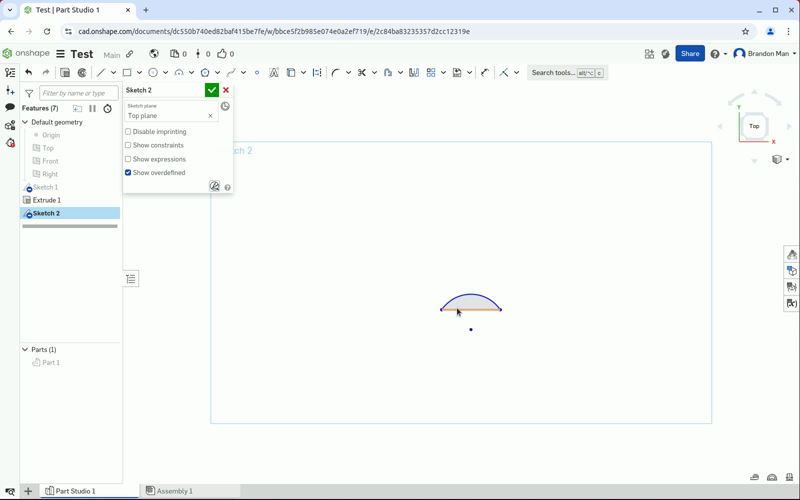
scroll(6)
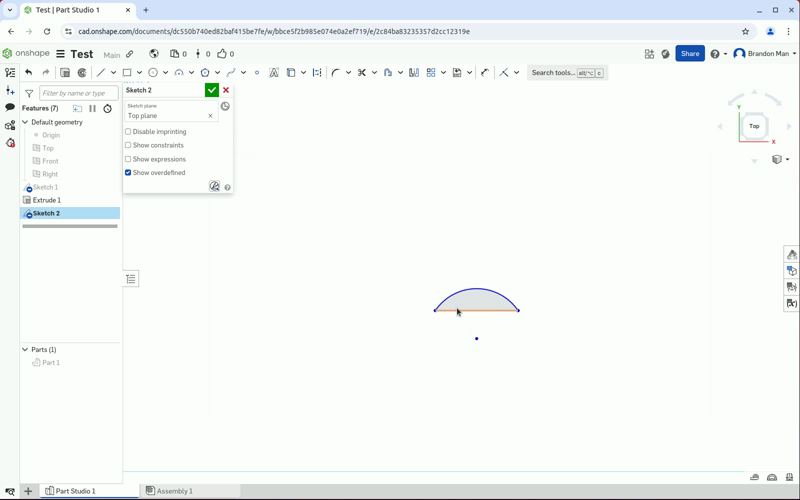
scroll(6)
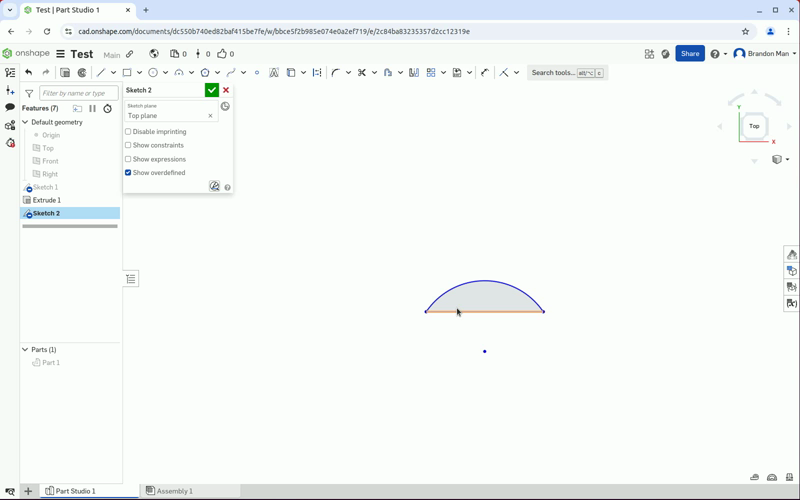
scroll(6)
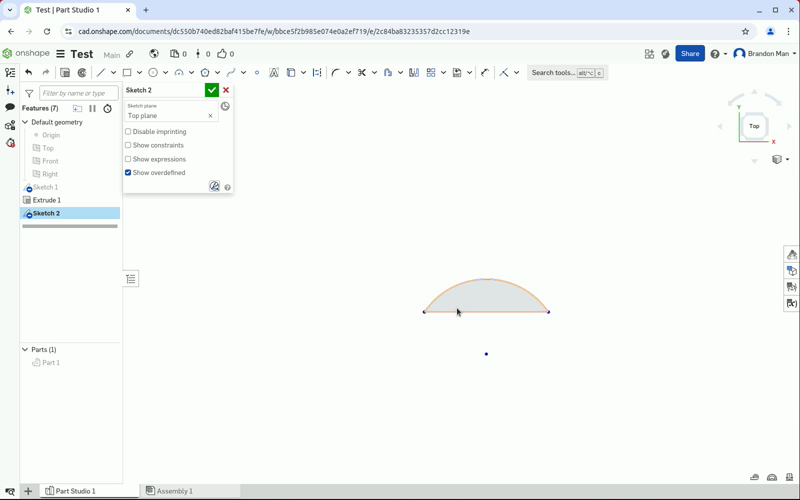
scroll(6)
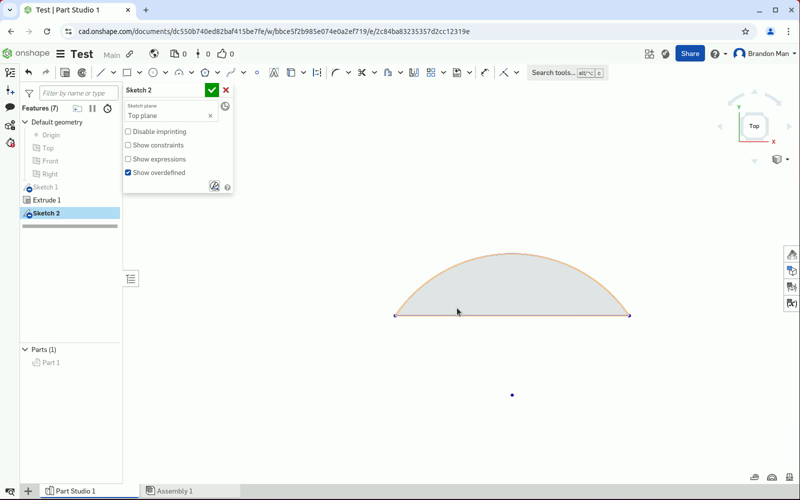
scroll(6)
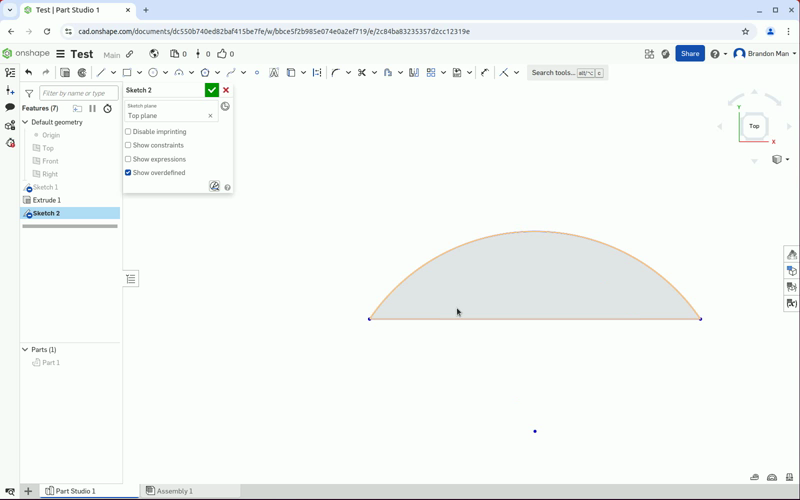
scroll(6)
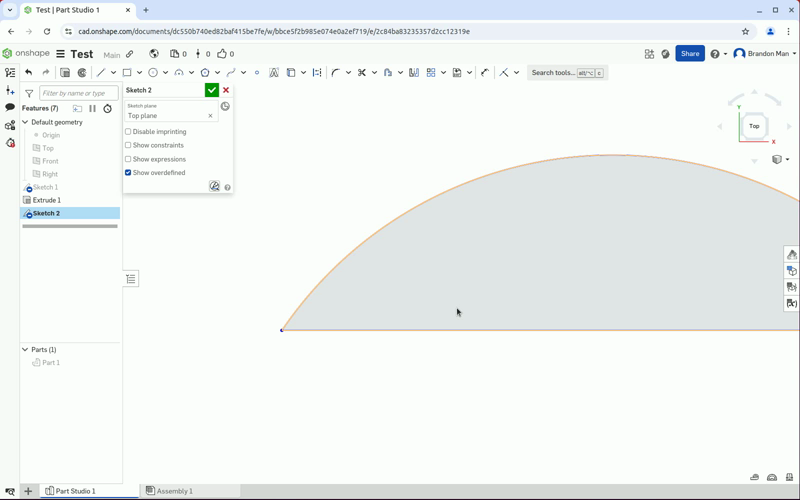
click(457, 307)
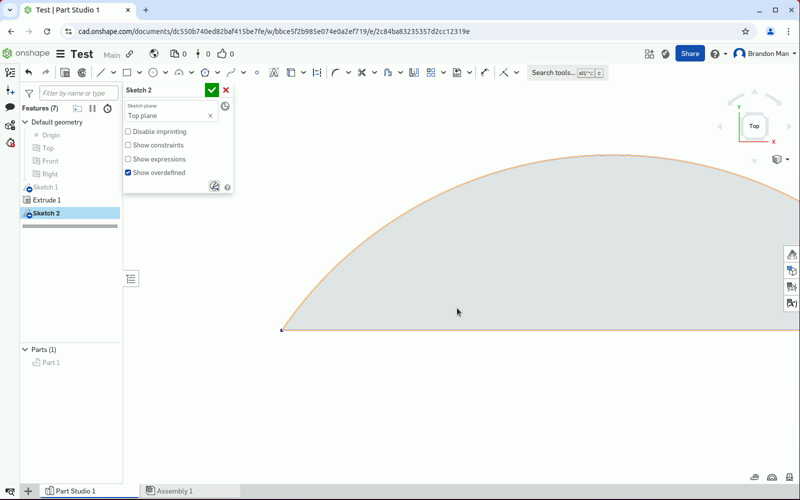
scroll(-6)
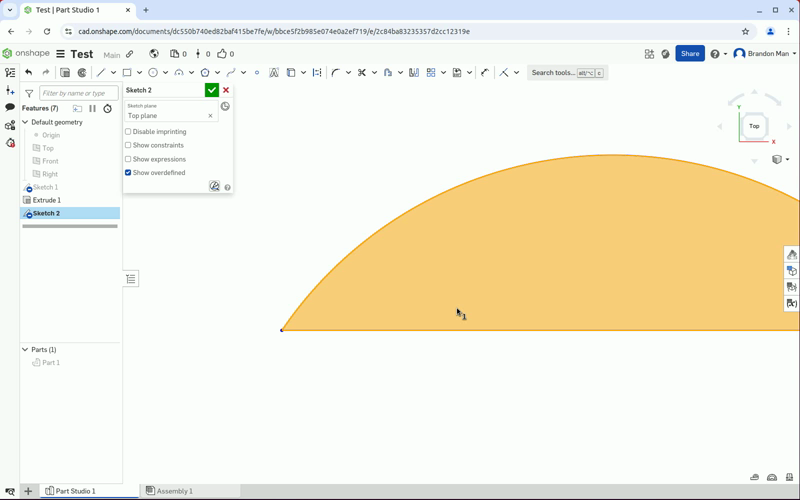
scroll(-6)
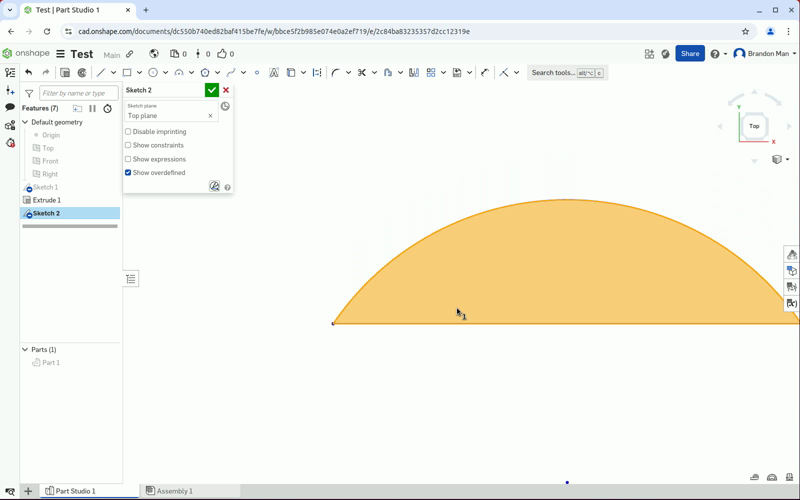
scroll(-6)
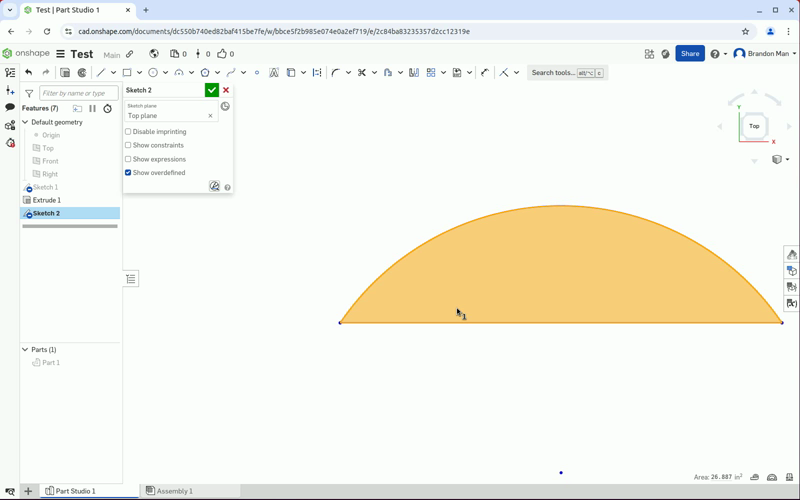
scroll(-6)
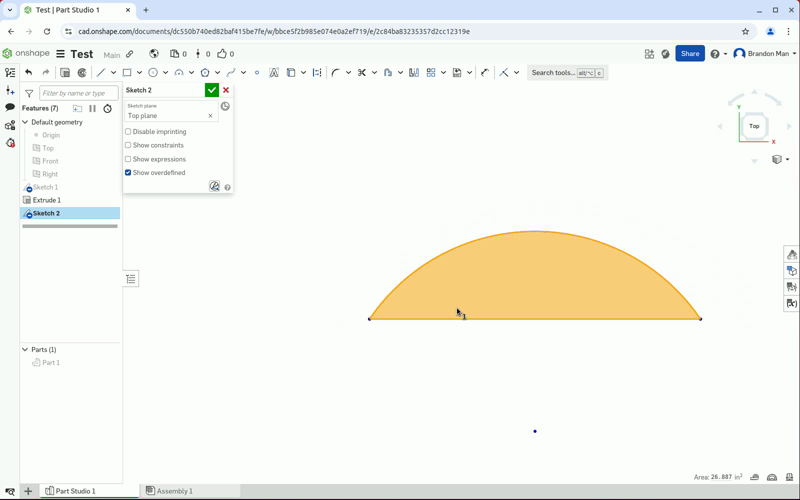
scroll(-6)
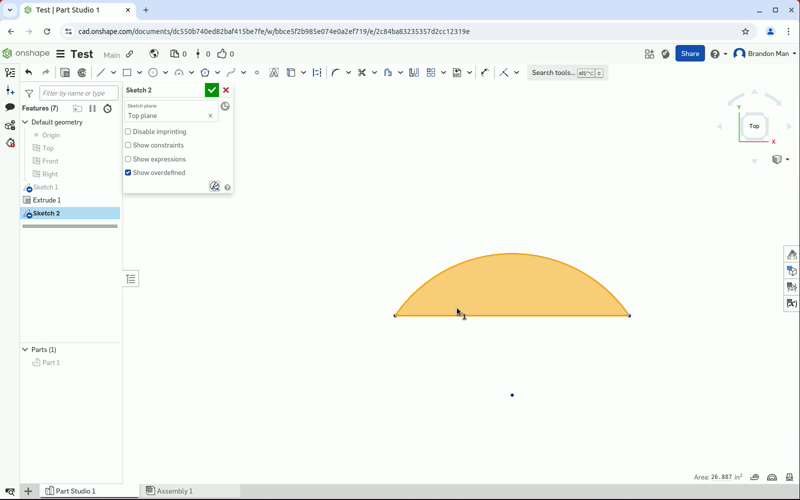
scroll(-6)
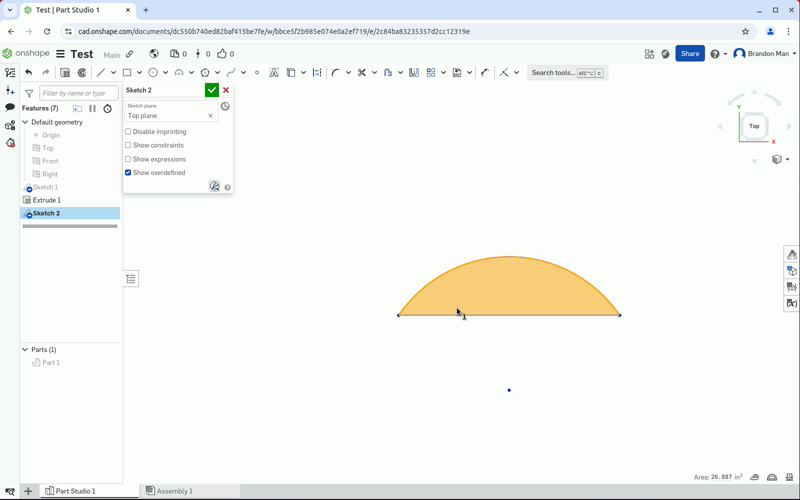
scroll(-6)
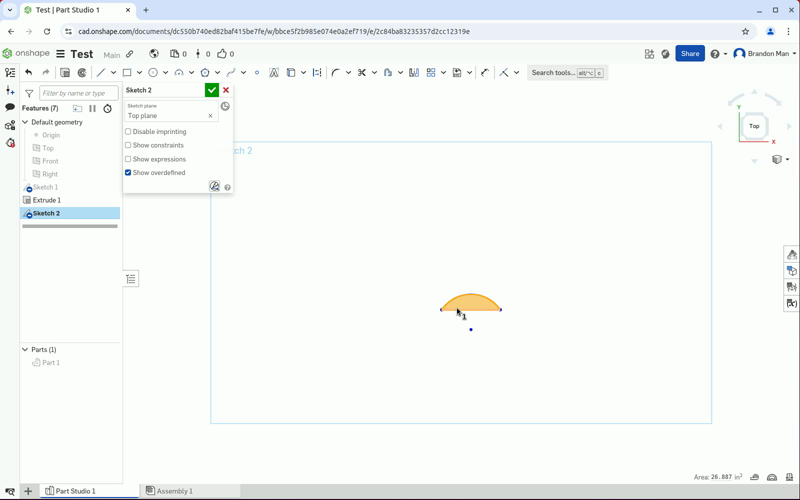
mouse_move(73, 352)
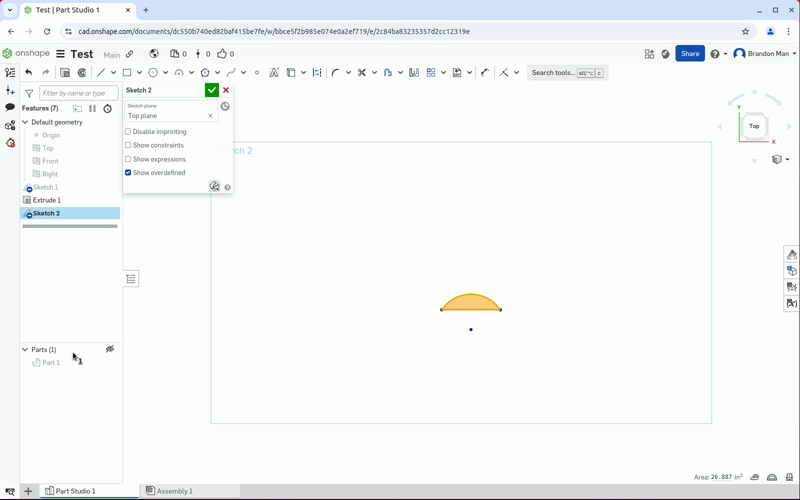
key(shift+y)
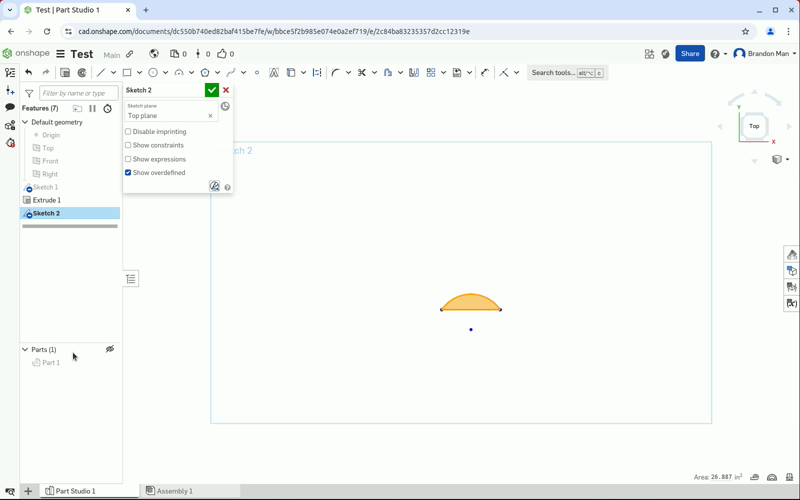
key(shift+e)
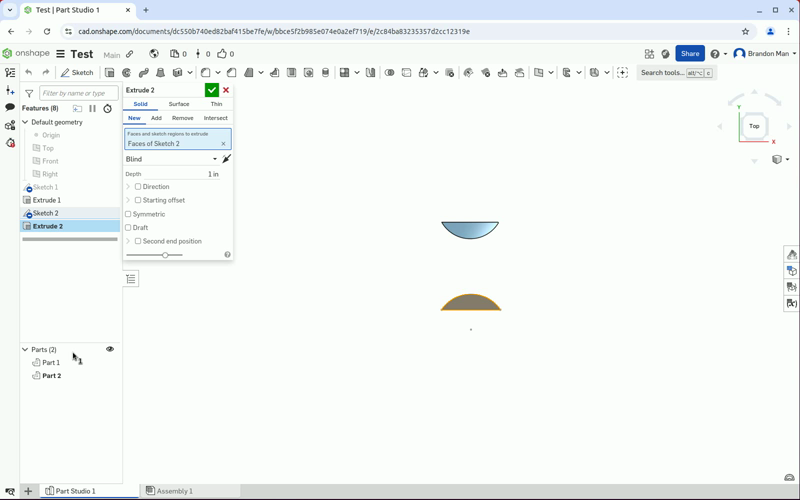
mouse_move(143, 106)
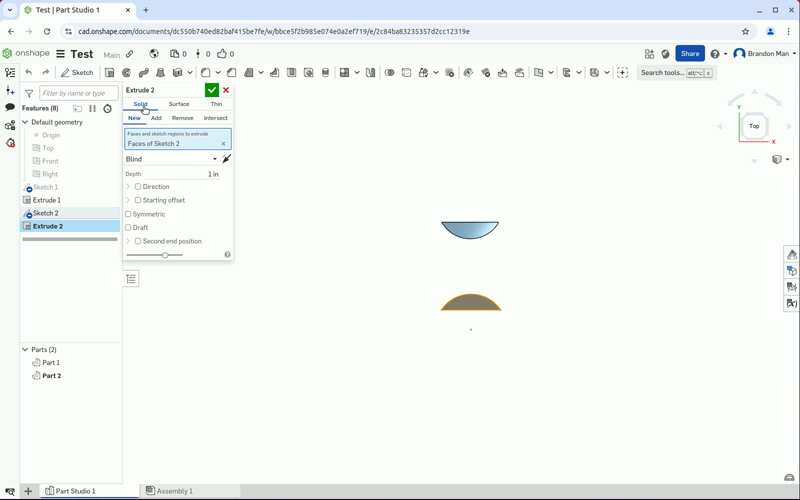
click(143, 106)
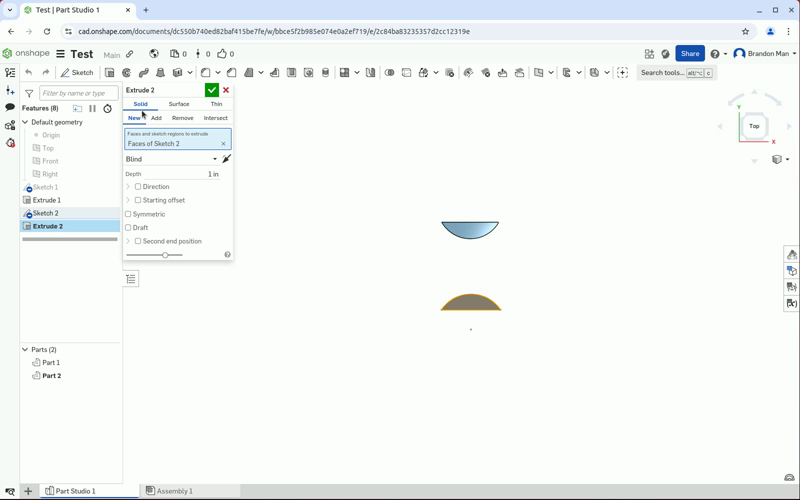
mouse_move(137, 120)
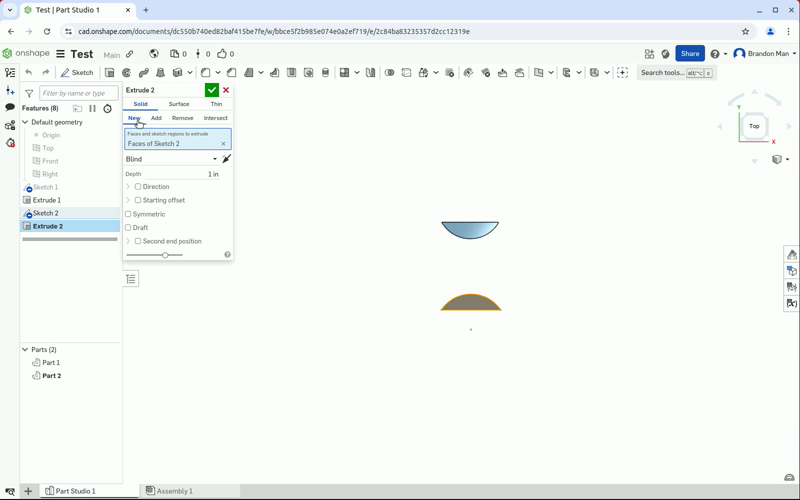
click(137, 120)
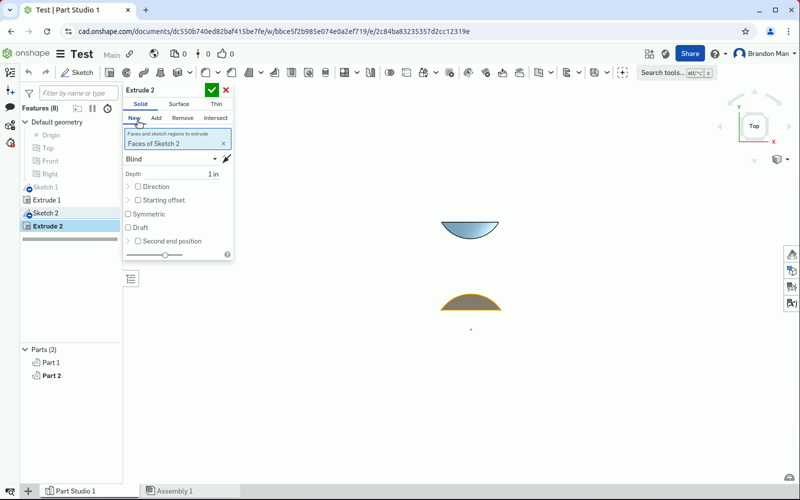
key(tab, 4)
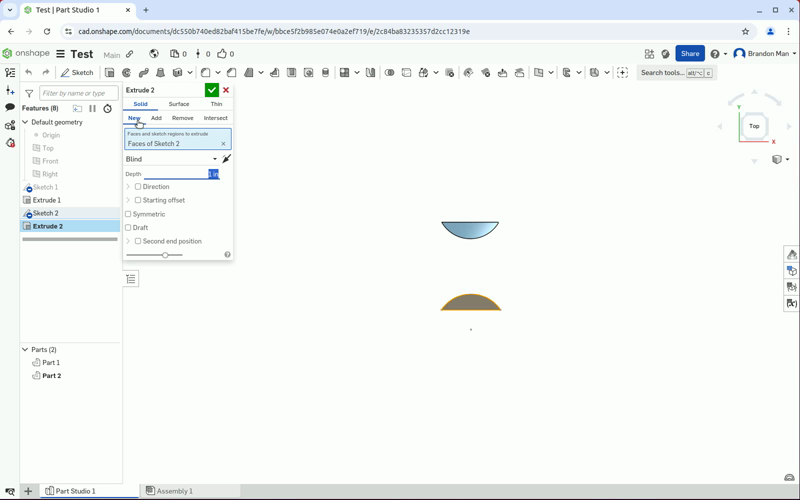
text(12.276)
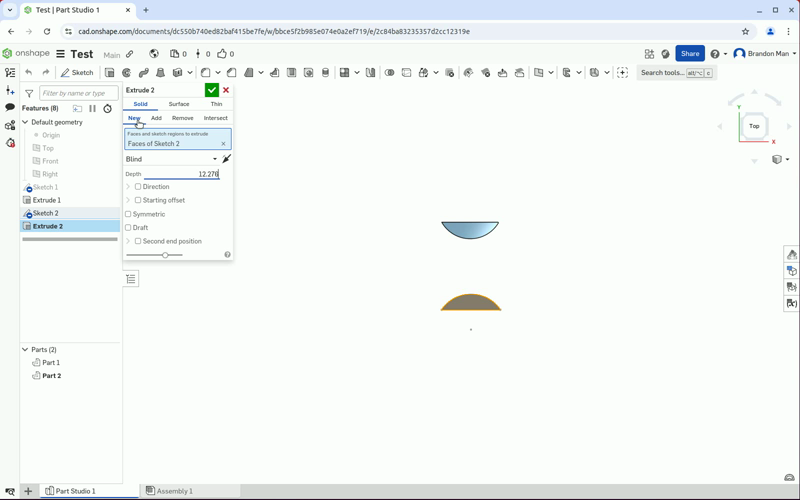
key(enter)
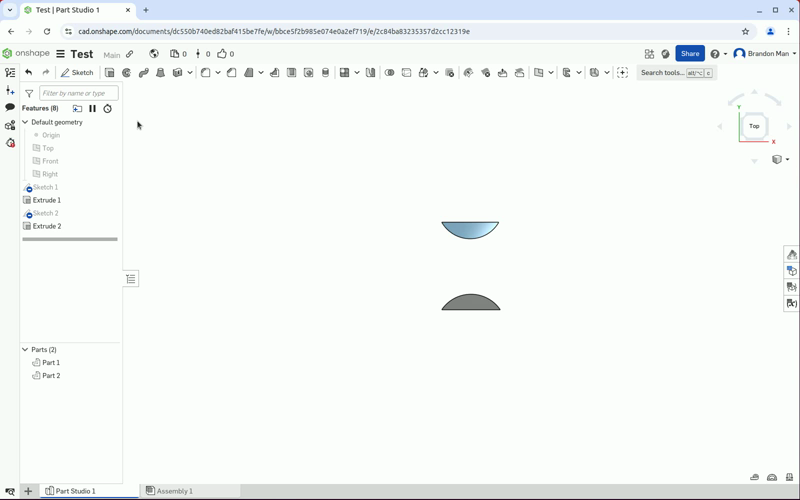
key(shift+h)
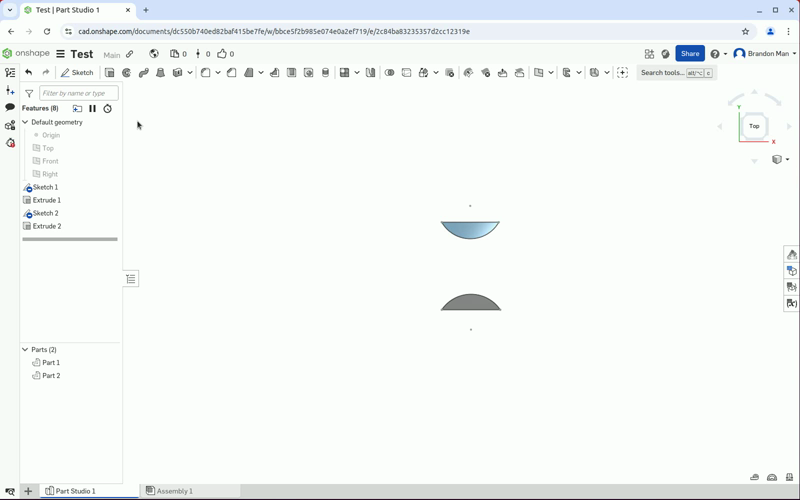
key(shift+h)
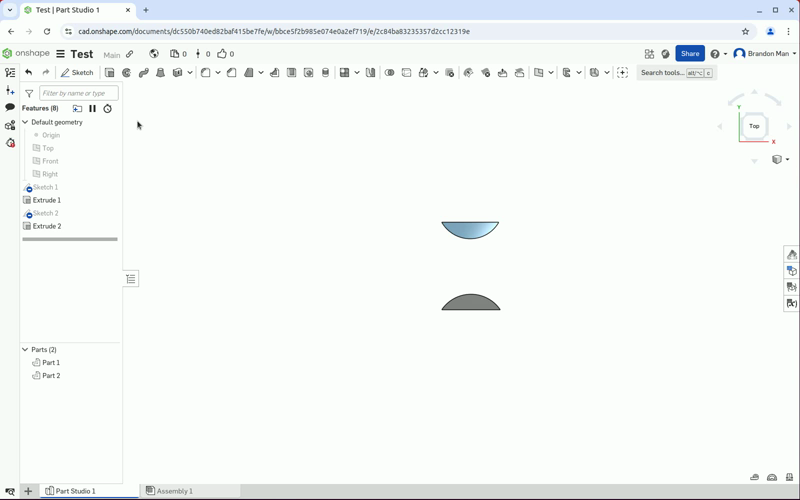
mouse_move(73, 189)
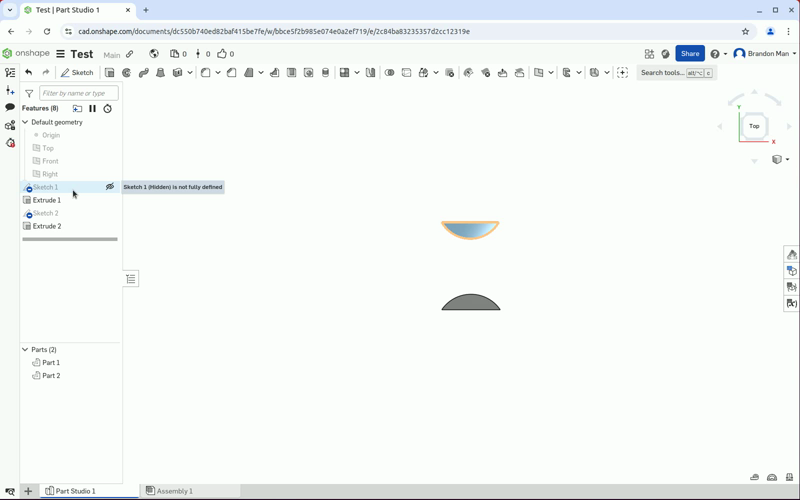
click(73, 189)
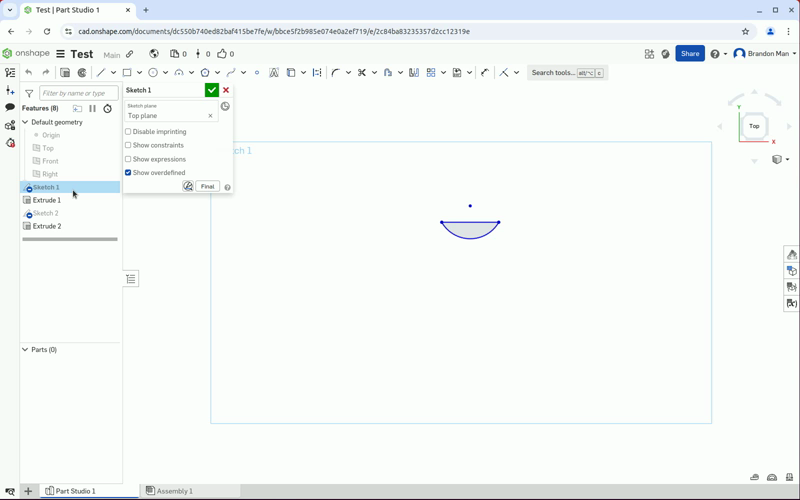
mouse_move(229, 92)
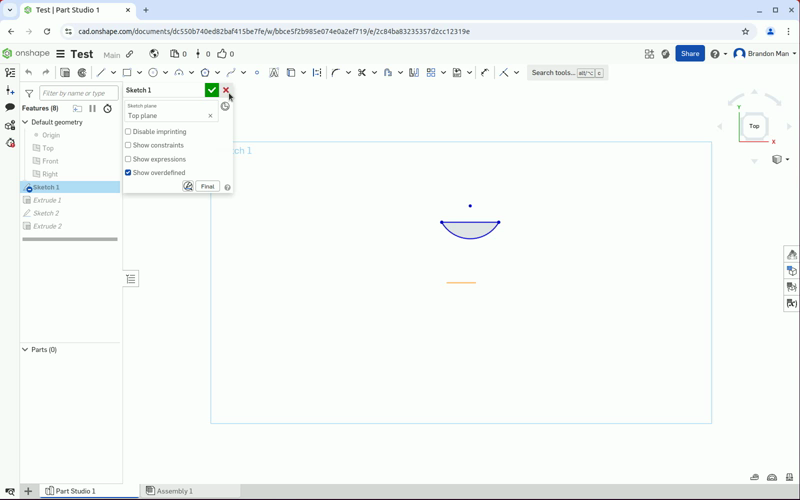
click(229, 92)
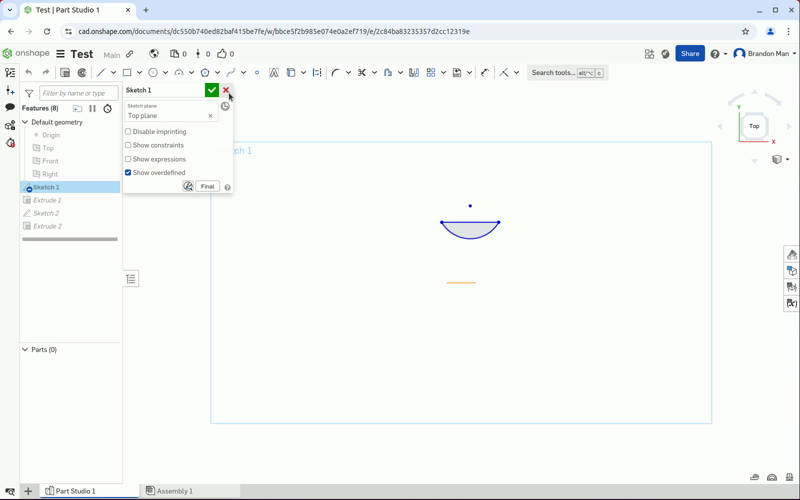
key(shift+s)
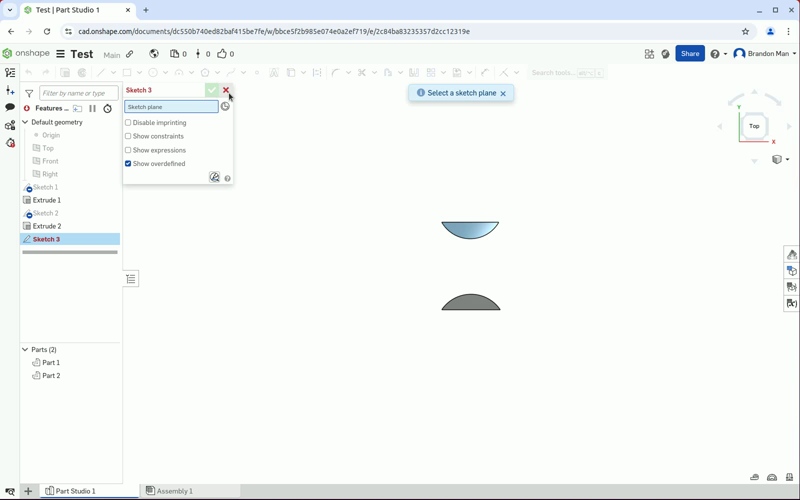
mouse_move(73, 150)
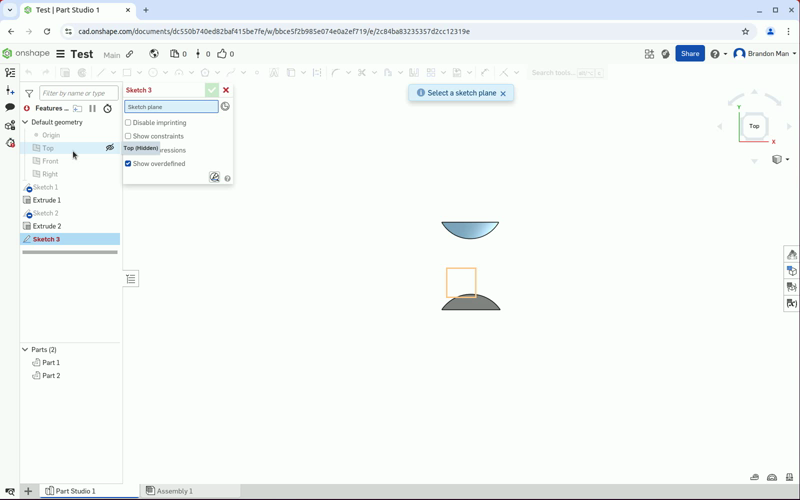
click(73, 150)
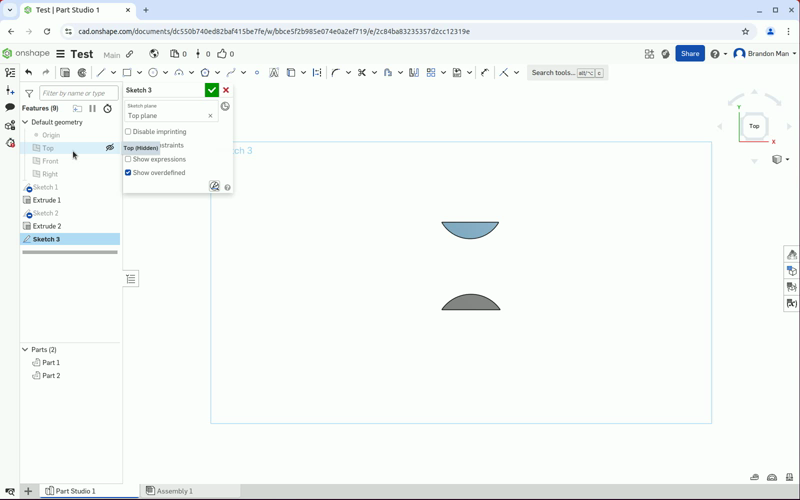
mouse_move(73, 352)
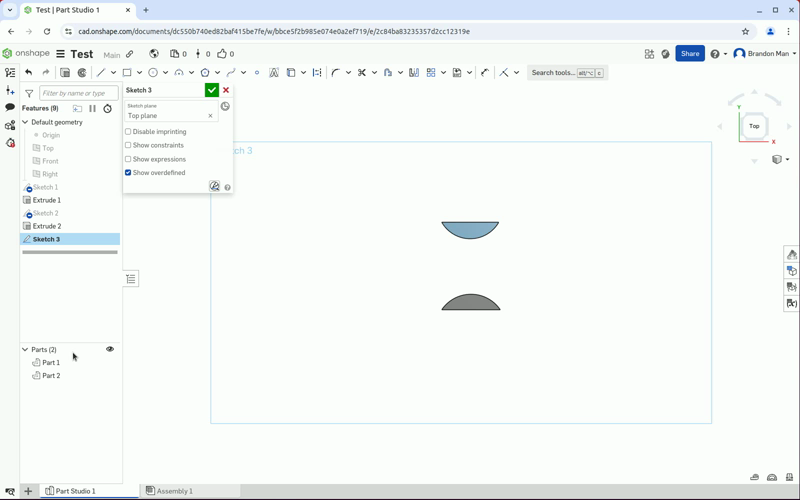
key(y)
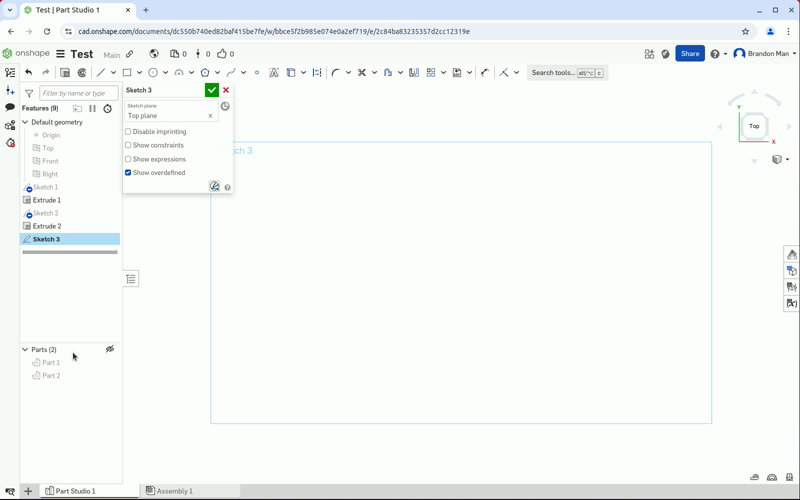
key(a)
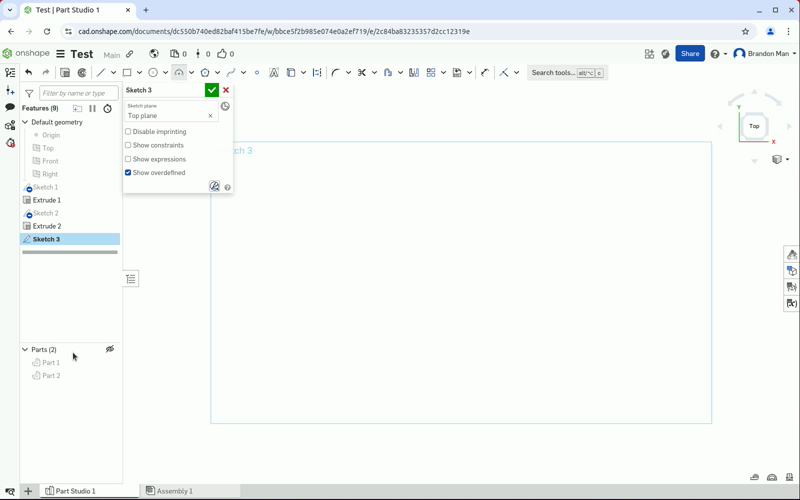
key_down(shift)
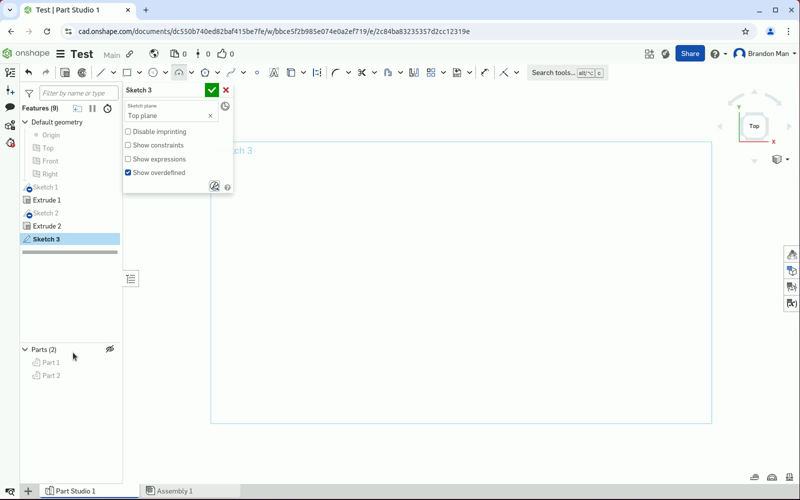
mouse_move(426, 335)
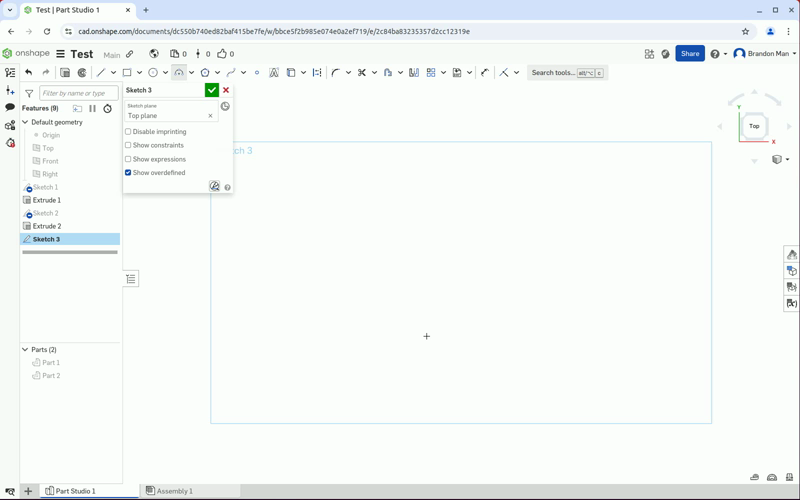
click(426, 335)
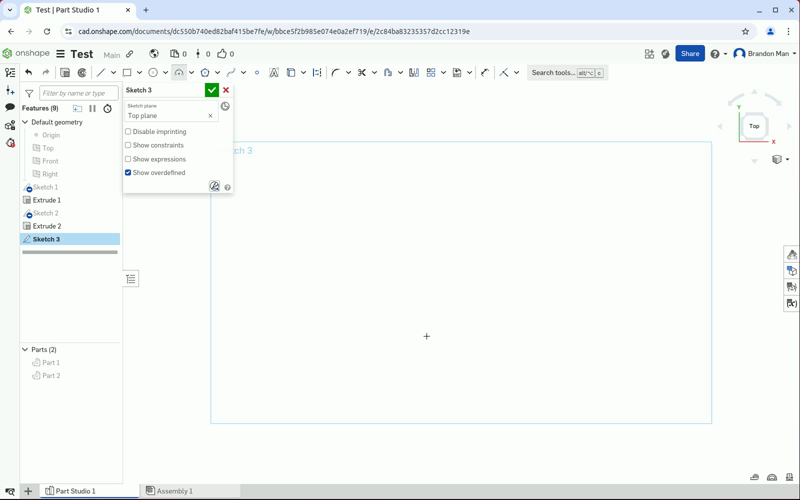
key_up(shift)
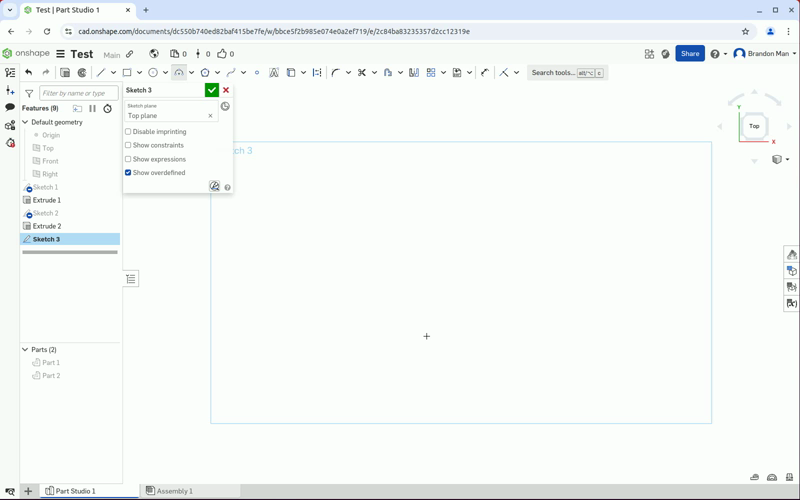
key_down(shift)
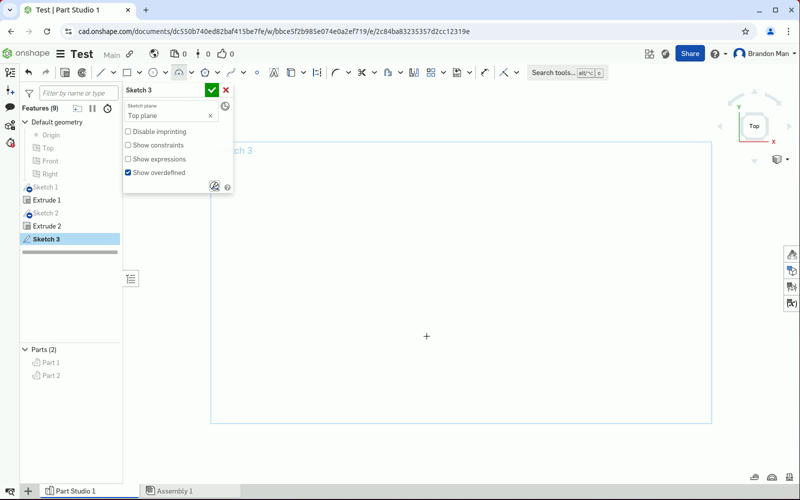
mouse_move(513, 335)
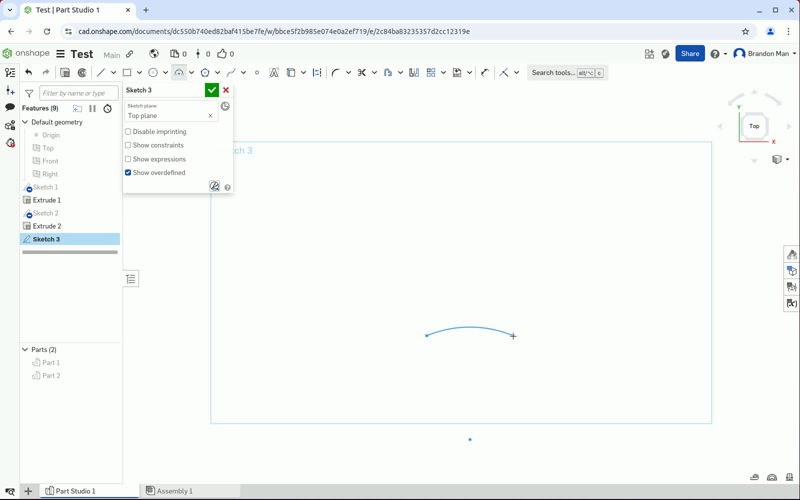
click(513, 335)
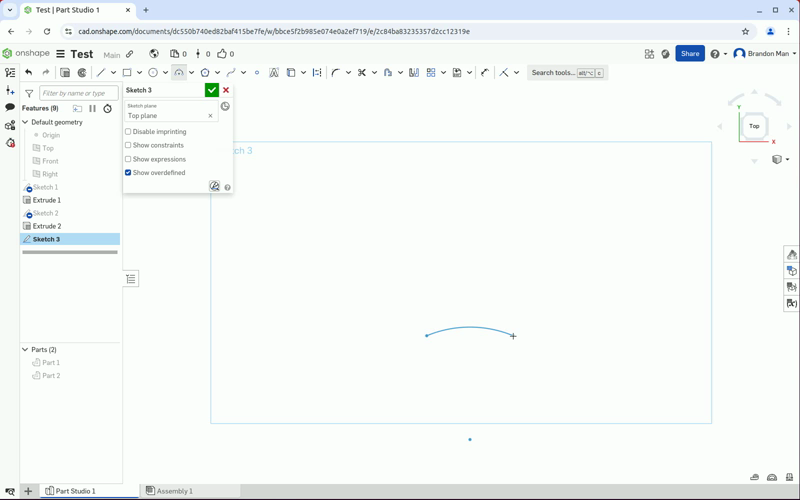
mouse_move(470, 362)
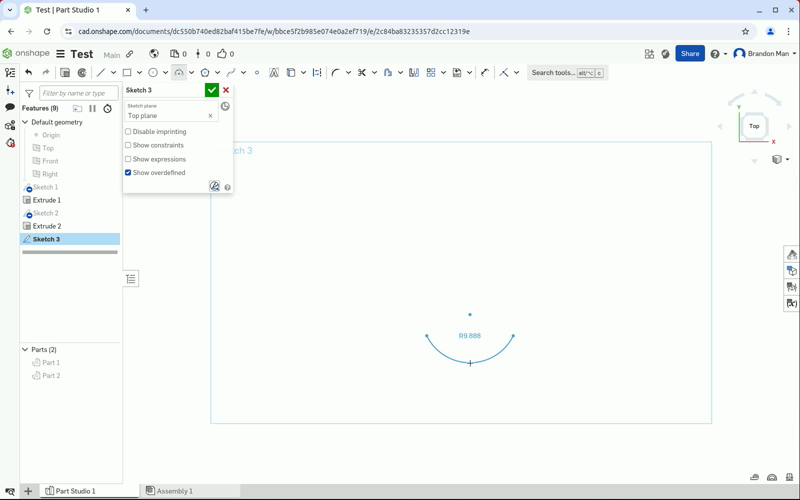
click(470, 362)
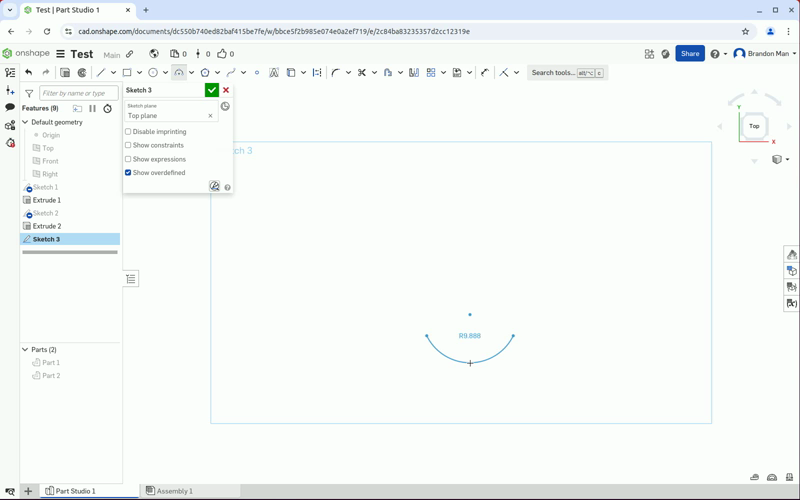
key_up(shift)
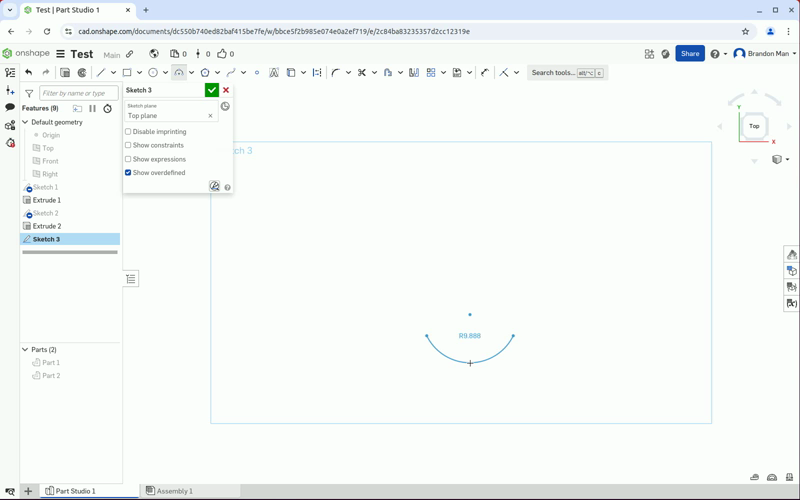
key(esc)
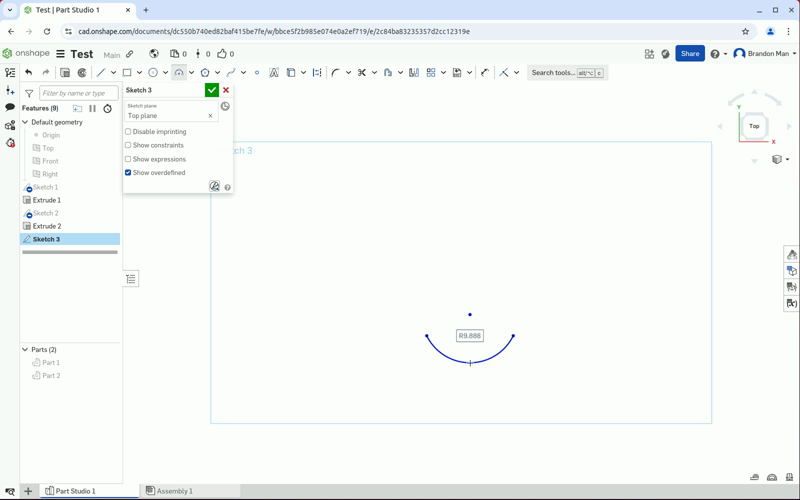
key(l)
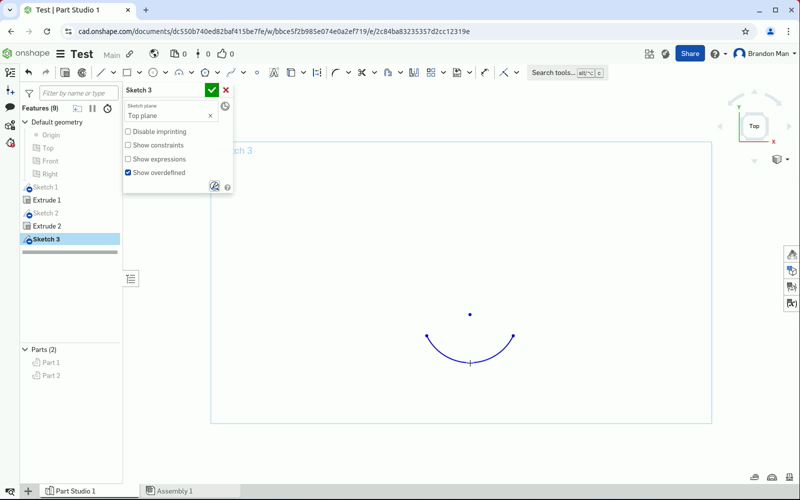
mouse_move(513, 335)
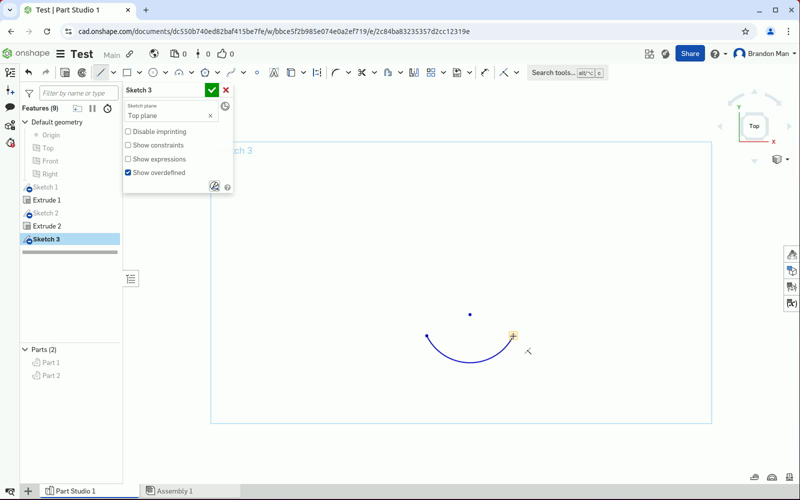
click(513, 335)
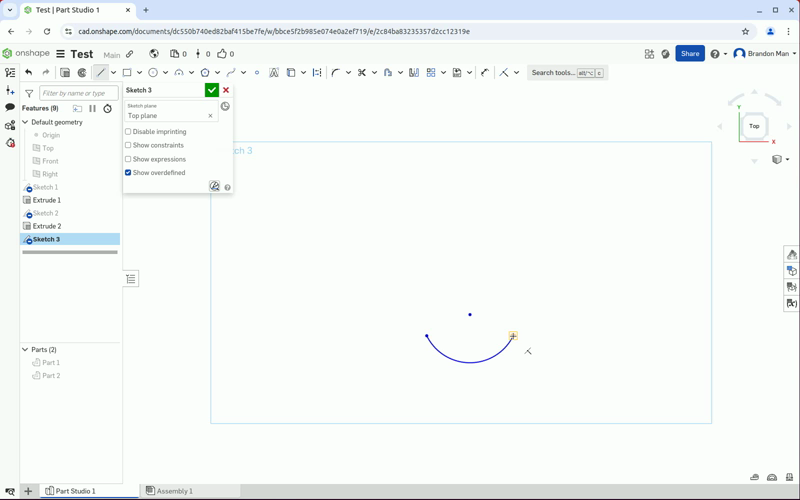
key_down(shift)
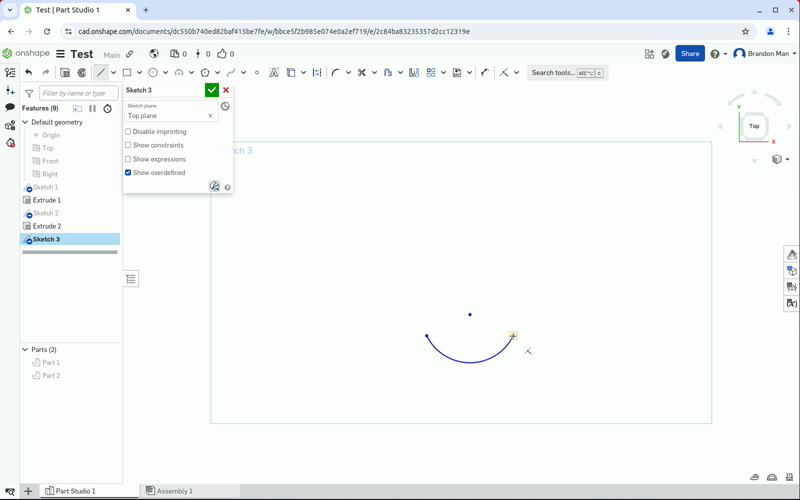
mouse_move(513, 202)
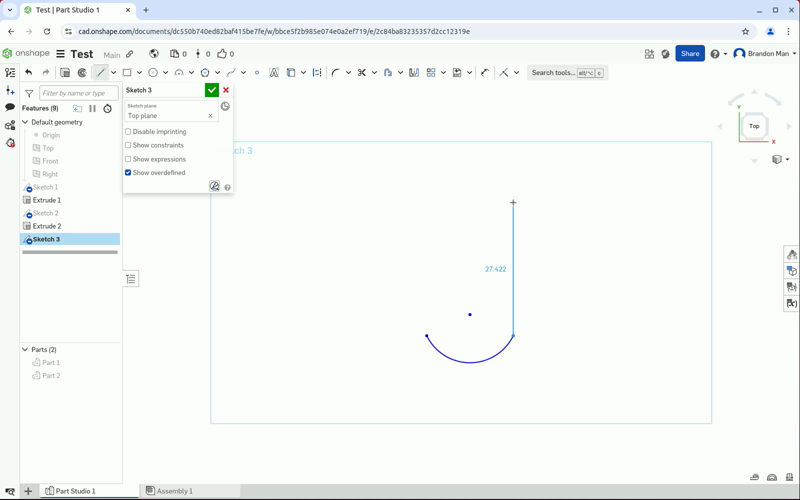
click(513, 202)
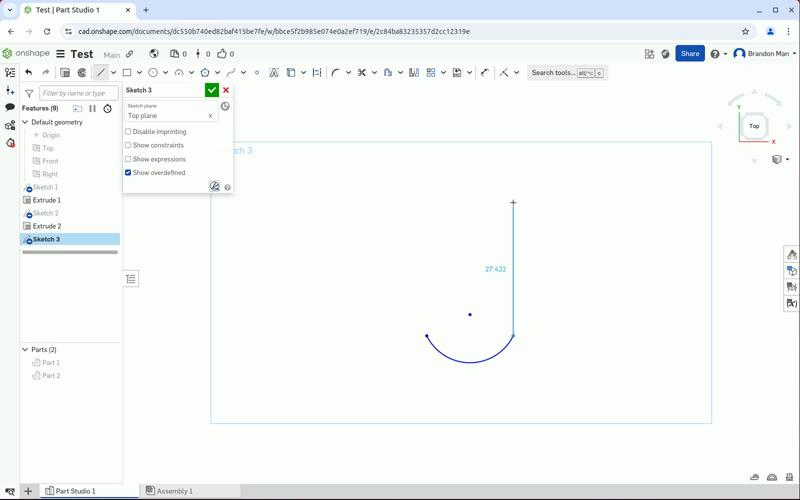
key_up(shift)
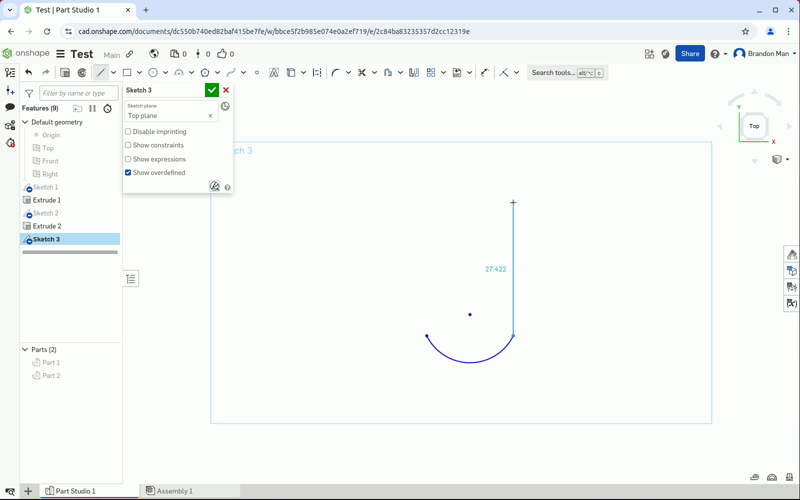
key(esc)
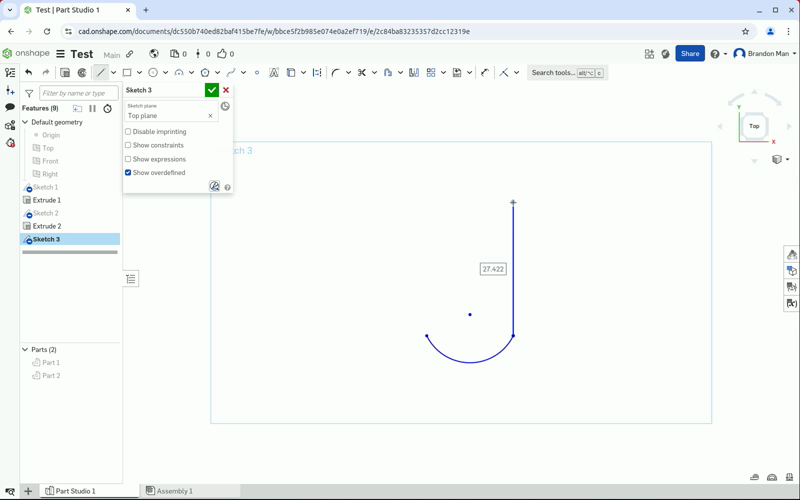
key(a)
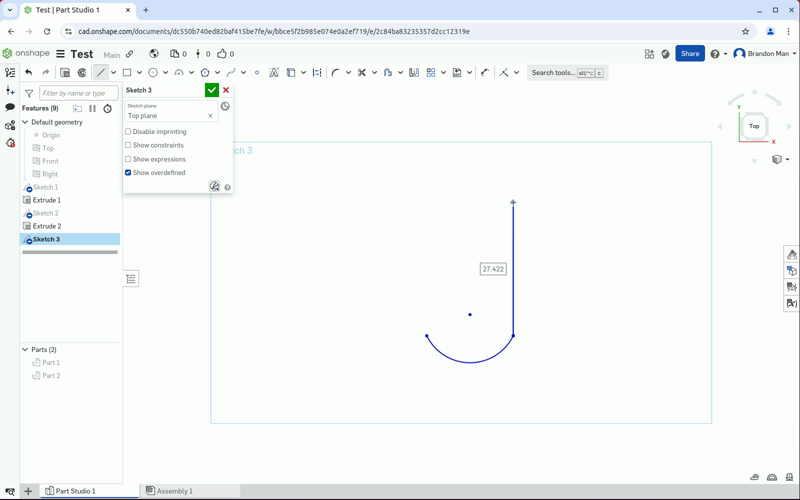
mouse_move(513, 202)
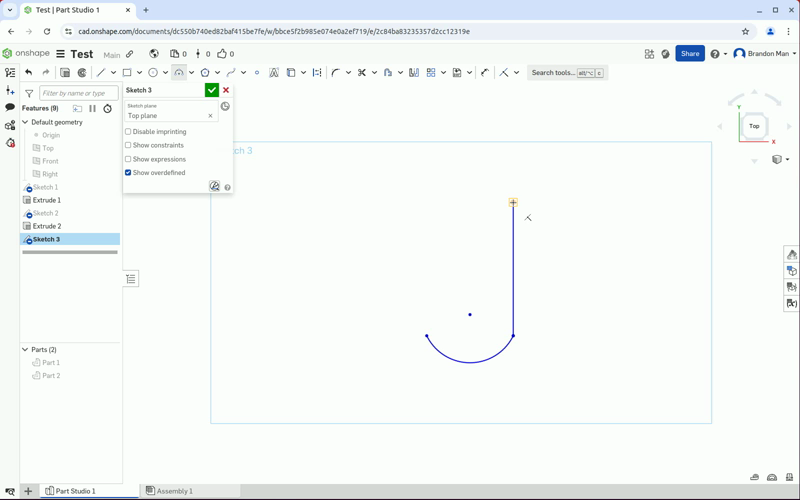
click(513, 202)
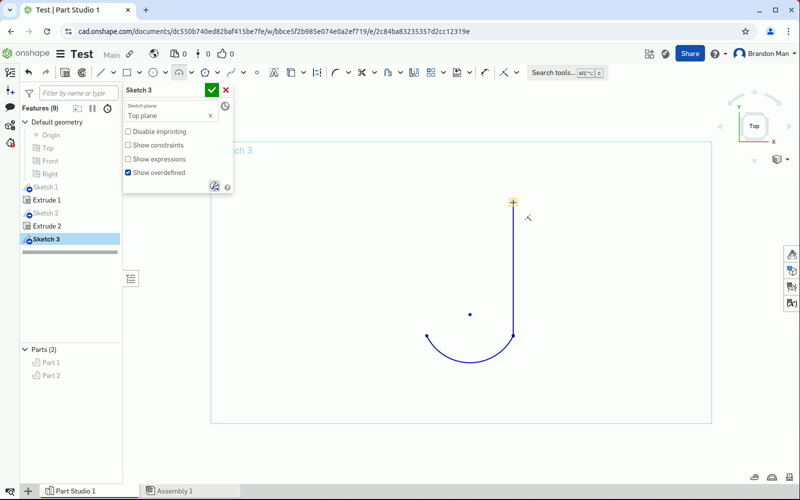
key_down(shift)
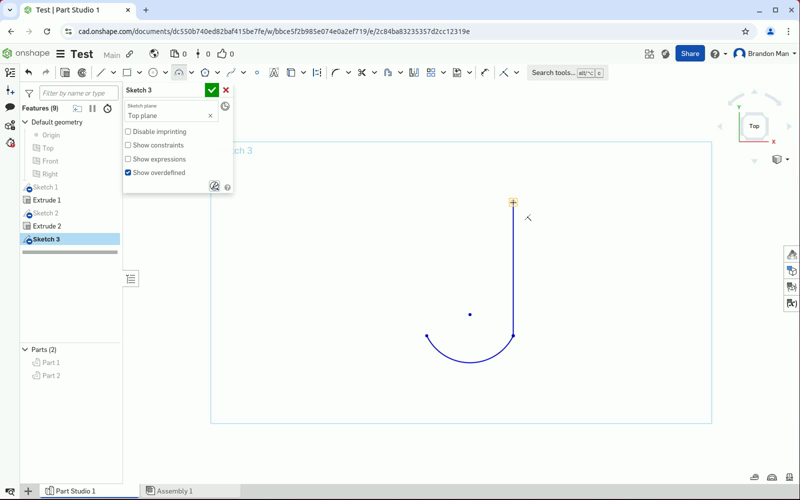
mouse_move(426, 204)
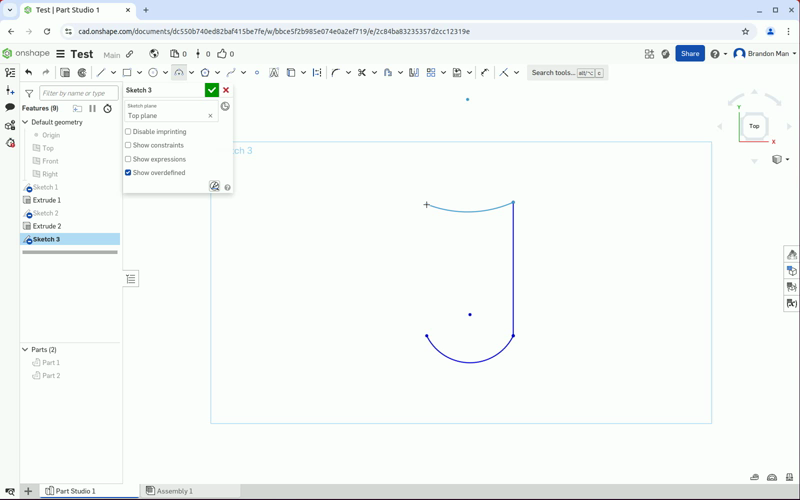
click(426, 204)
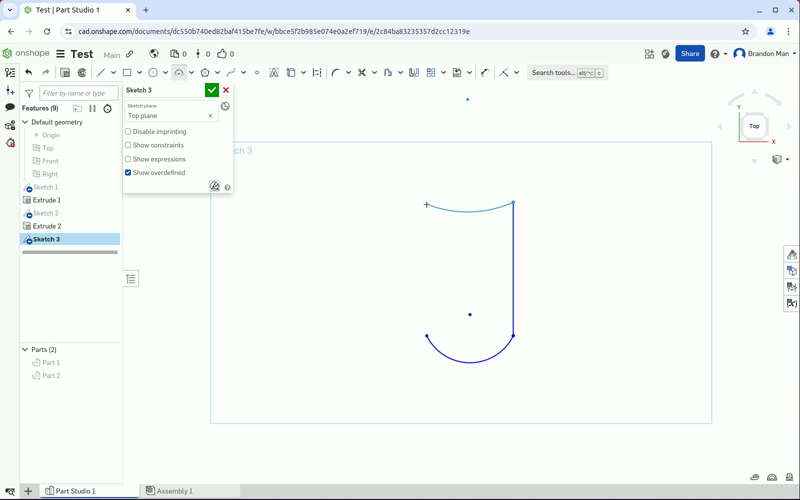
mouse_move(469, 170)
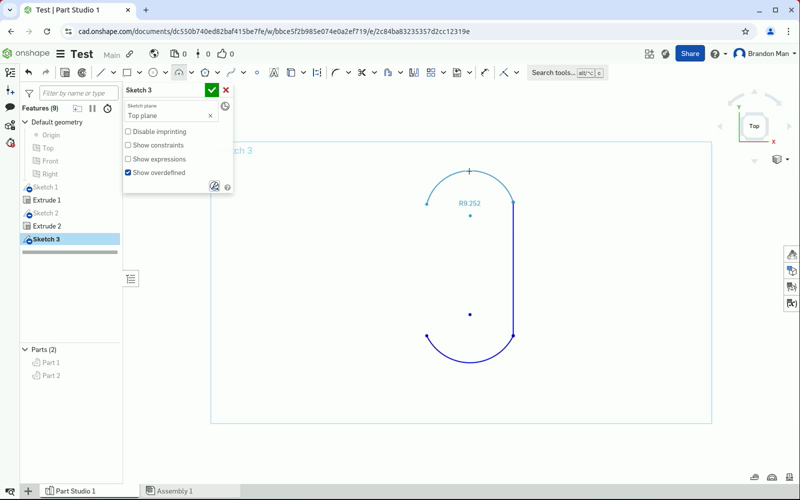
click(469, 170)
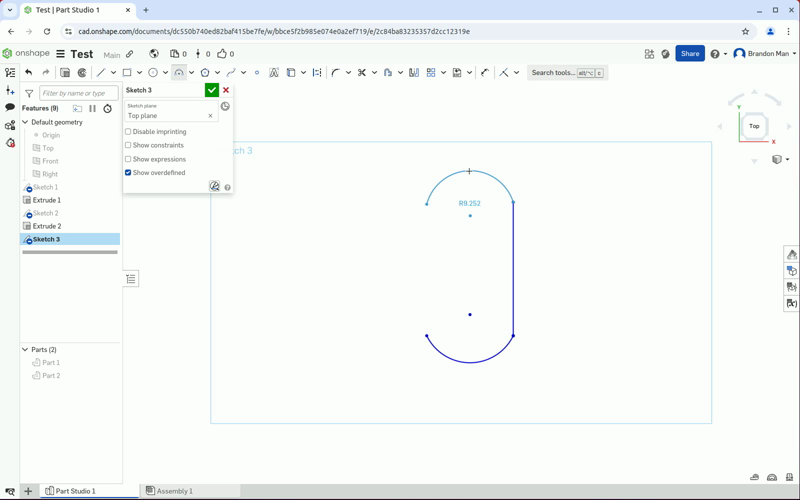
key_up(shift)
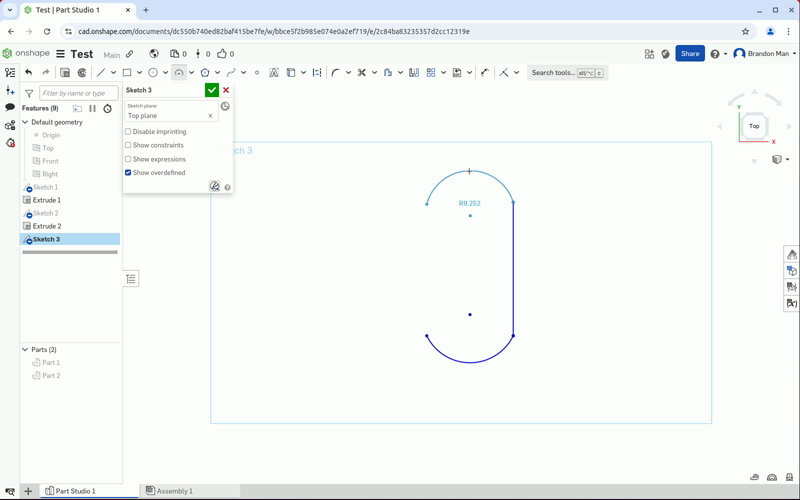
key(esc)
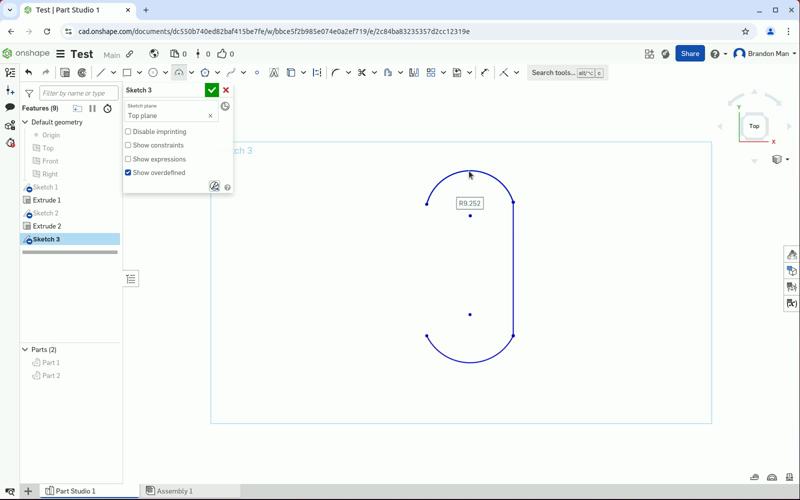
key(l)
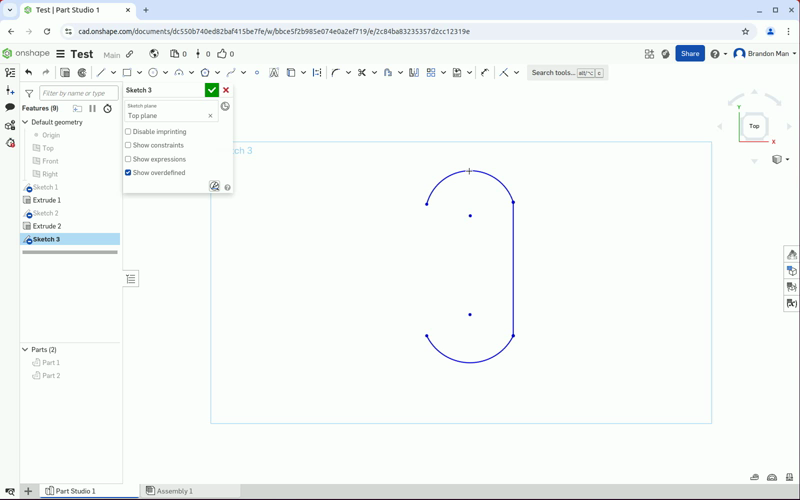
mouse_move(426, 204)
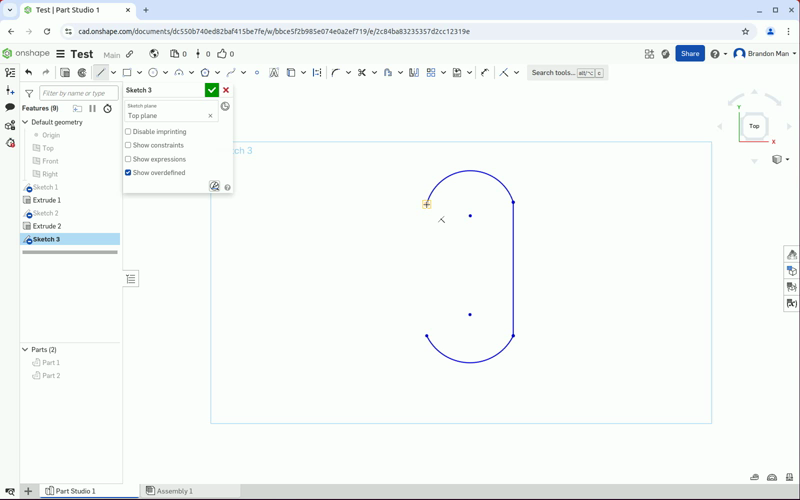
click(426, 204)
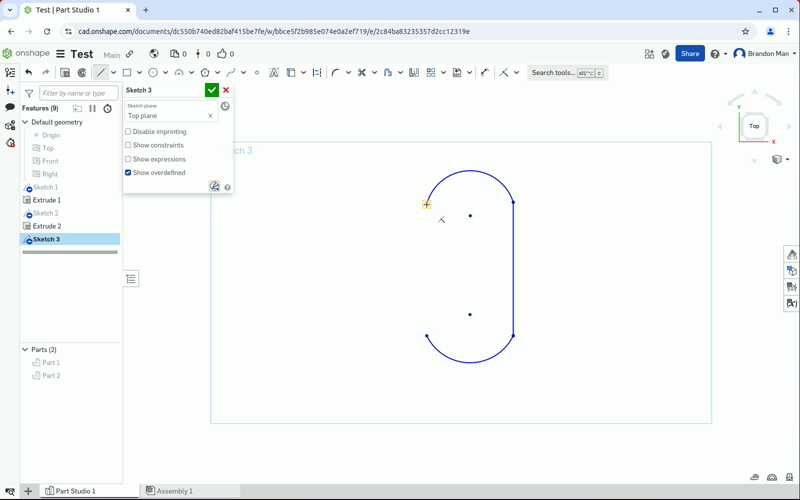
key_down(shift)
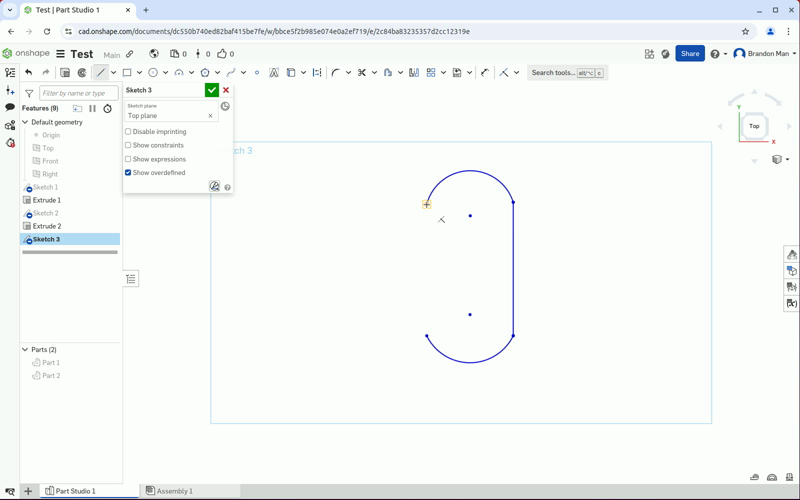
mouse_move(426, 335)
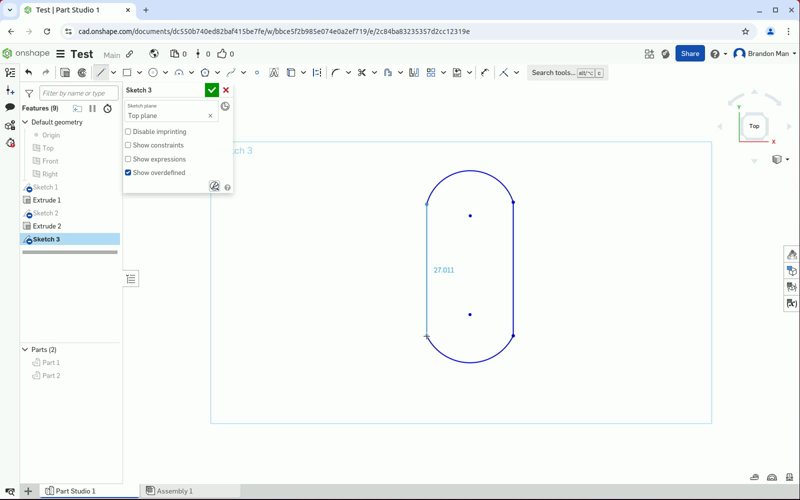
key_up(shift)
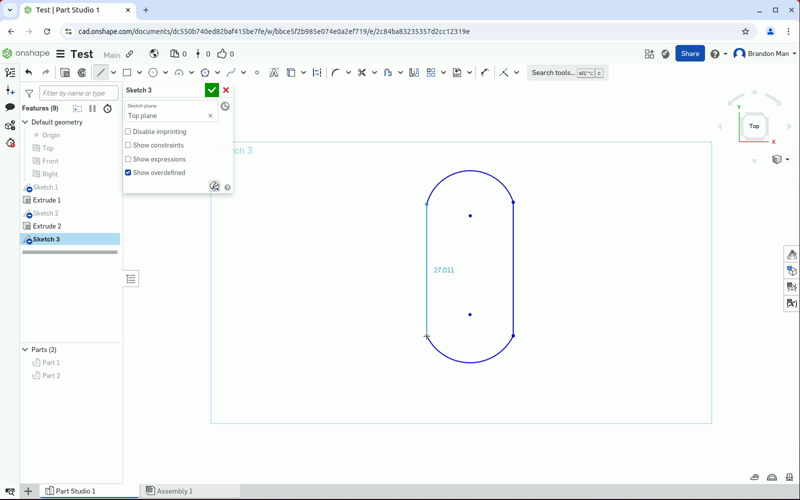
click(426, 335)
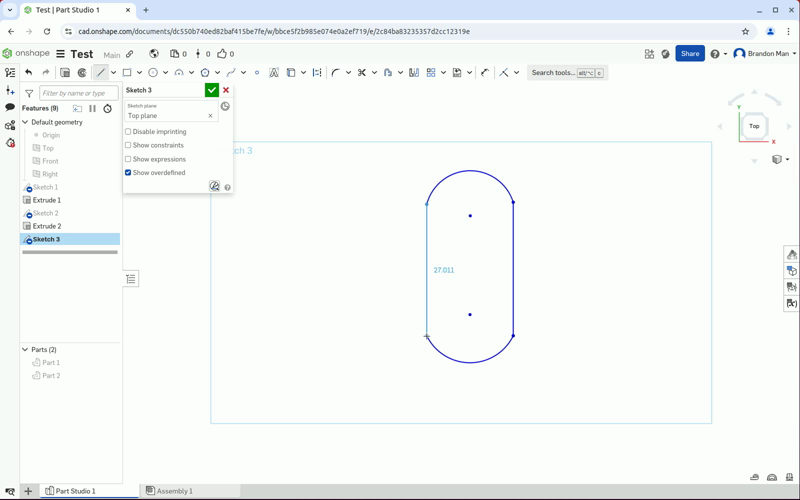
key(esc)
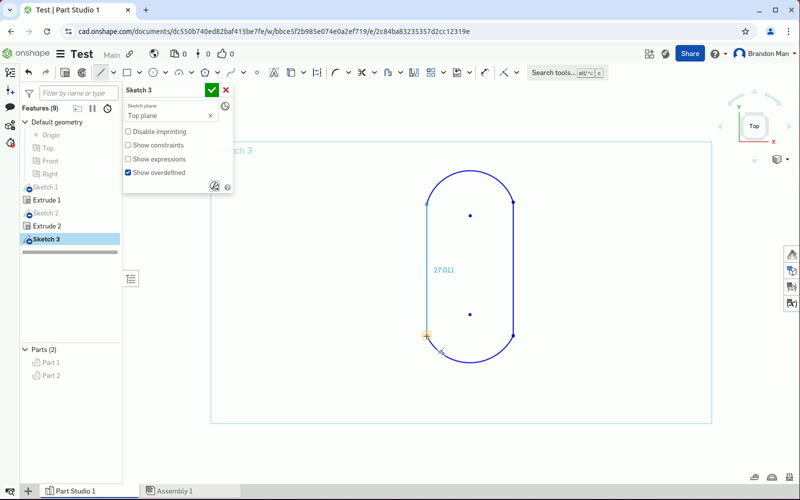
key(l)
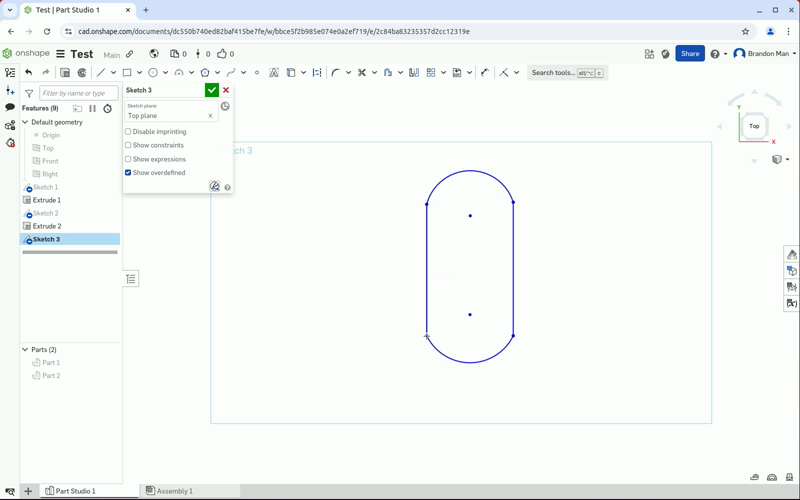
key_down(shift)
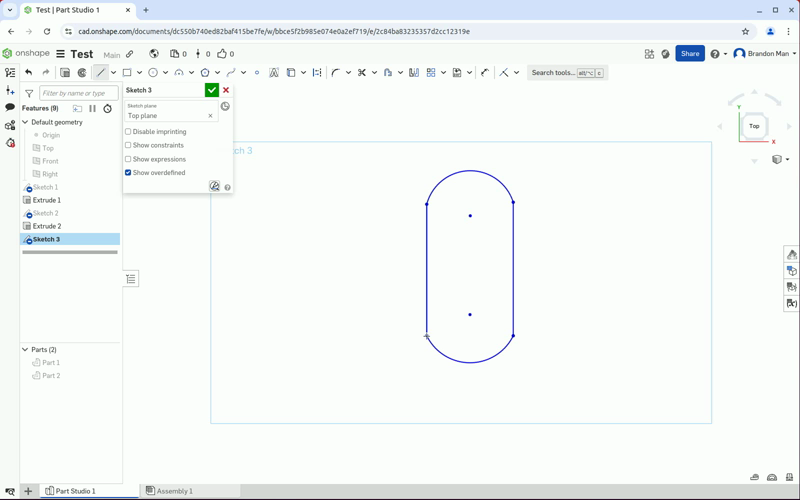
mouse_move(442, 309)
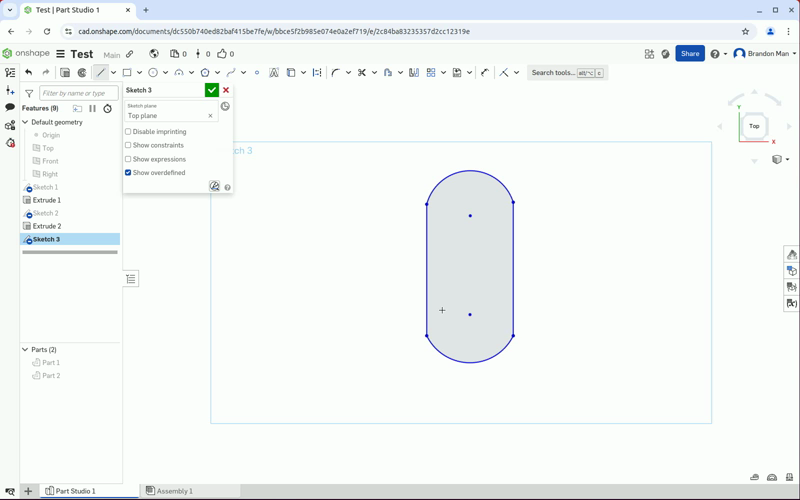
click(442, 309)
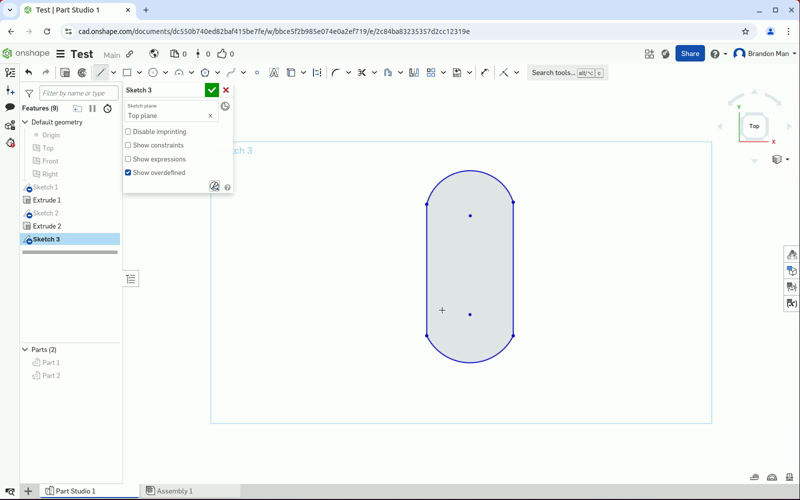
key_up(shift)
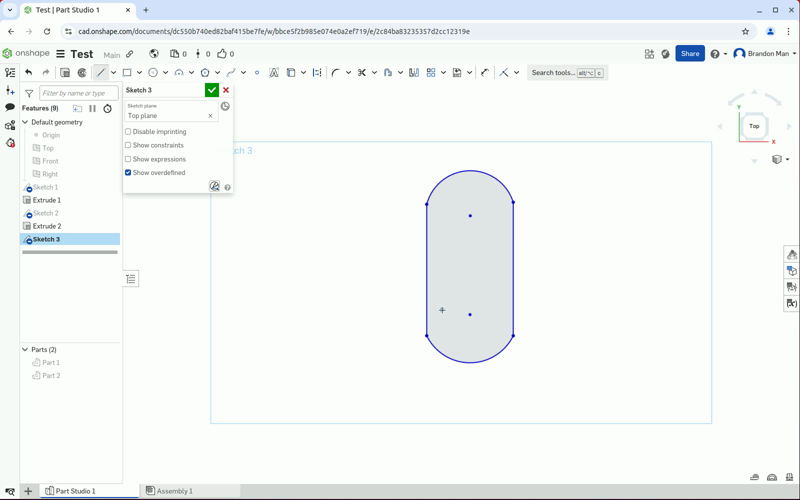
key_down(shift)
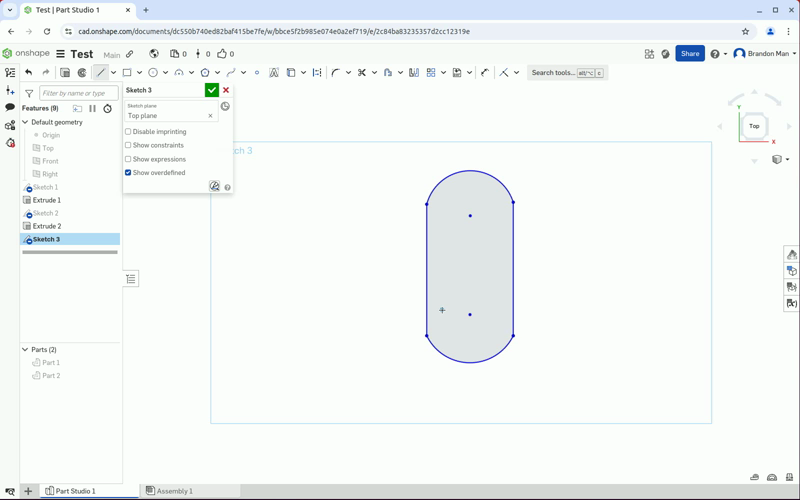
mouse_move(472, 309)
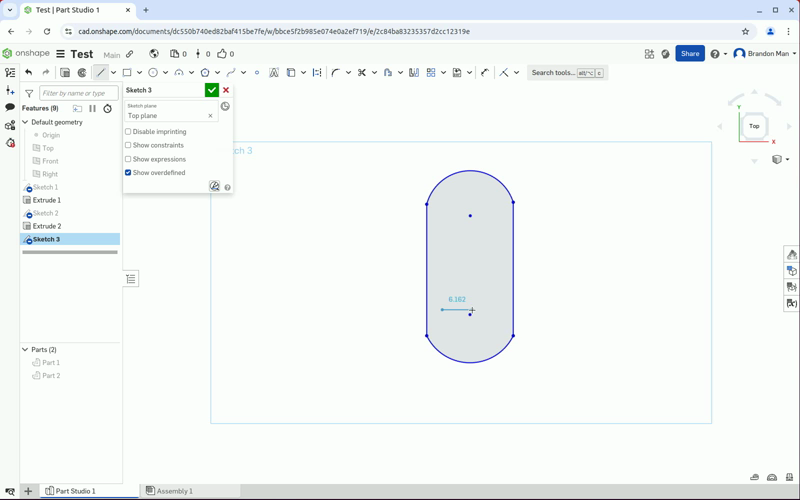
mouse_move(499, 309)
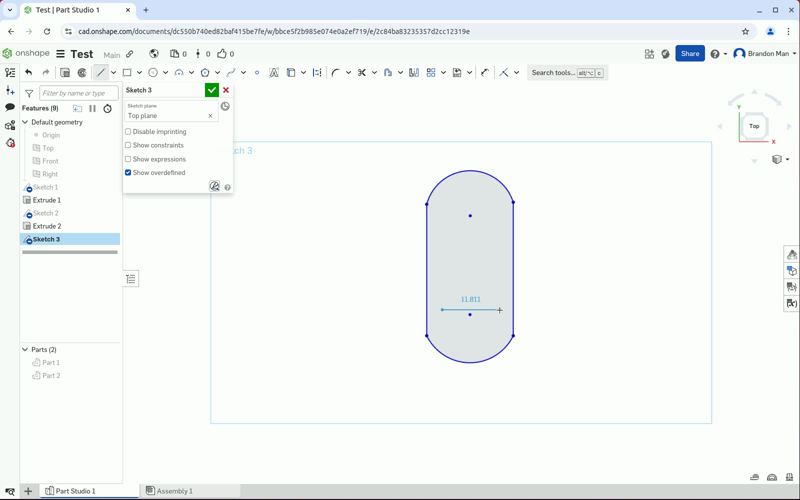
click(499, 309)
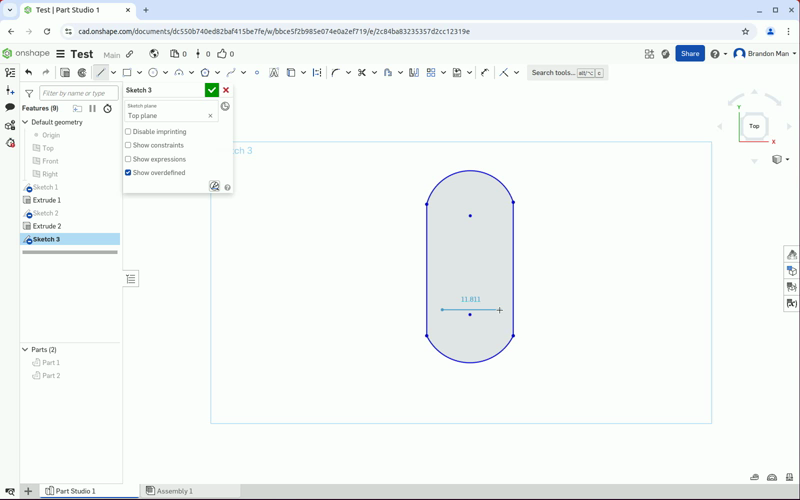
key_up(shift)
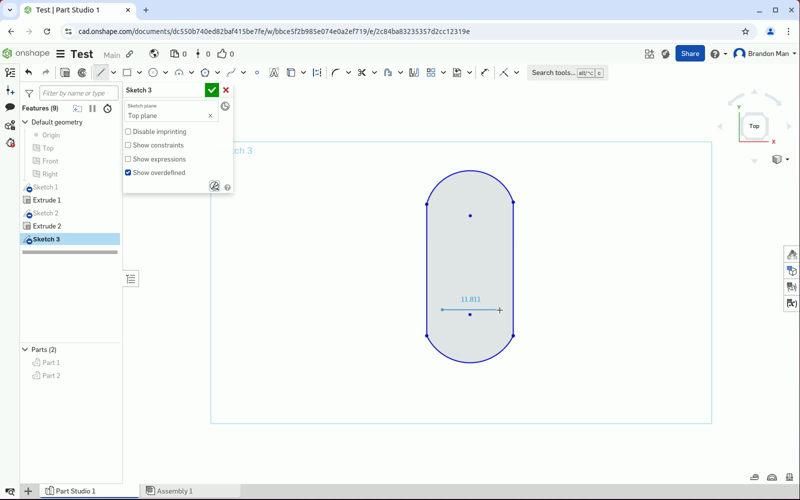
key_down(shift)
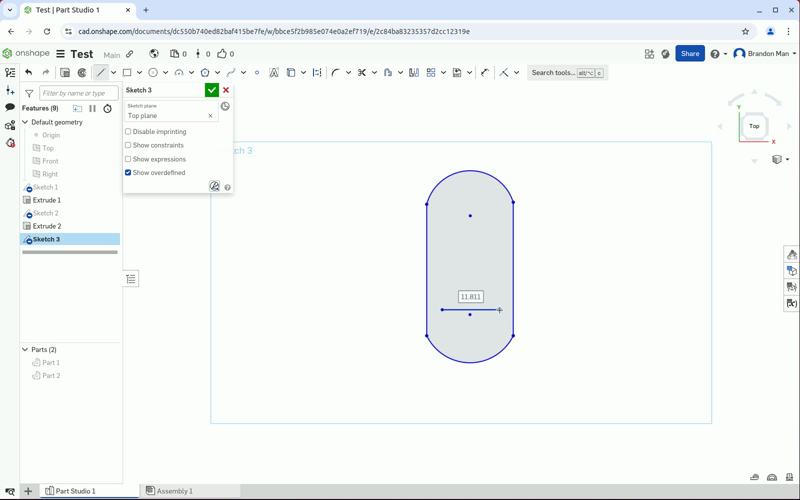
mouse_move(499, 221)
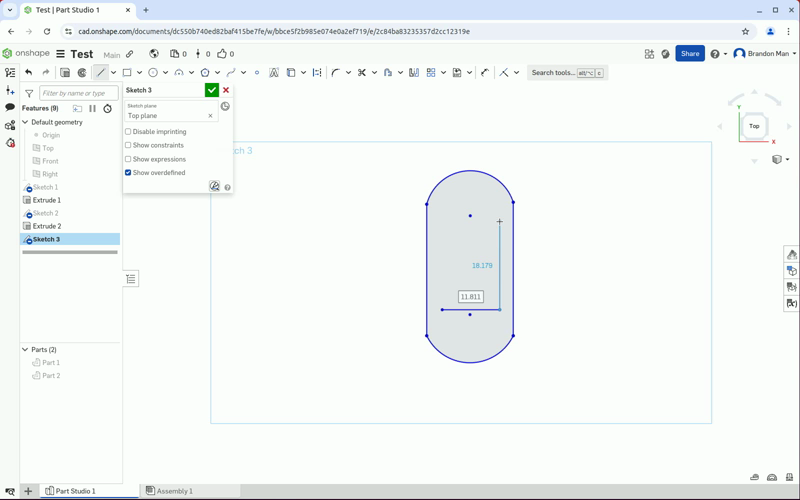
click(499, 221)
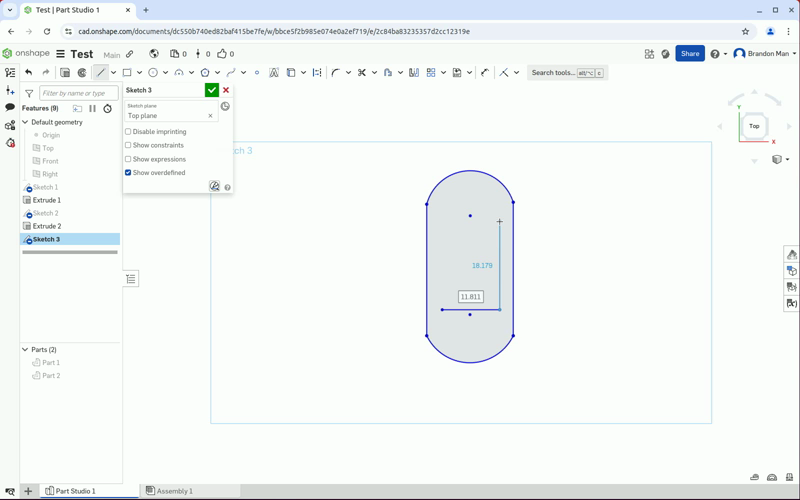
key_up(shift)
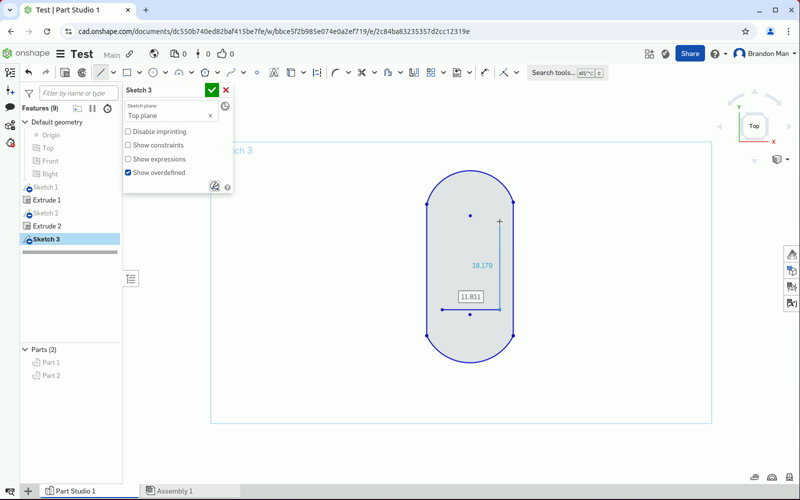
key_down(shift)
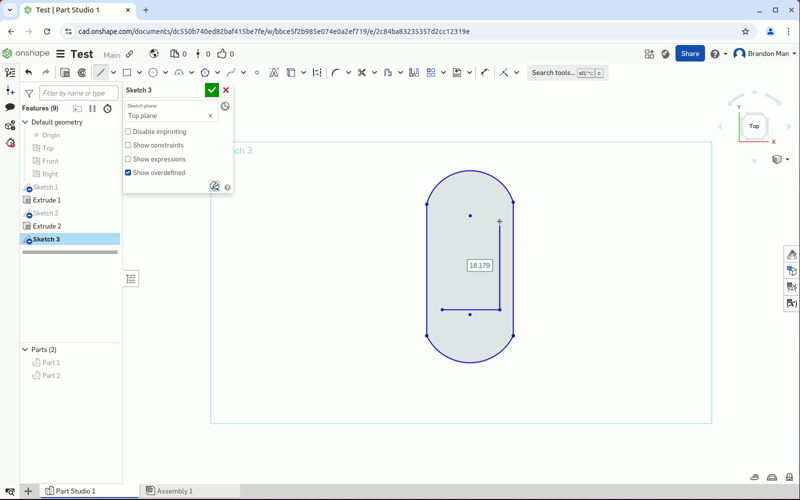
mouse_move(529, 221)
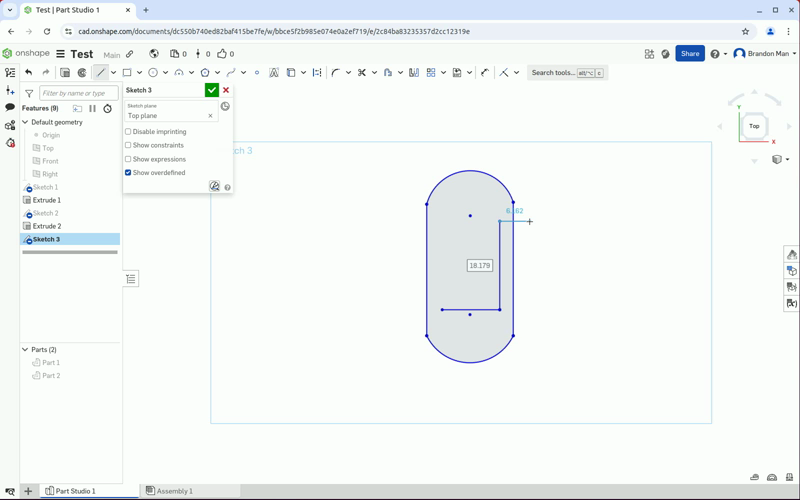
mouse_move(497, 221)
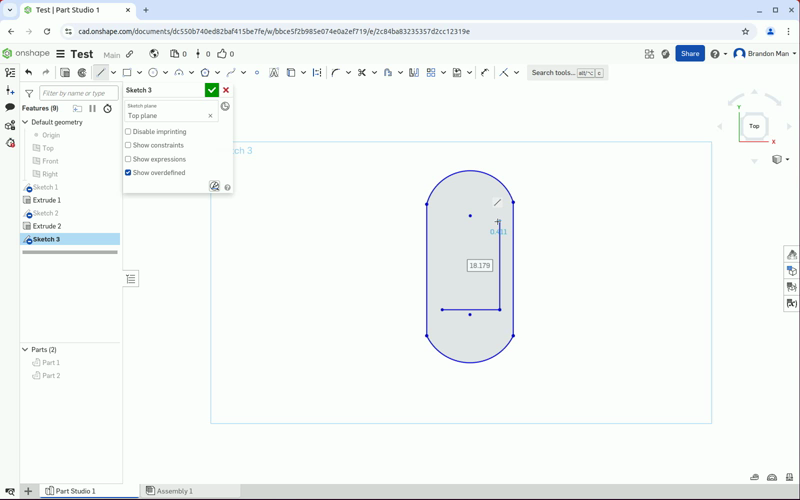
scroll(6)
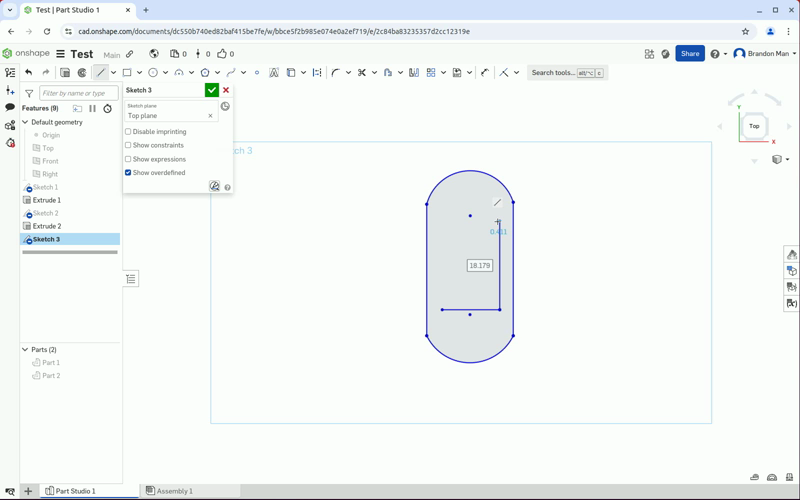
scroll(6)
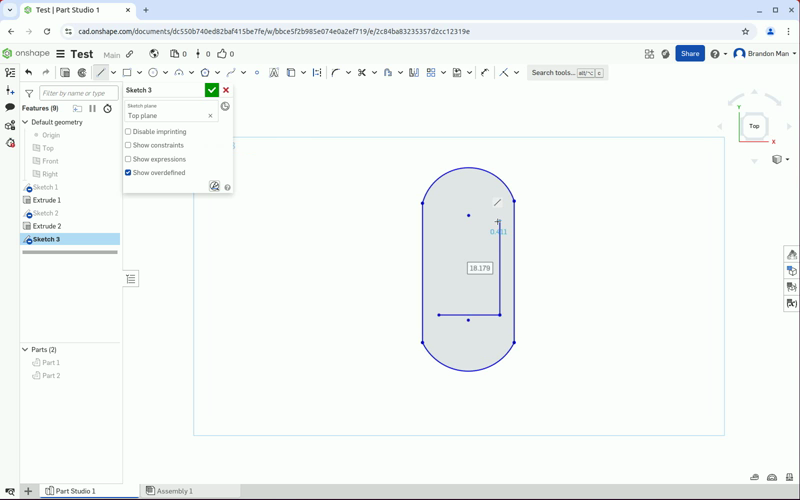
scroll(6)
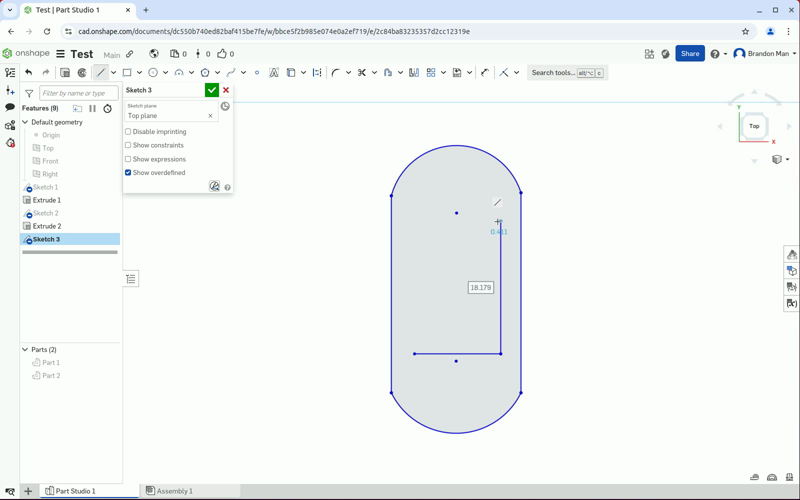
scroll(6)
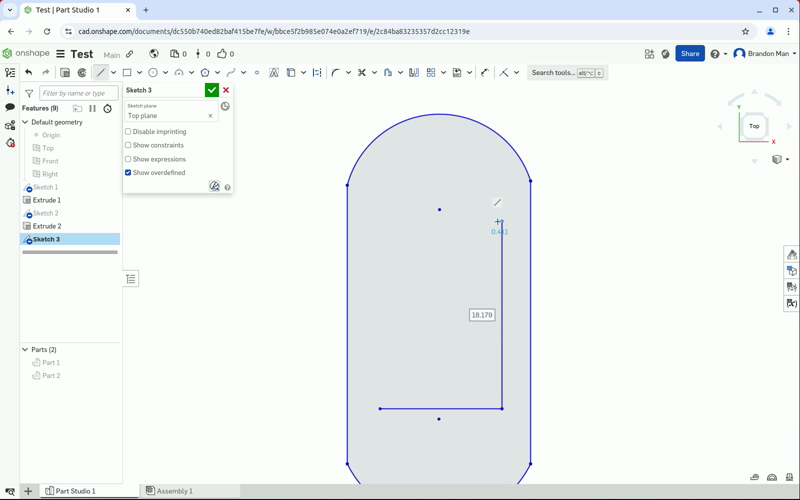
scroll(6)
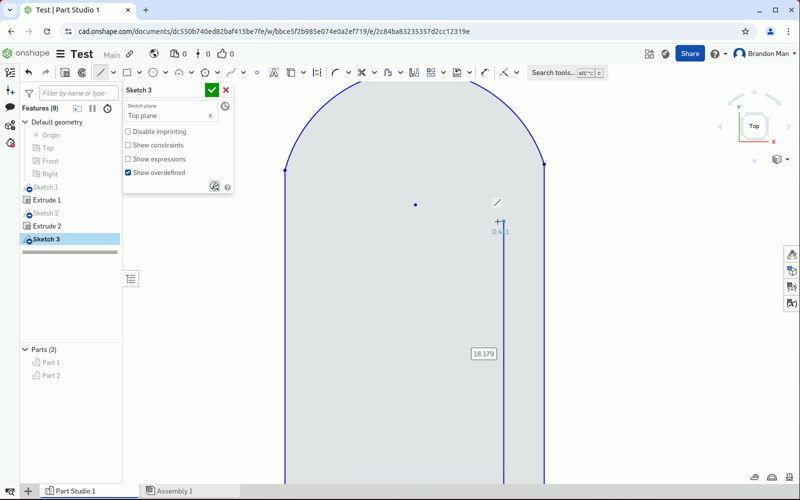
scroll(6)
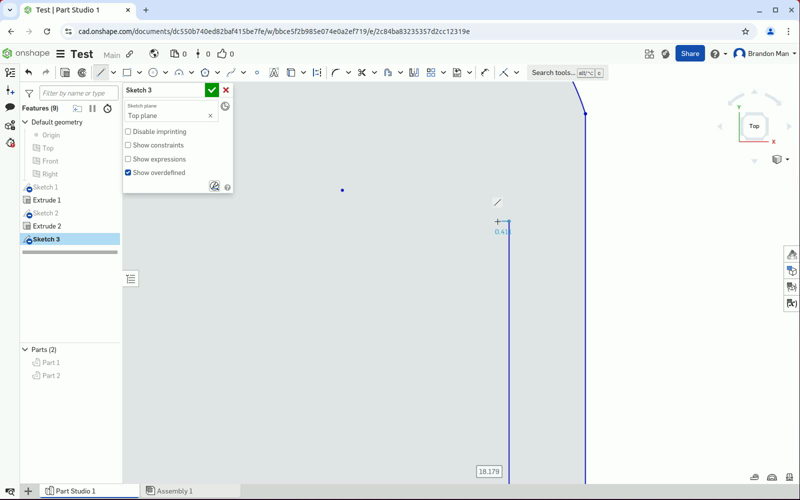
scroll(6)
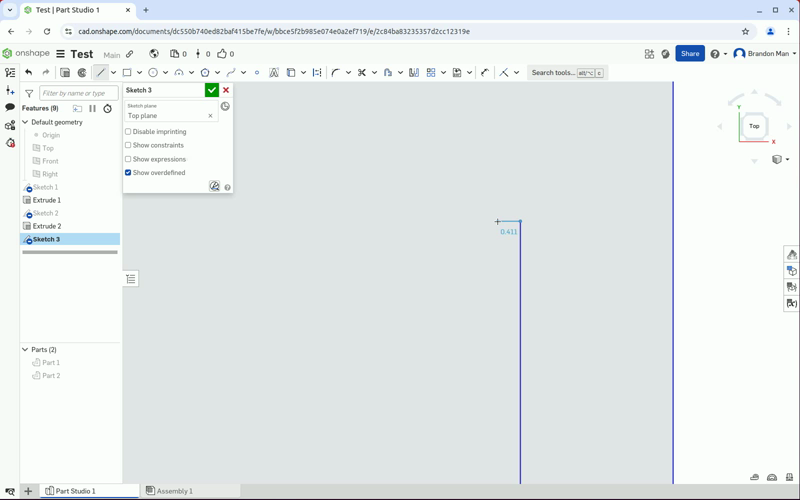
click(497, 221)
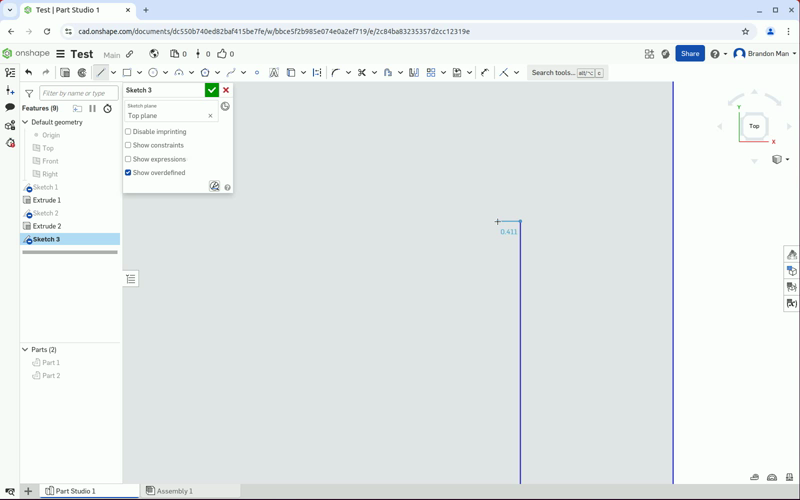
scroll(-6)
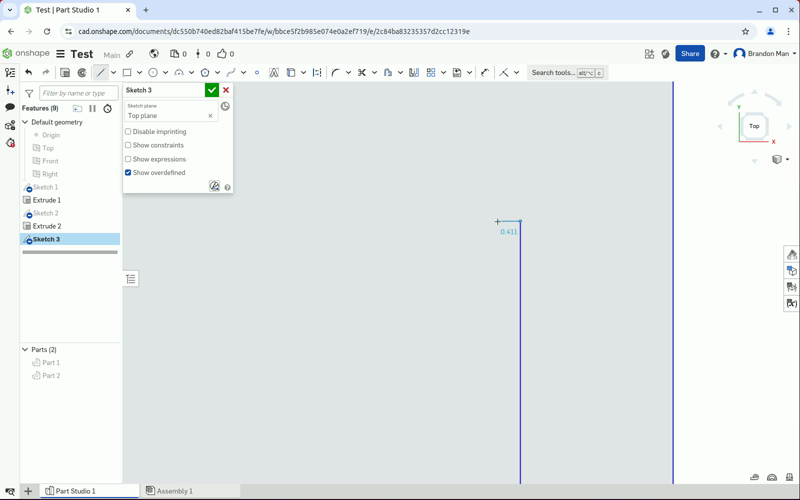
scroll(-6)
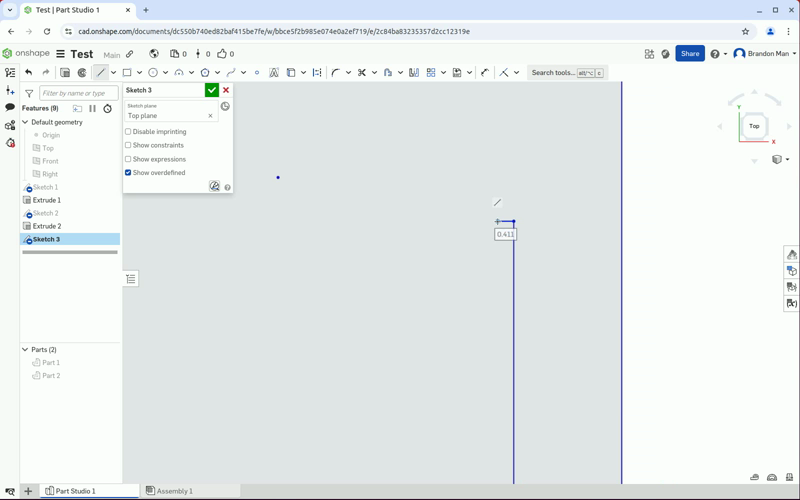
scroll(-6)
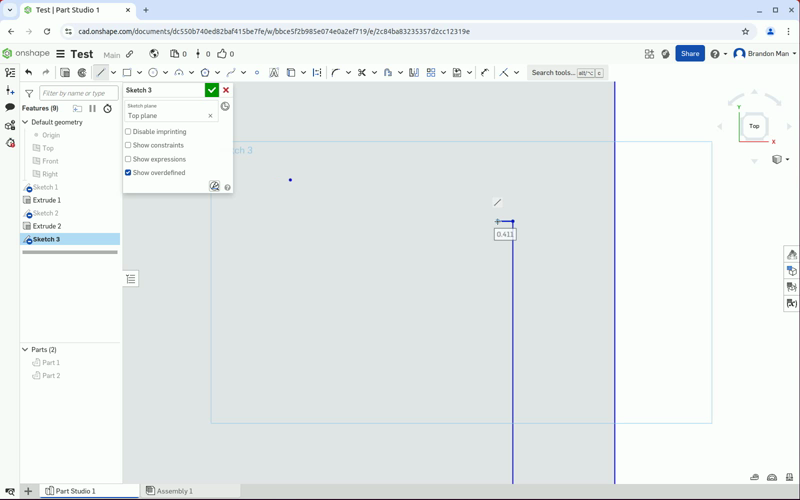
scroll(-6)
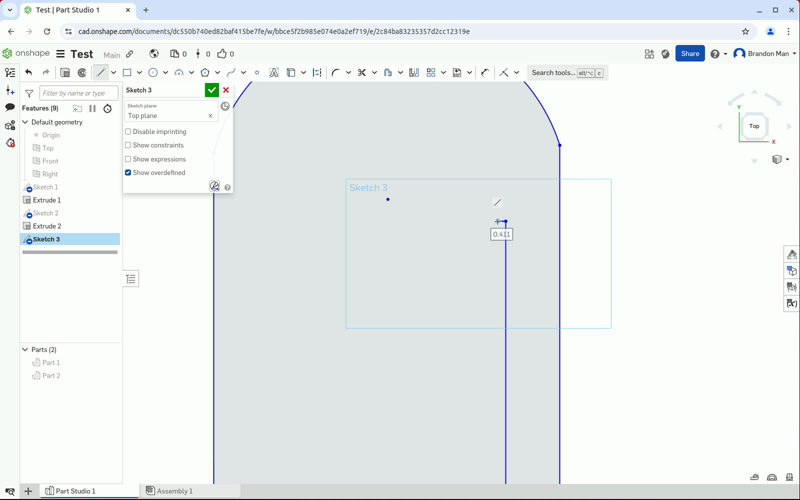
scroll(-6)
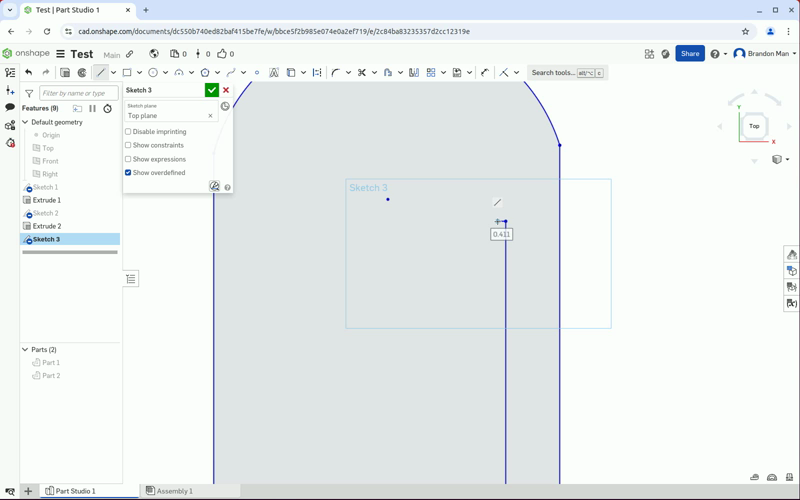
scroll(-6)
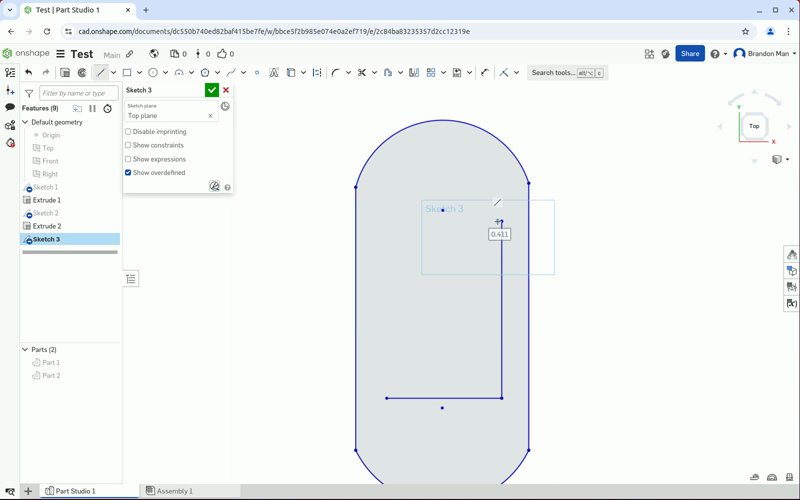
scroll(-6)
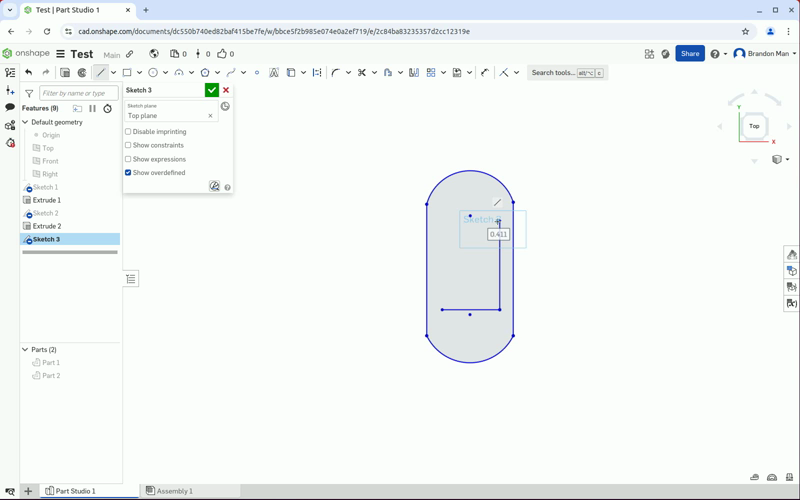
key_up(shift)
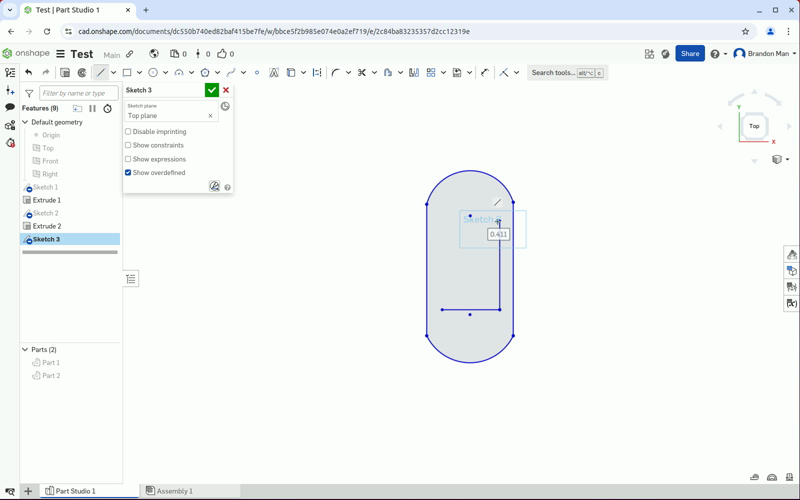
key_down(shift)
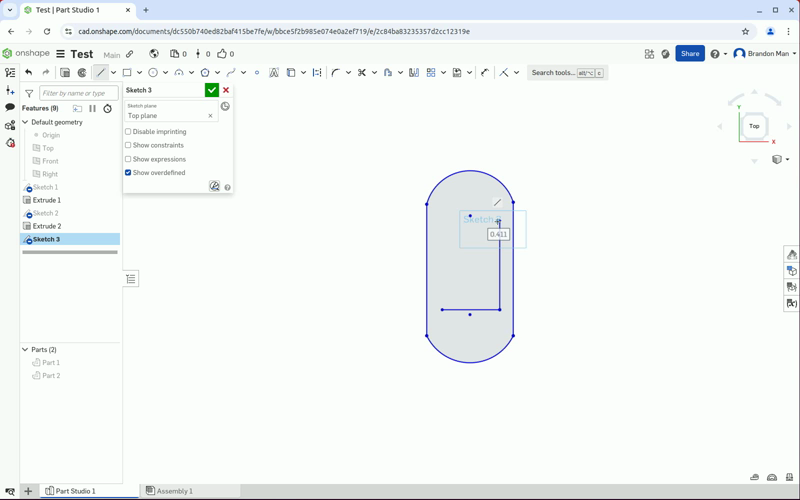
mouse_move(527, 221)
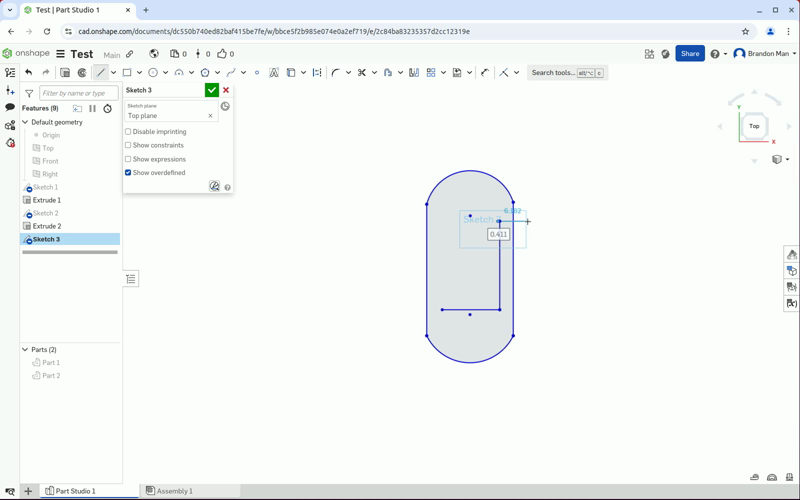
mouse_move(442, 221)
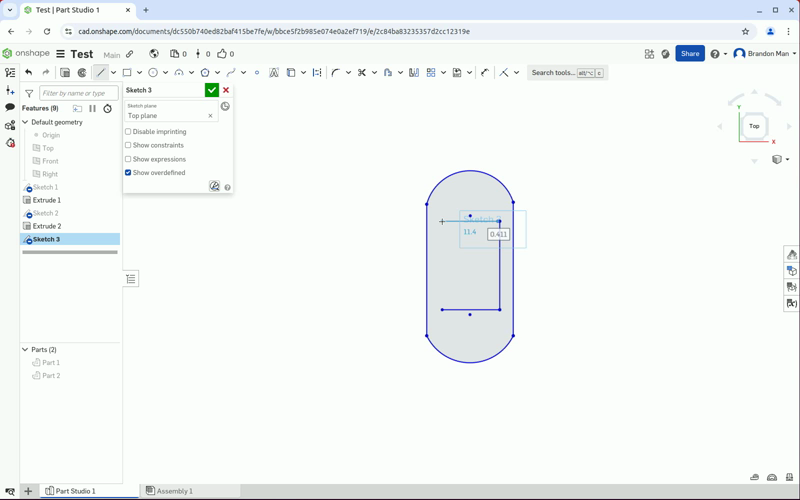
click(442, 221)
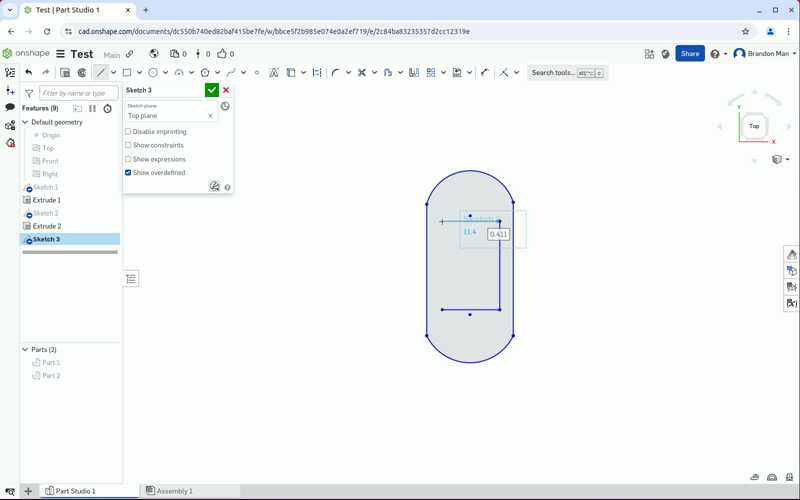
key_up(shift)
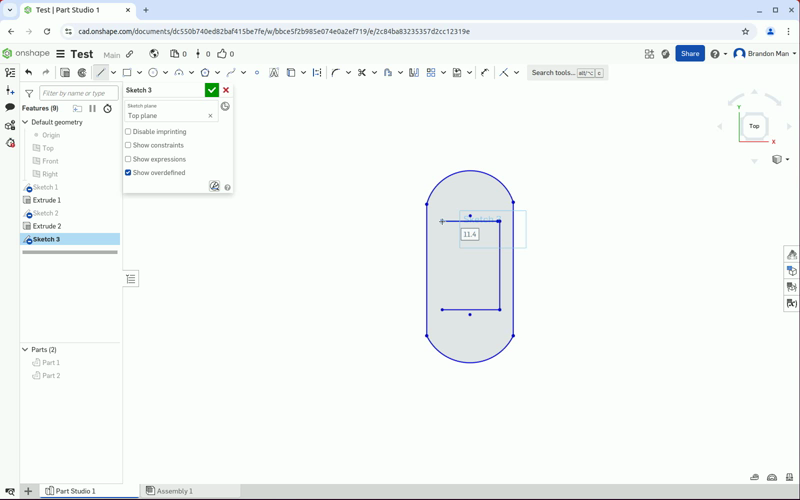
key_down(shift)
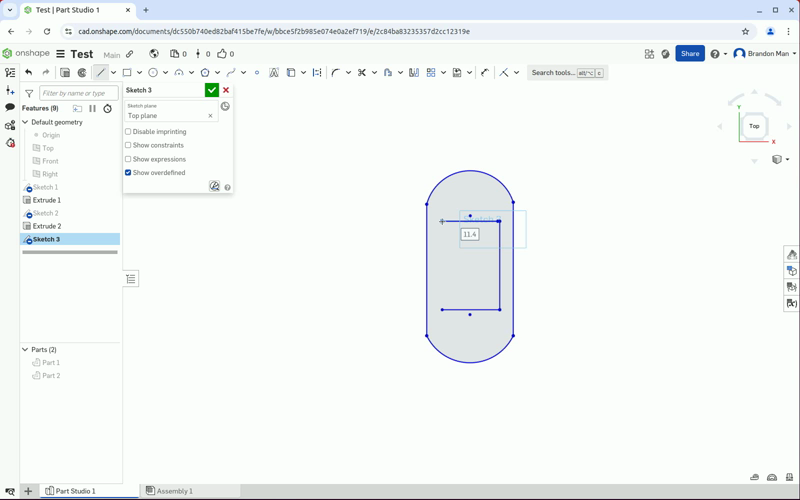
mouse_move(442, 309)
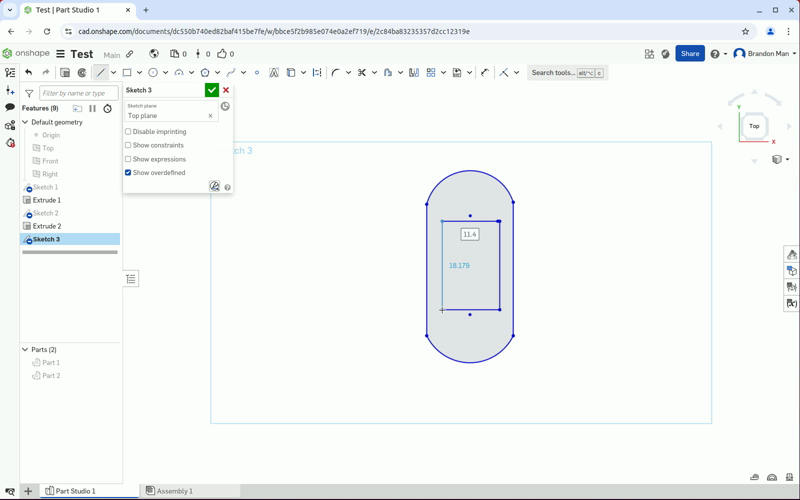
key_up(shift)
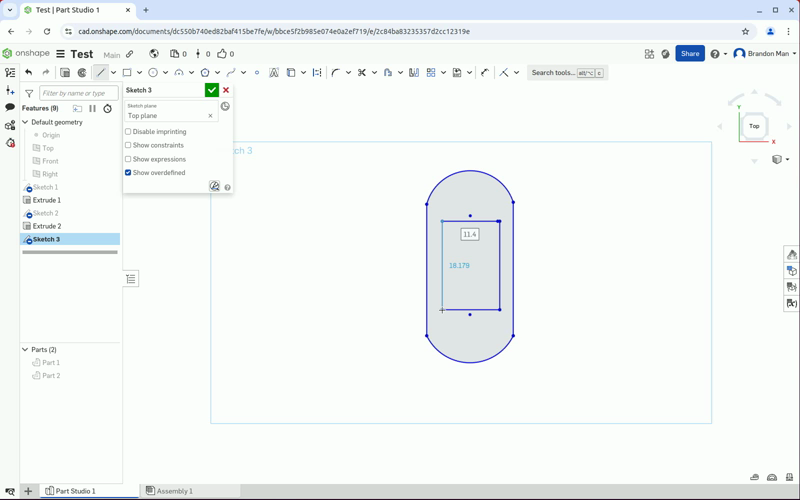
click(442, 309)
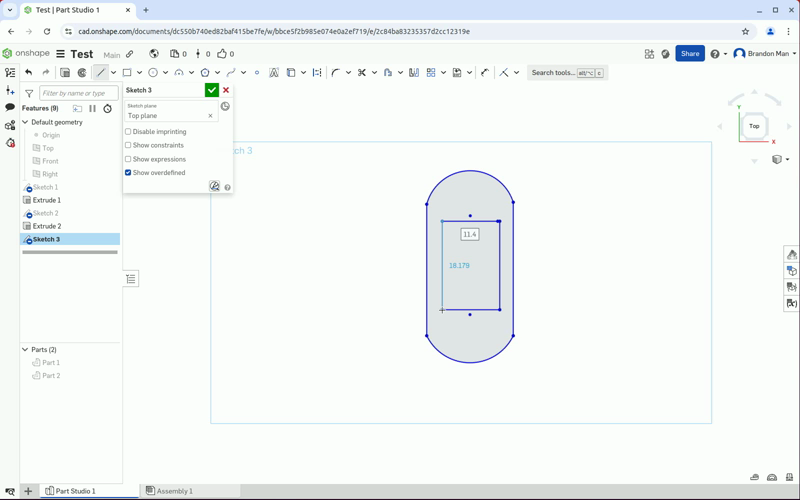
key(esc)
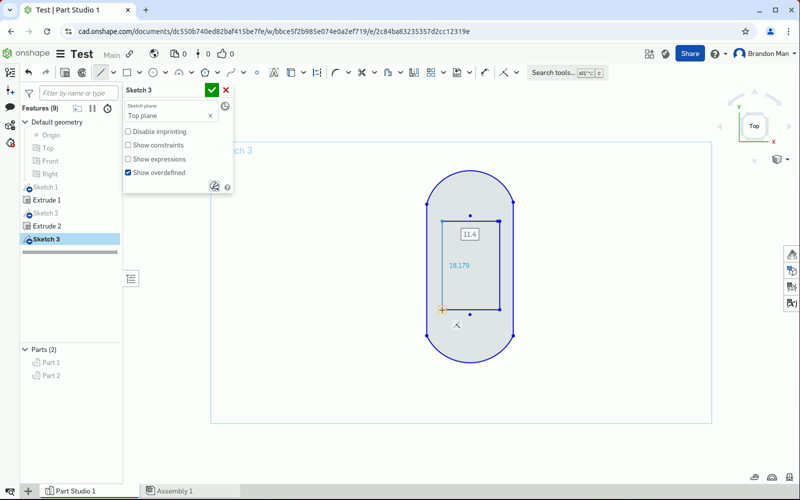
key(c)
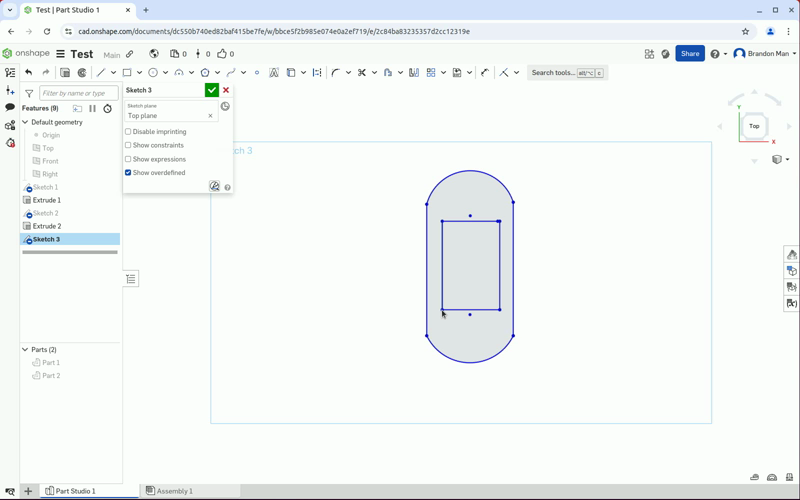
key_down(shift)
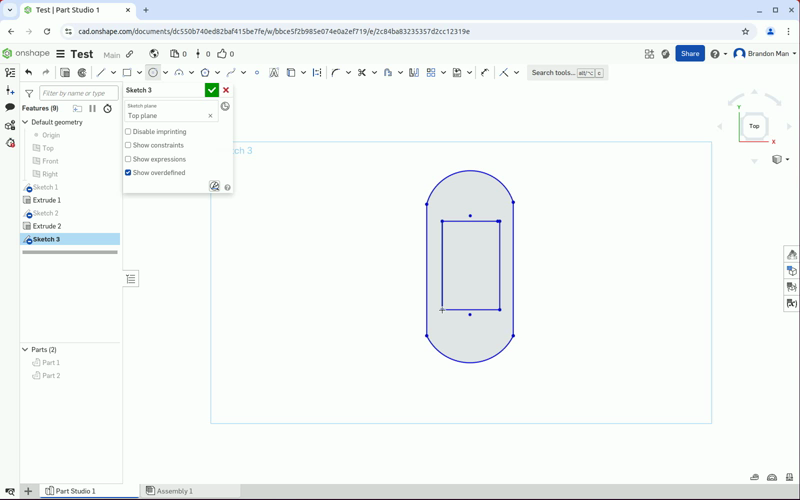
mouse_move(470, 339)
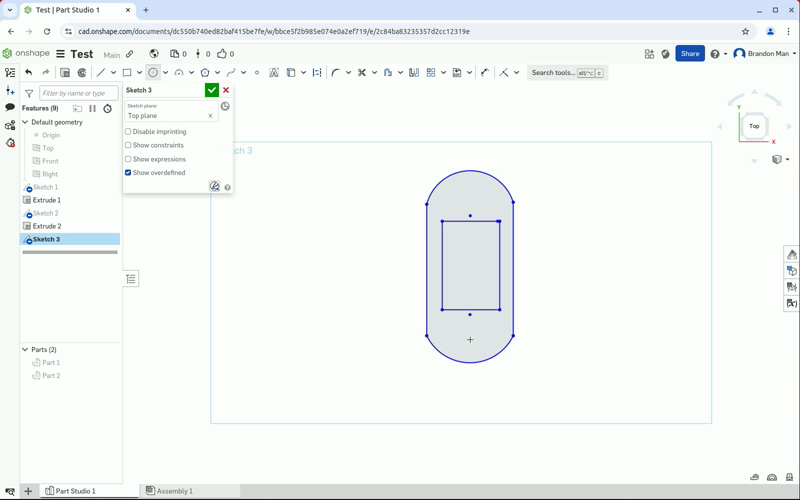
click(470, 339)
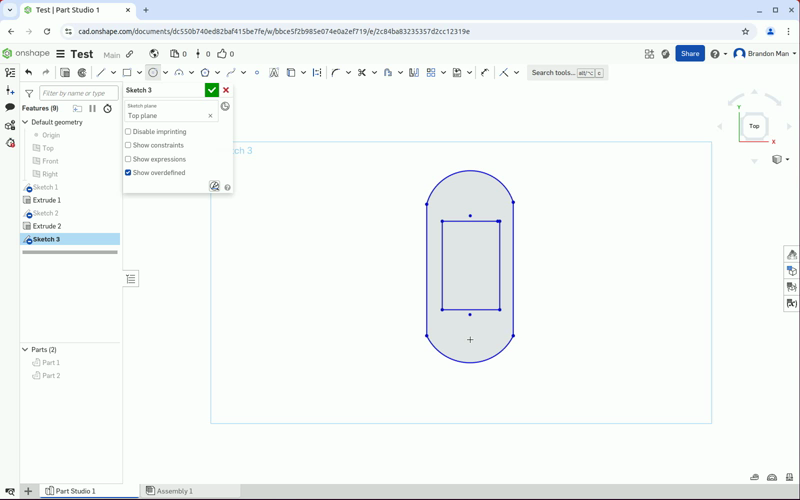
key_up(shift)
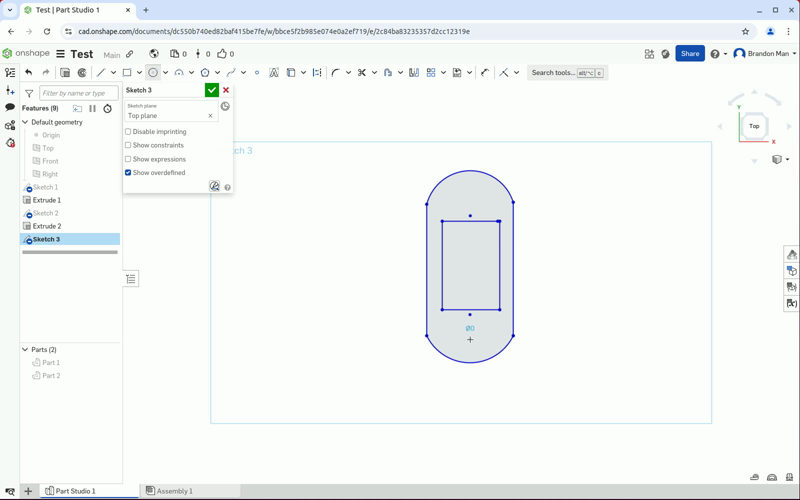
mouse_move(483, 339)
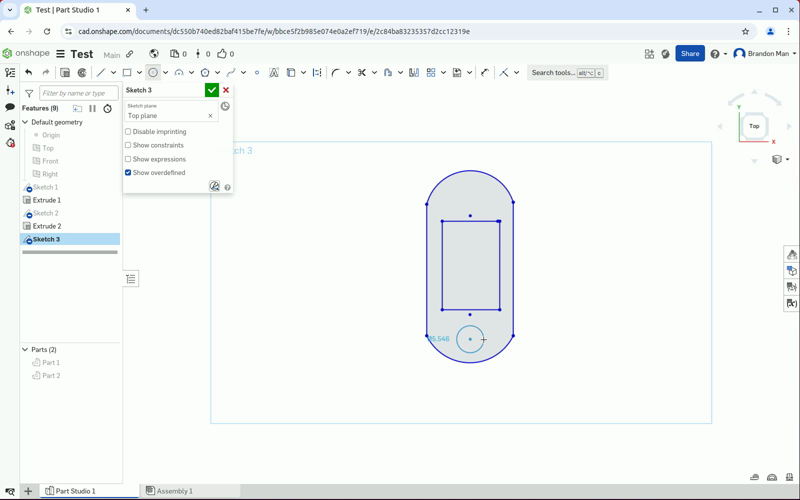
click(483, 339)
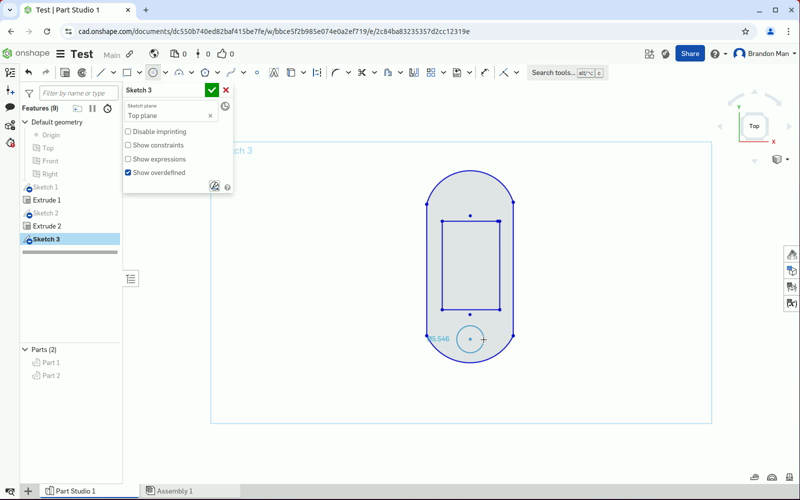
key(esc)
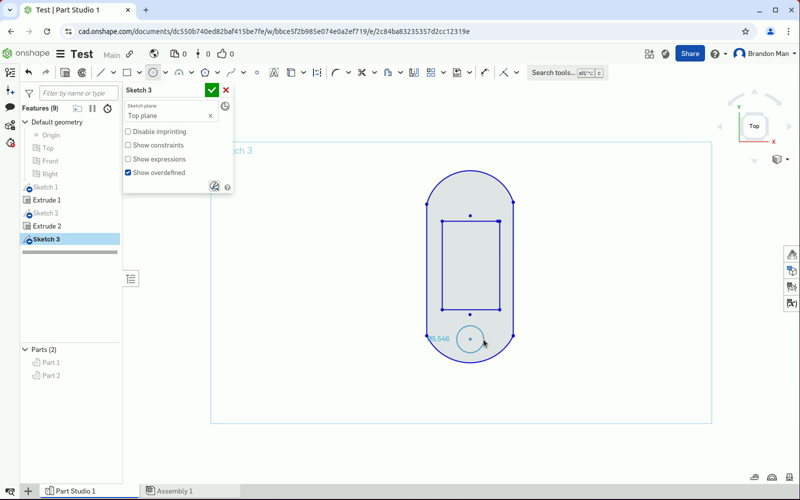
key(c)
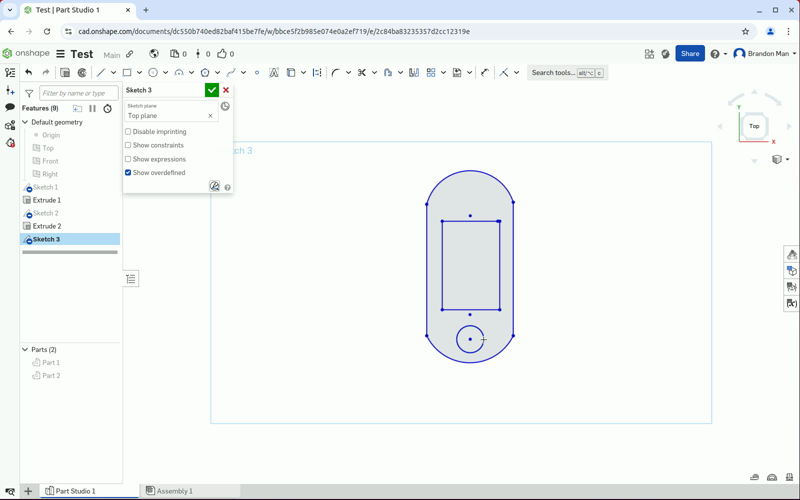
key_down(shift)
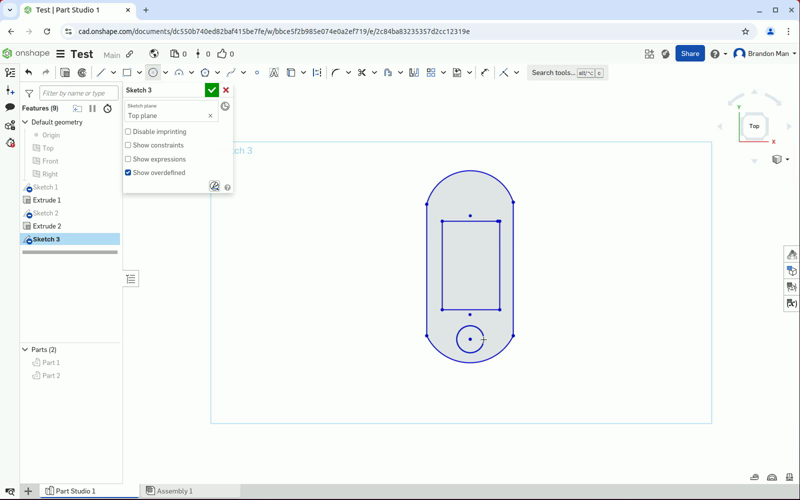
mouse_move(470, 193)
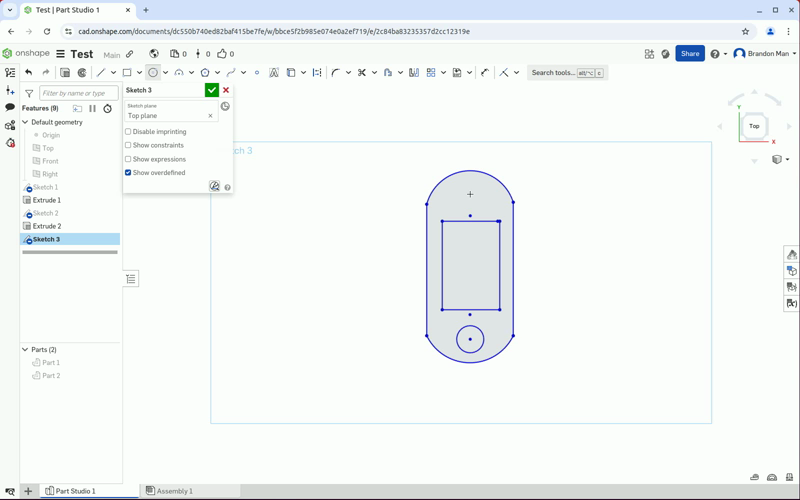
click(470, 193)
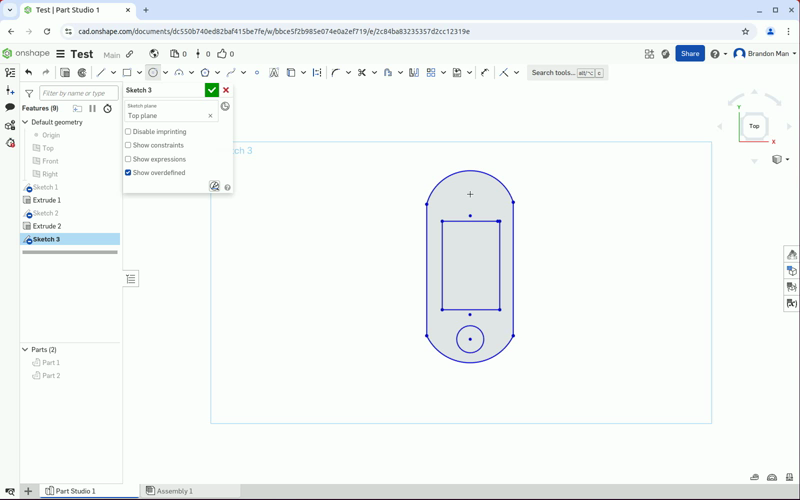
key_up(shift)
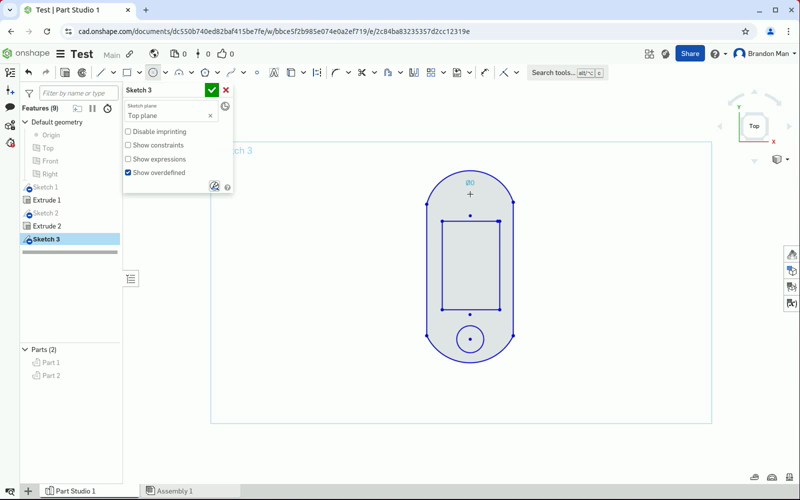
mouse_move(482, 193)
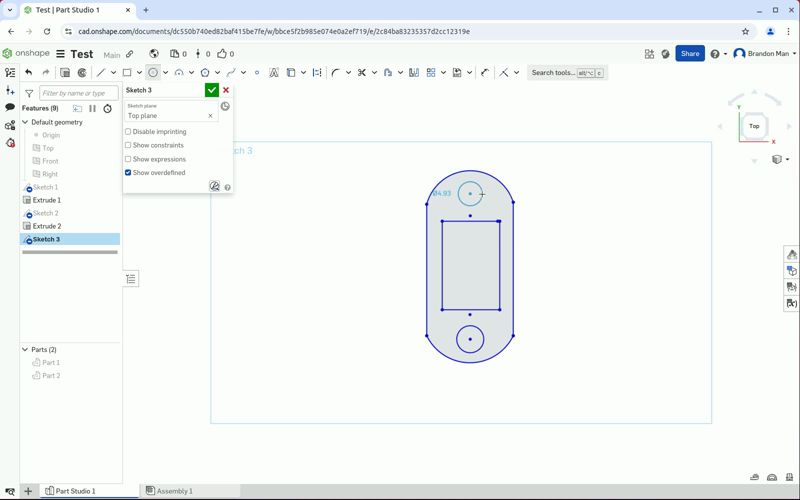
click(482, 193)
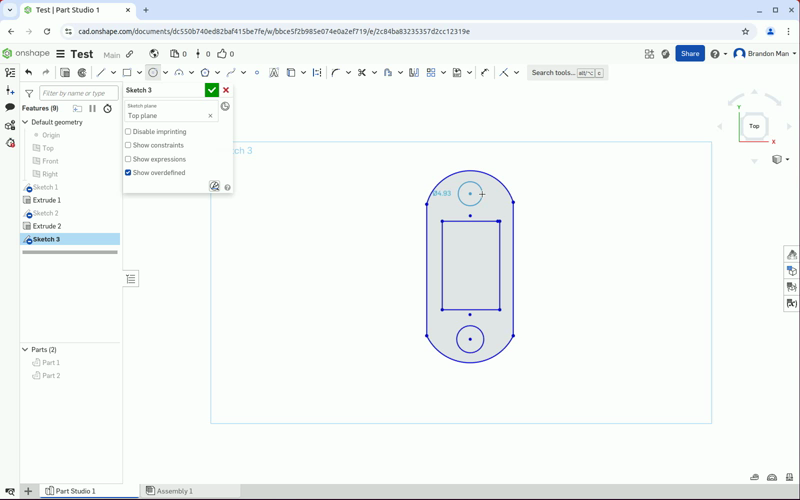
key(esc)
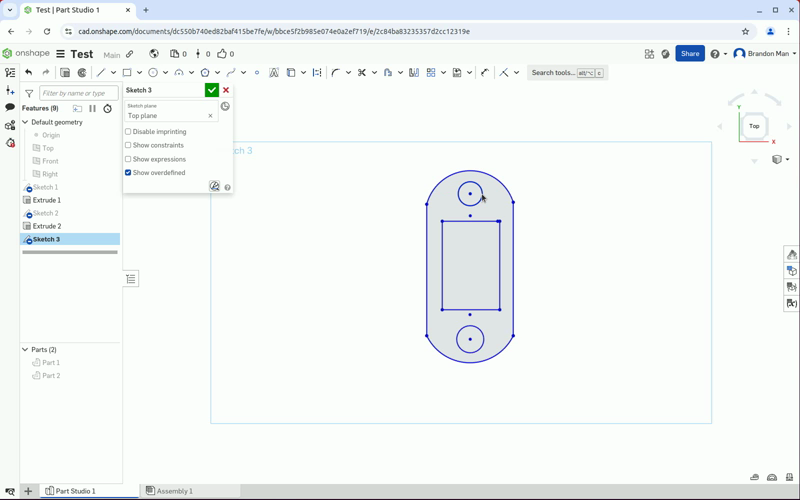
mouse_move(444, 344)
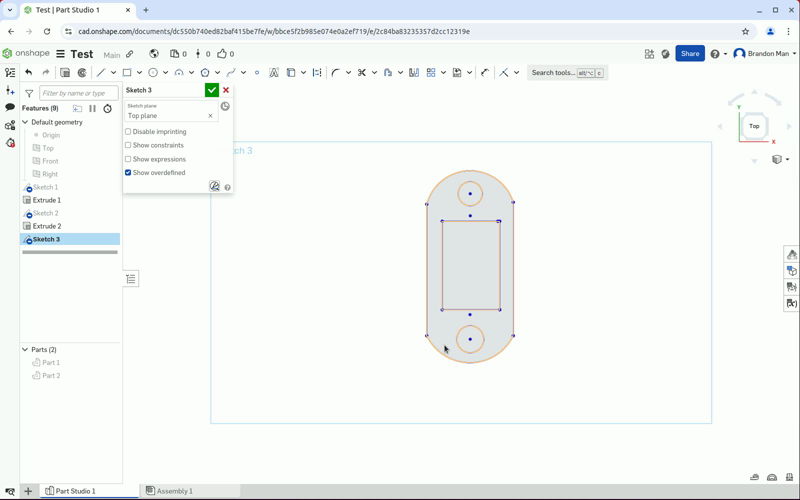
click(444, 344)
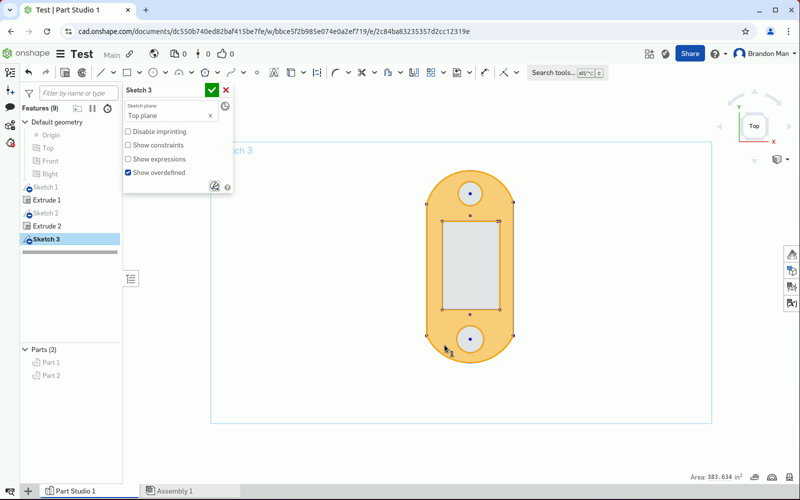
mouse_move(73, 352)
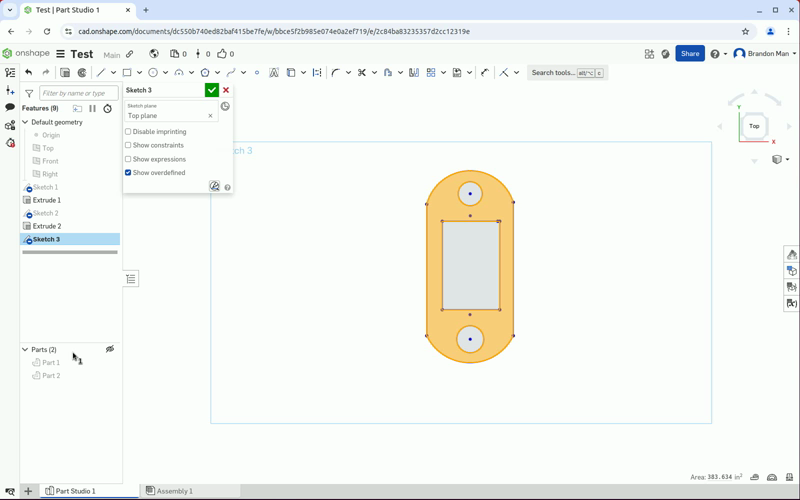
key(shift+y)
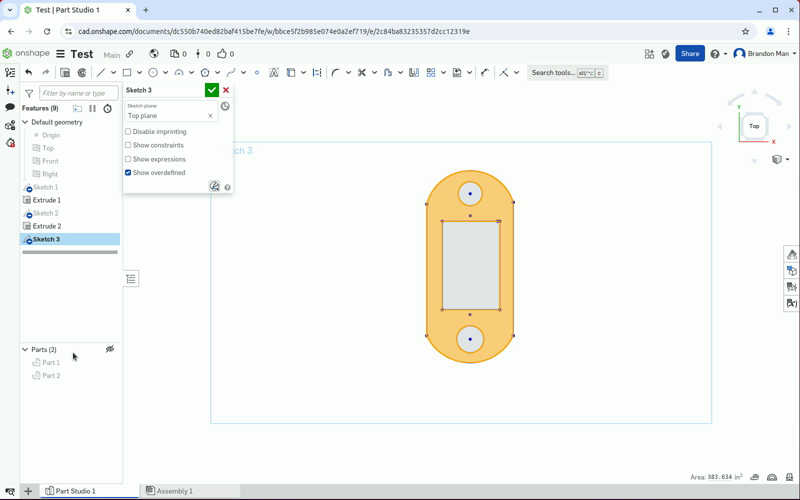
key(shift+e)
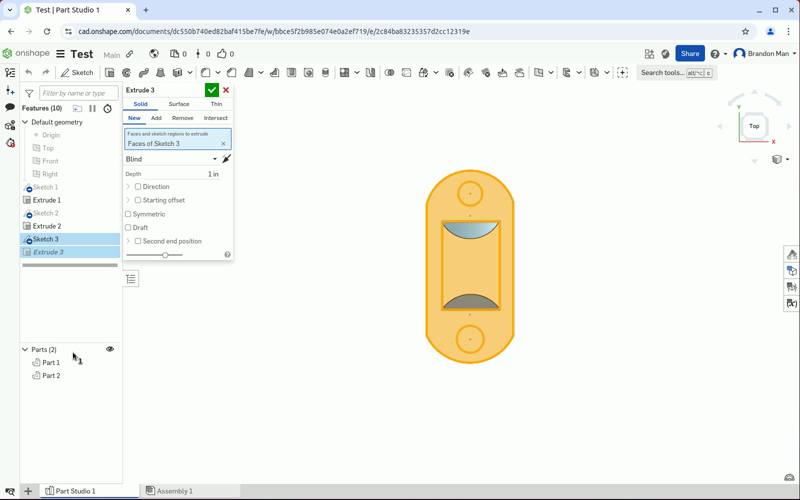
mouse_move(143, 106)
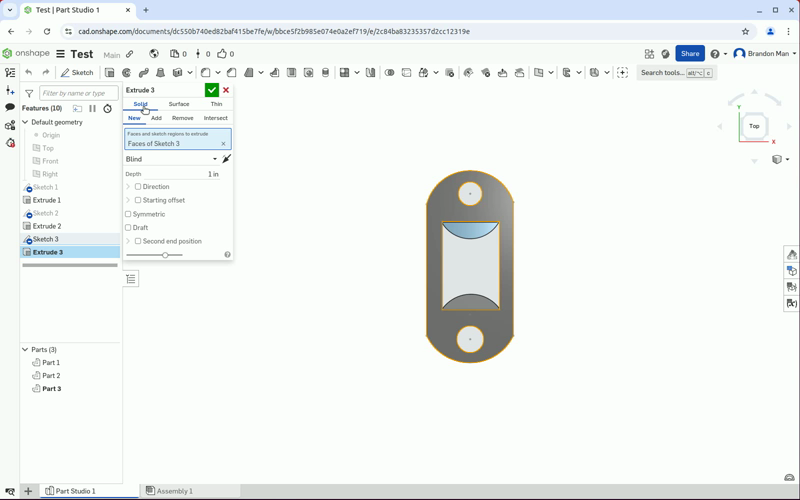
click(143, 106)
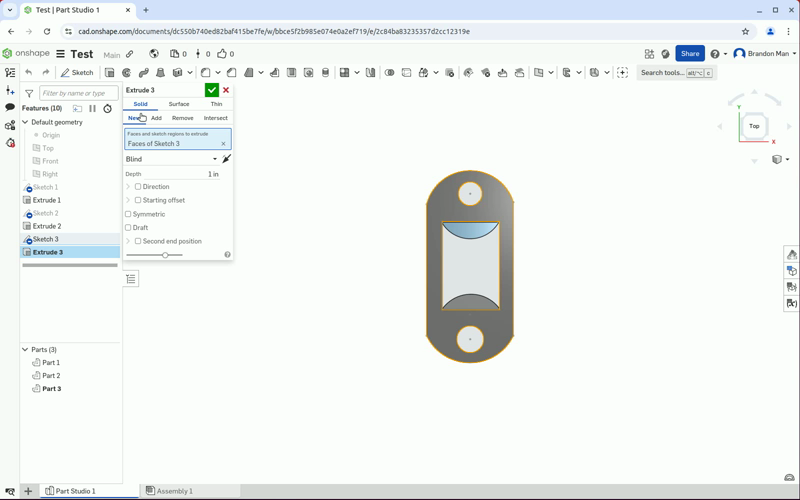
mouse_move(137, 120)
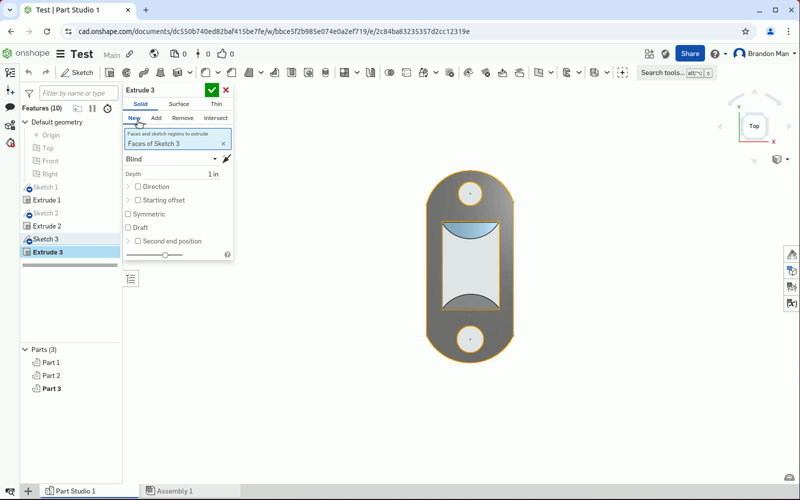
click(137, 120)
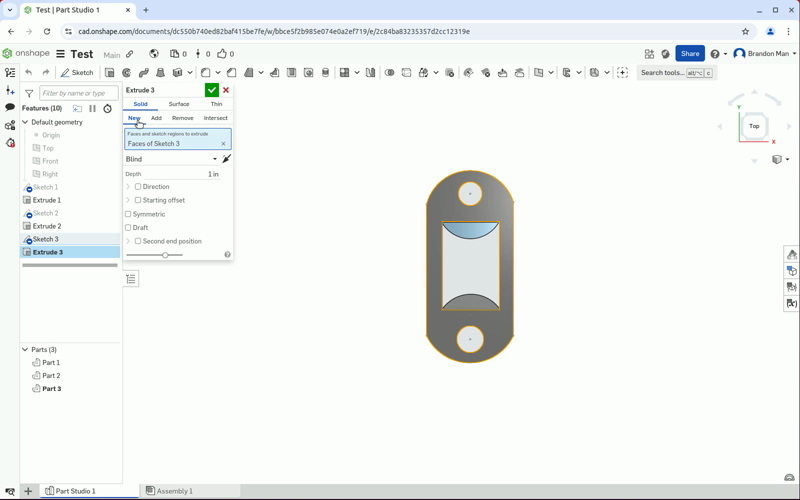
key(tab, 4)
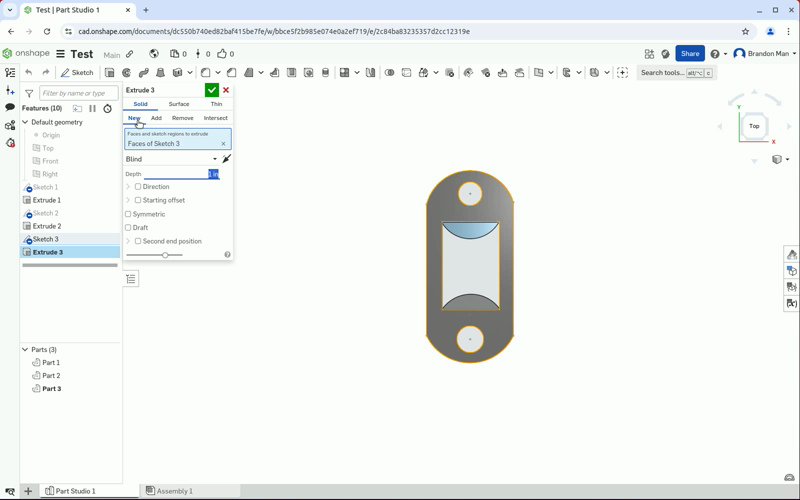
text(8.184)
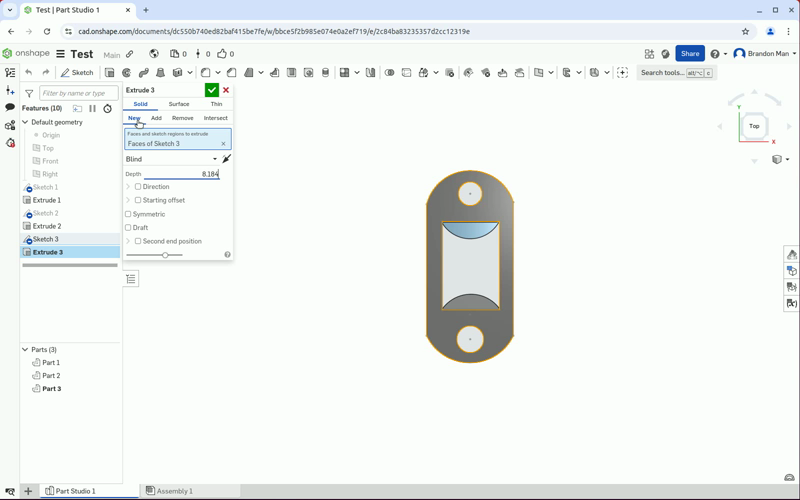
key(enter)
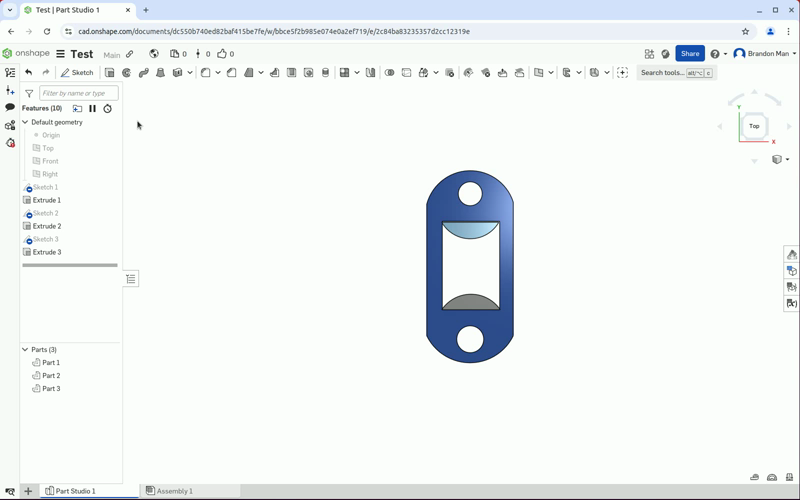
key(shift+h)
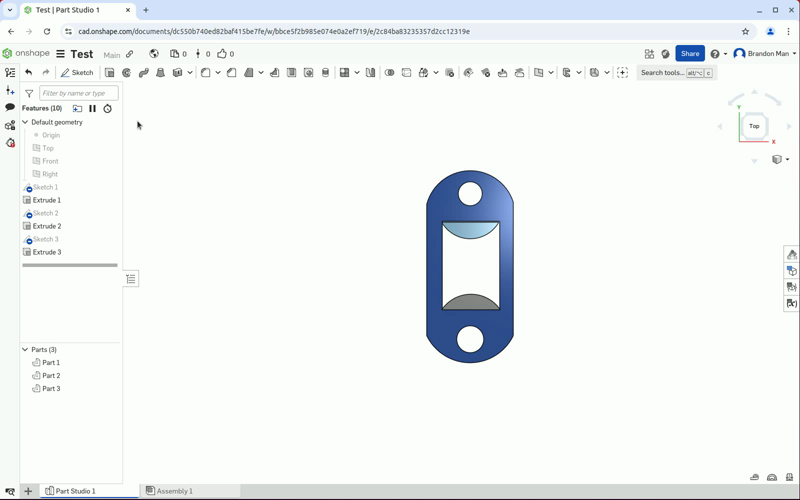
key(shift+h)
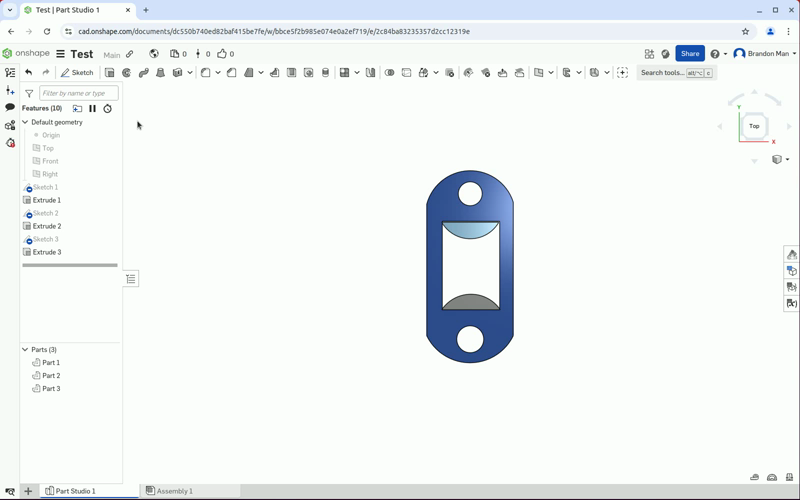
mouse_move(73, 189)
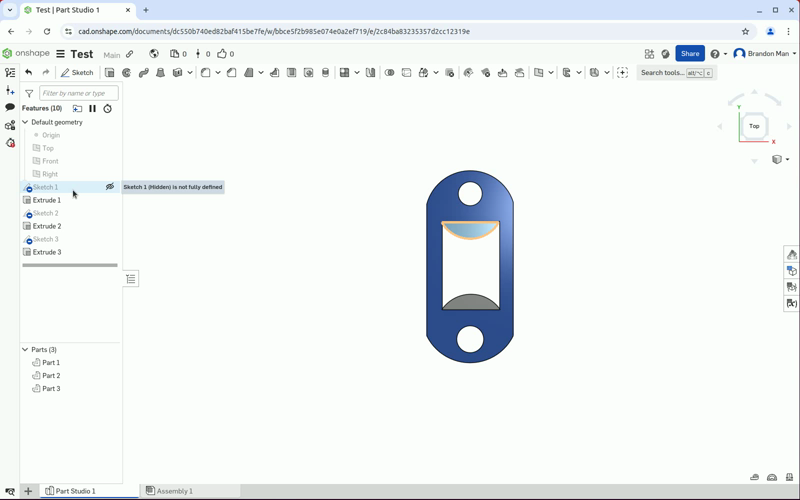
click(73, 189)
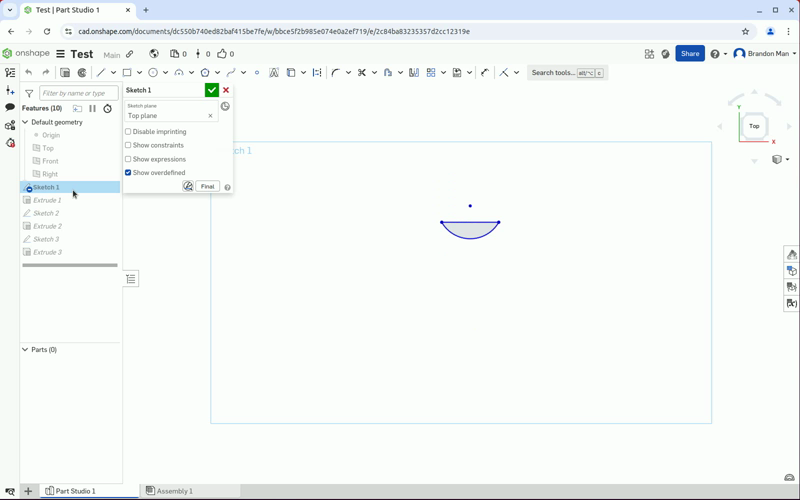
mouse_move(229, 92)
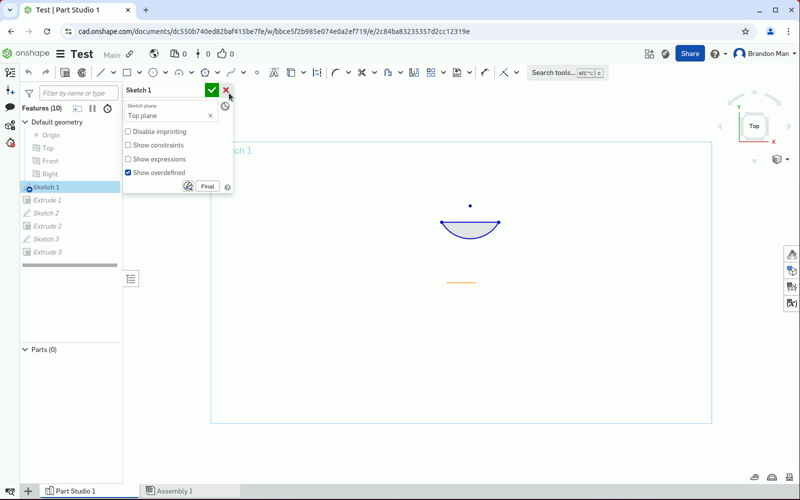
click(229, 92)
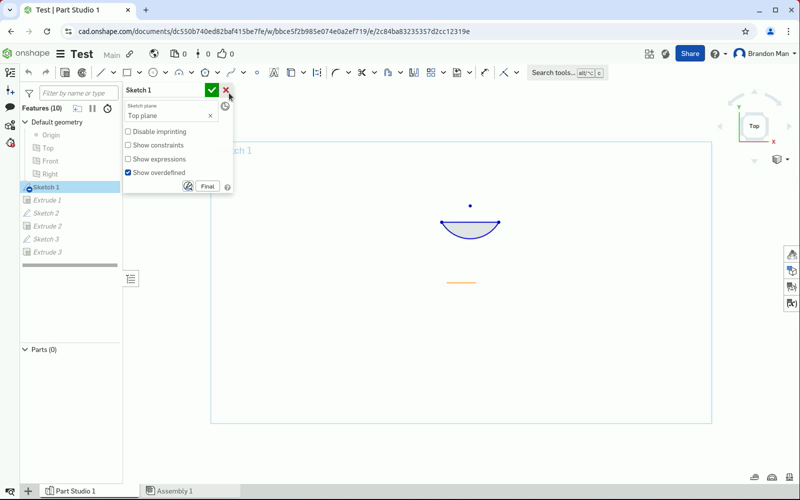
key(shift+s)
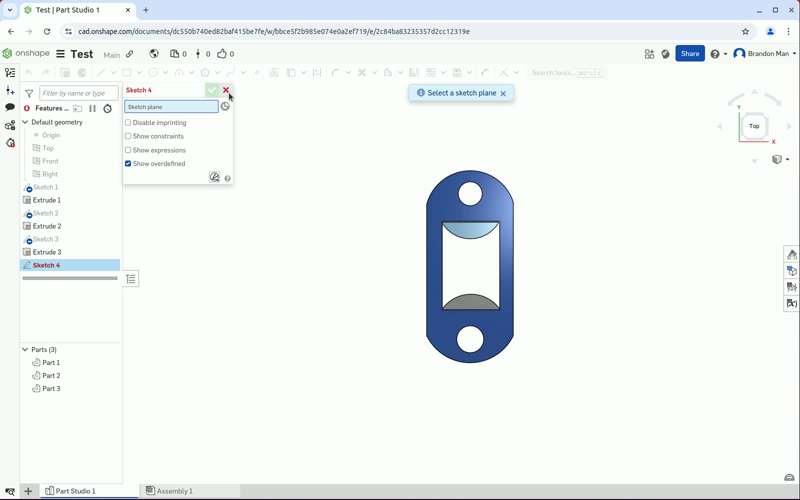
mouse_move(73, 150)
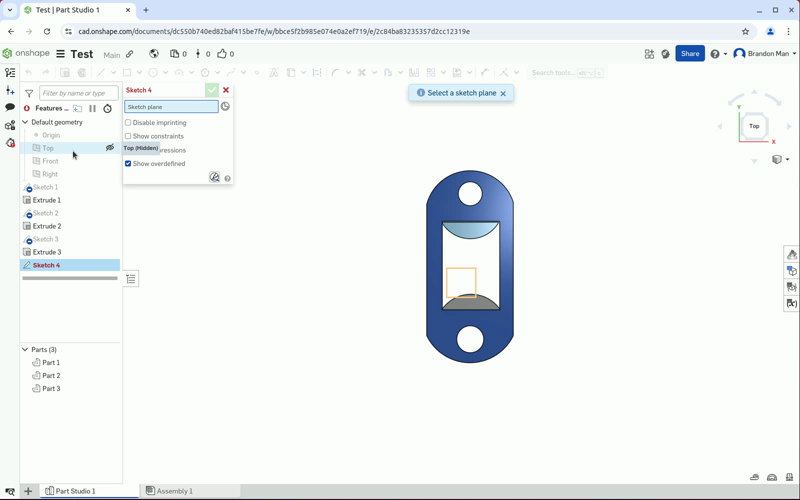
click(73, 150)
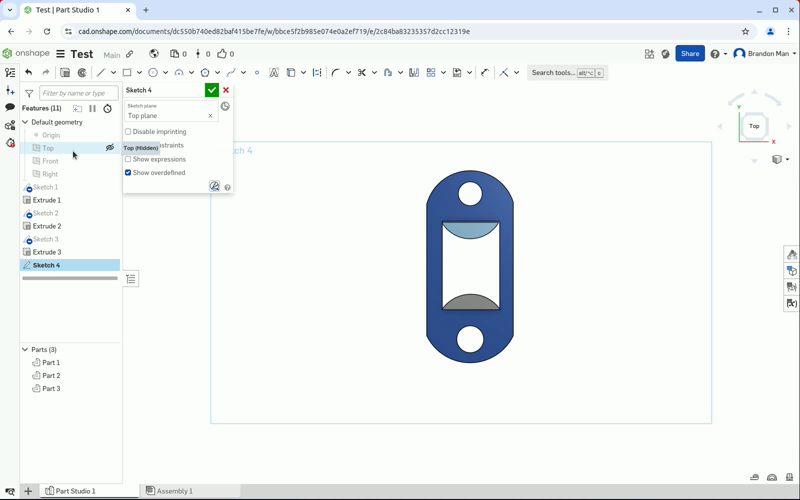
mouse_move(73, 352)
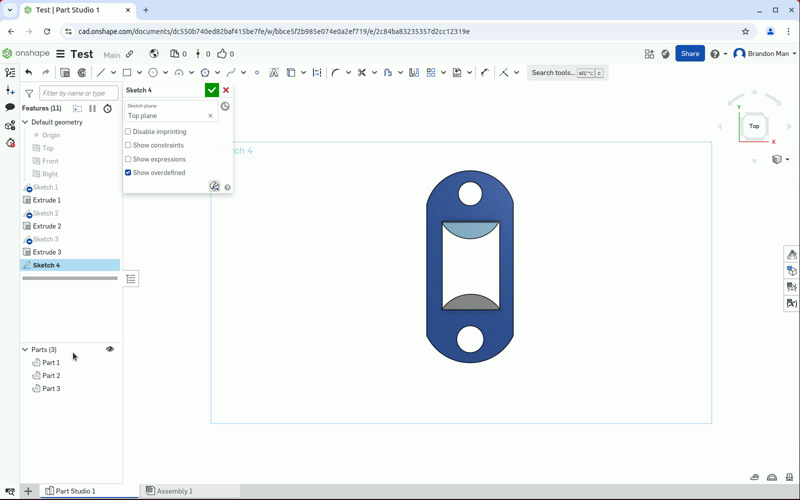
key(y)
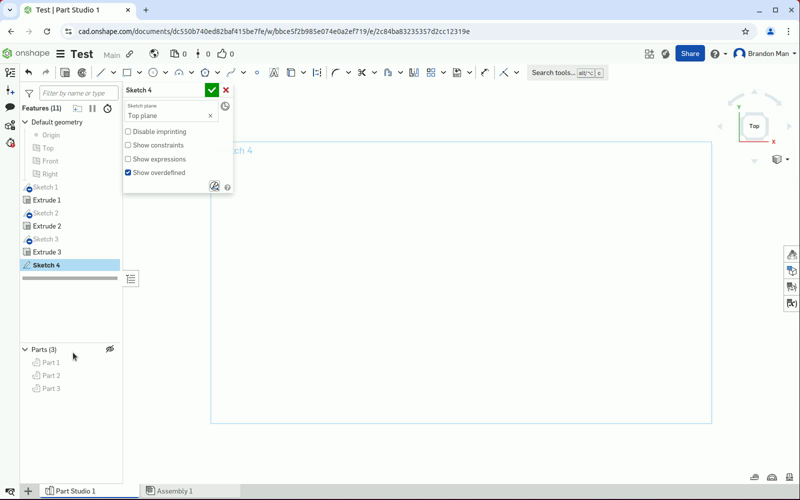
key(a)
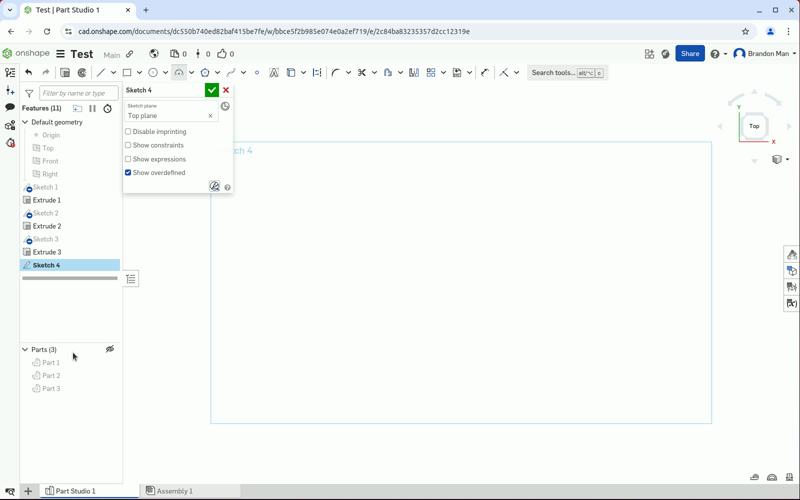
key_down(shift)
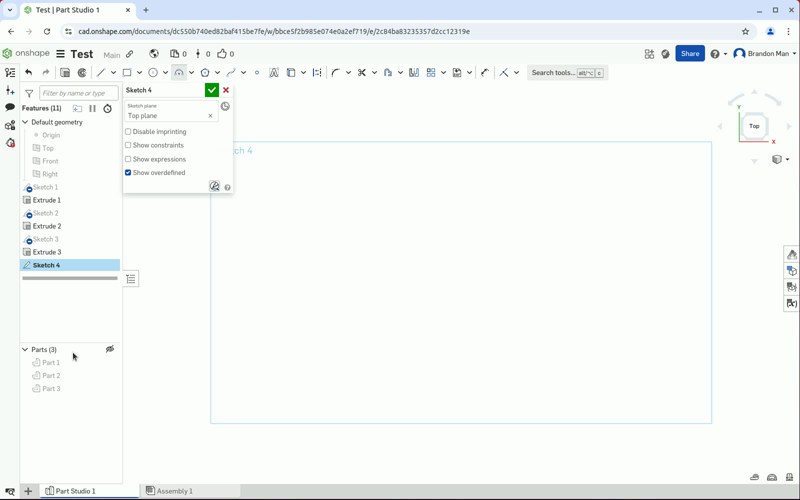
mouse_move(441, 309)
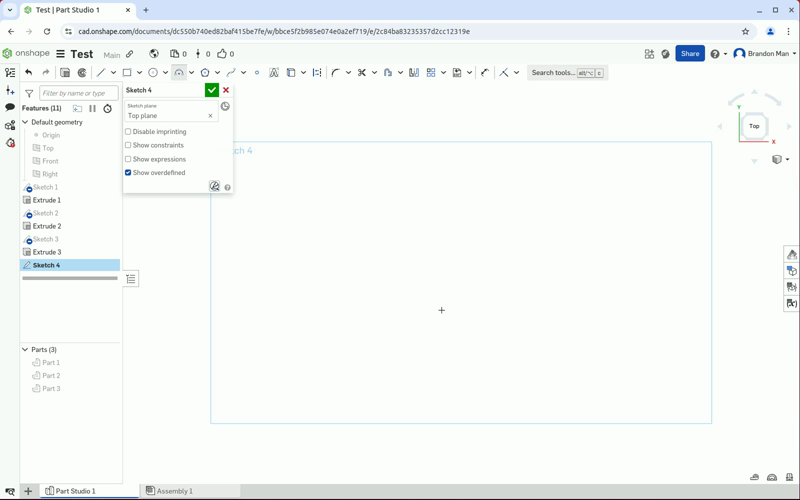
click(441, 309)
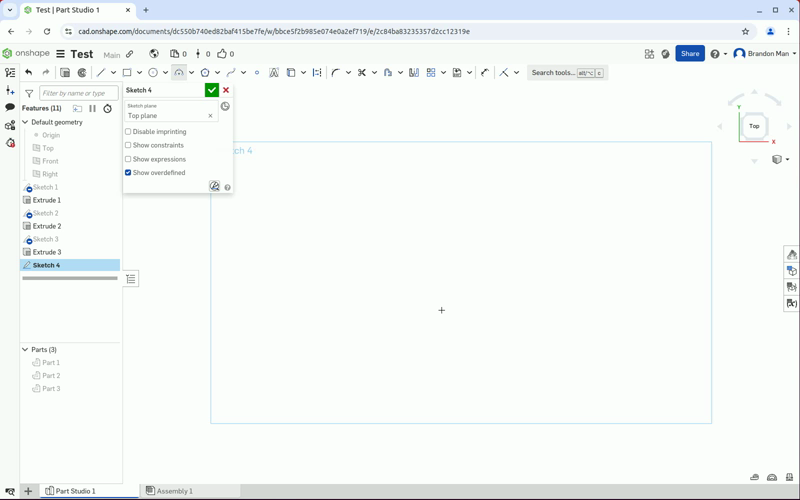
key_up(shift)
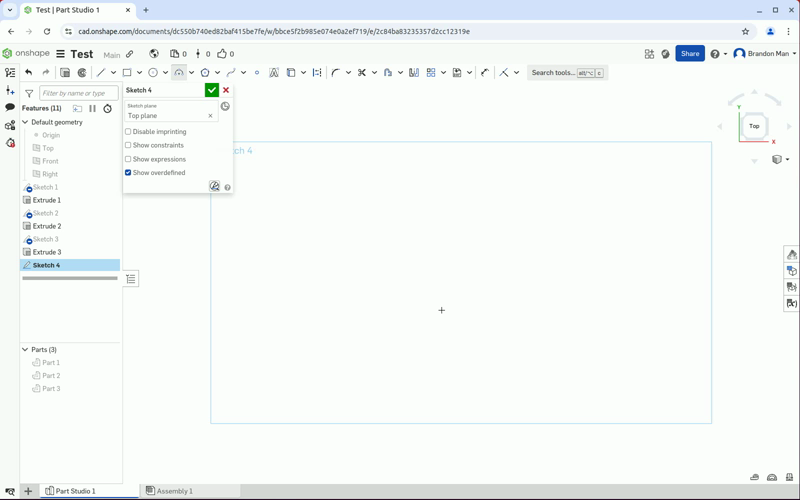
key_down(shift)
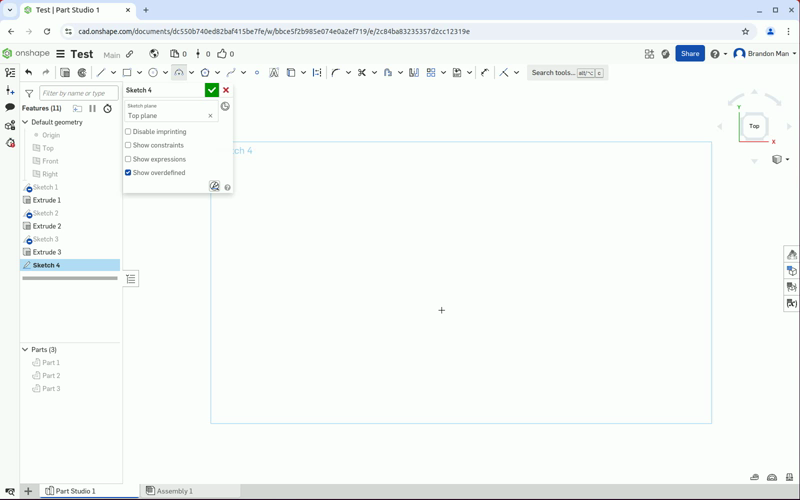
mouse_move(499, 309)
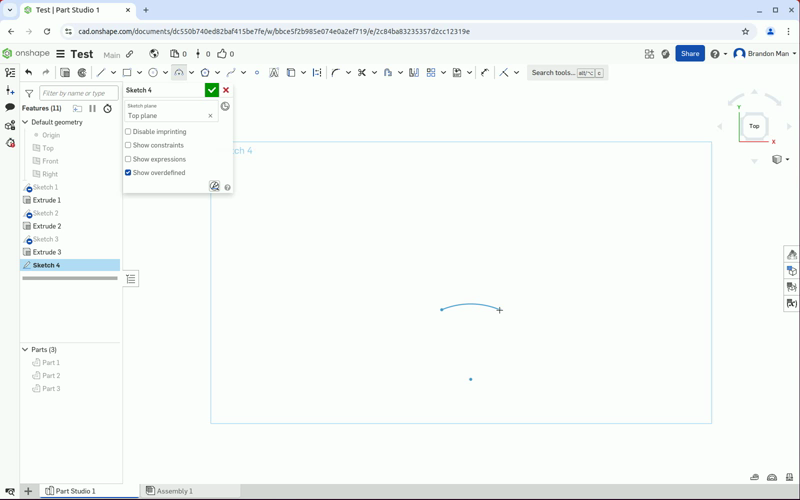
click(499, 309)
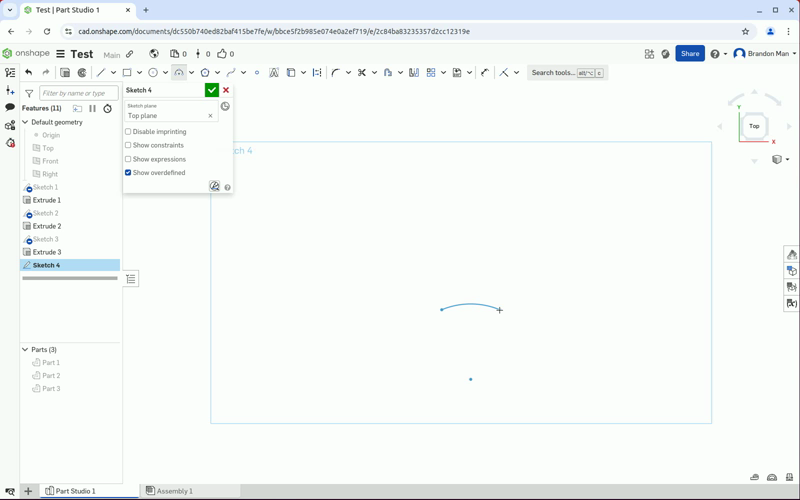
mouse_move(470, 294)
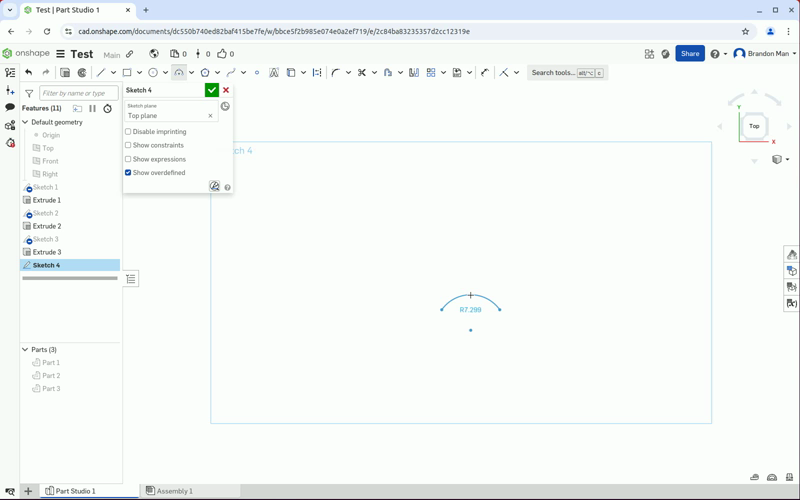
click(470, 294)
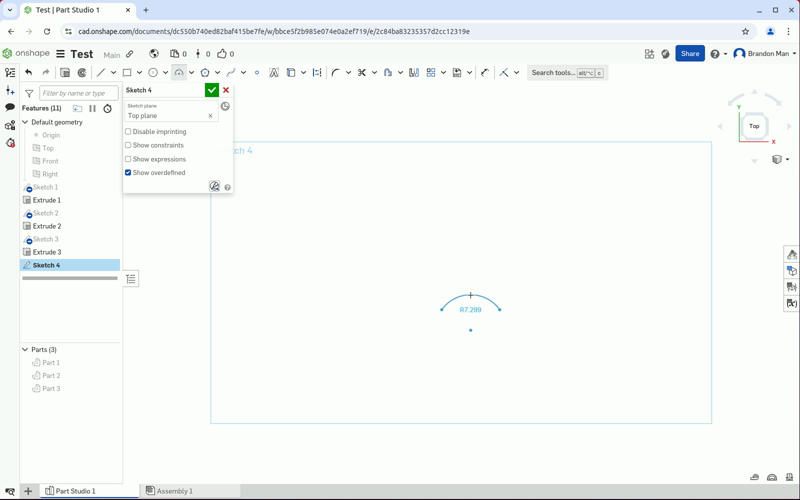
key_up(shift)
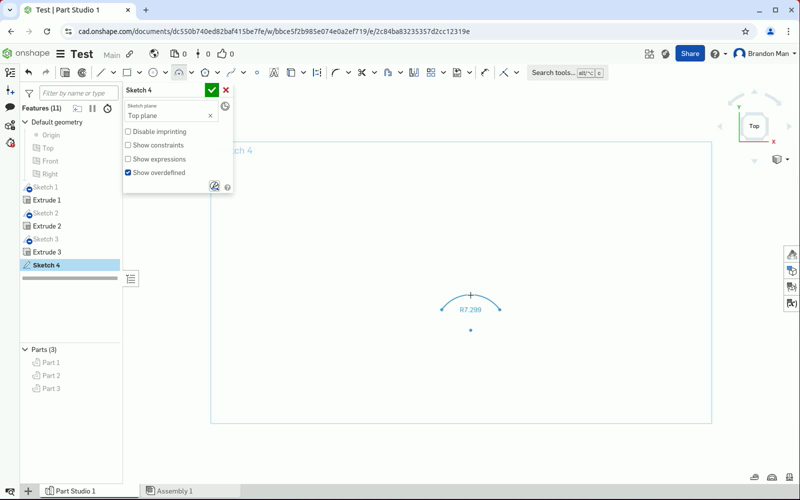
key(esc)
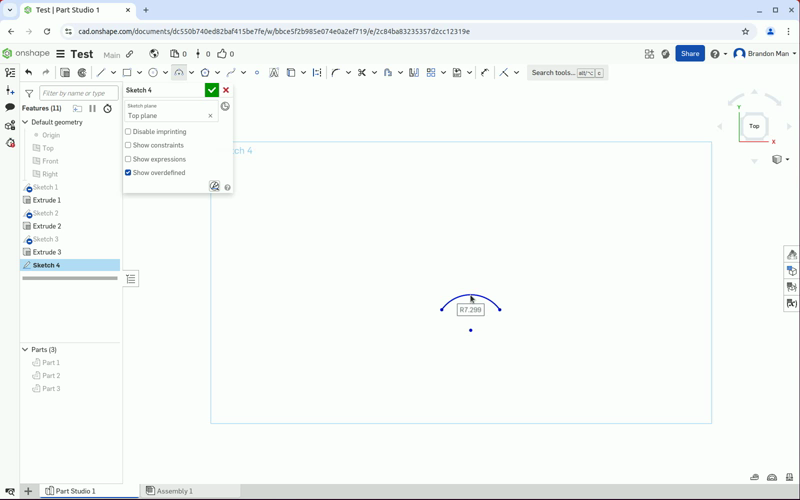
key(l)
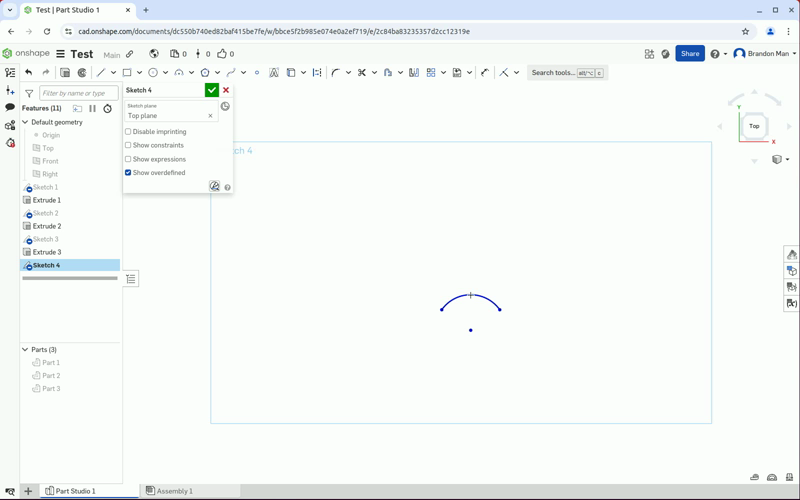
mouse_move(499, 309)
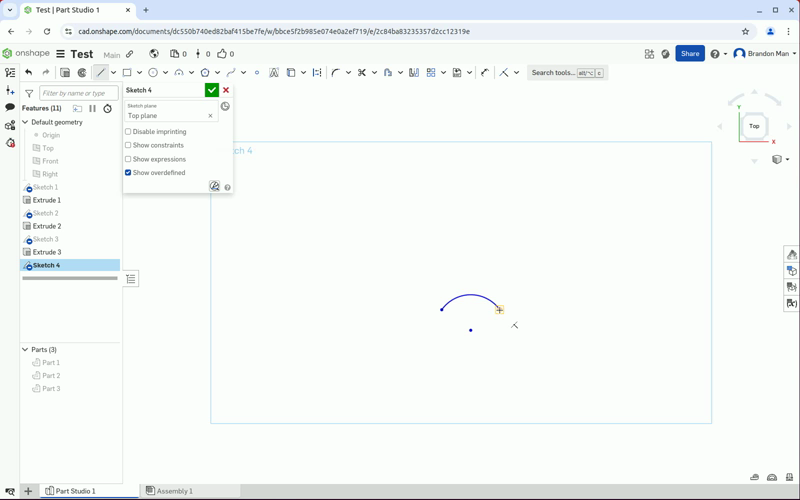
click(499, 309)
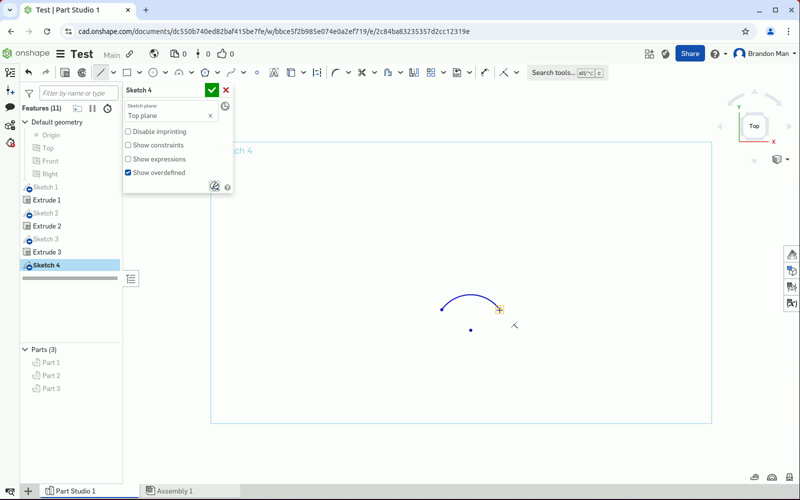
key_down(shift)
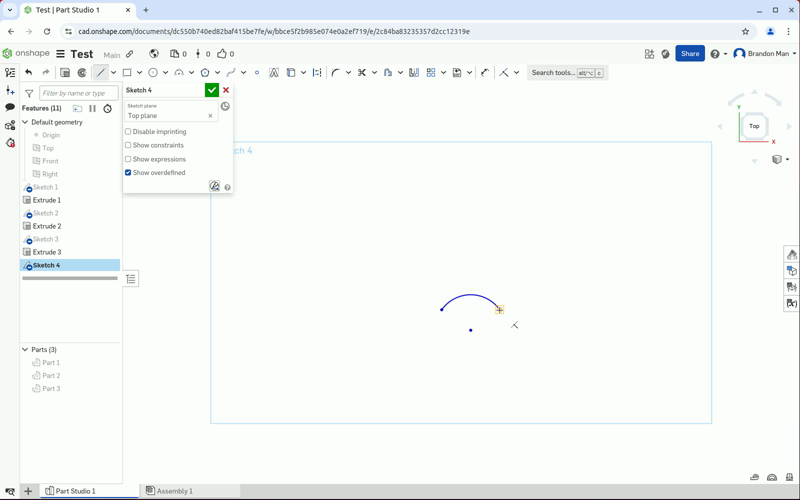
mouse_move(499, 221)
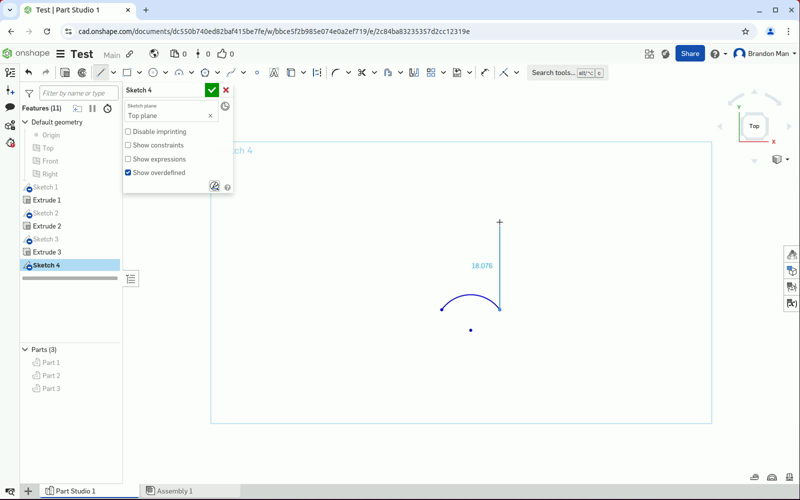
click(499, 221)
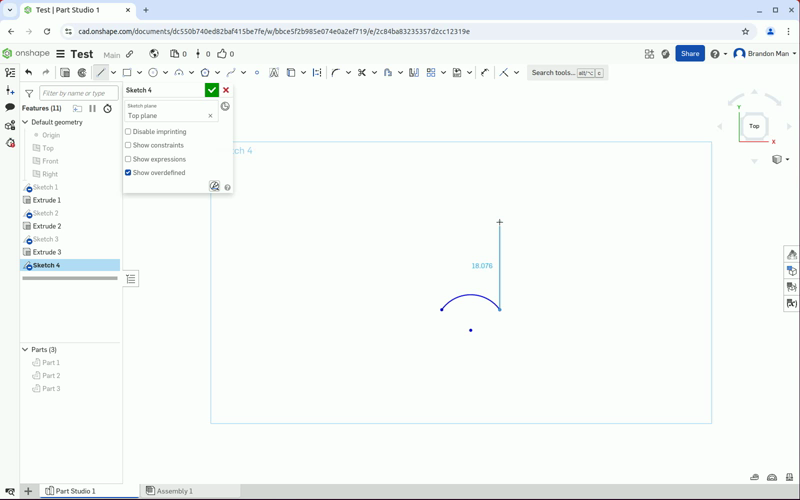
key_up(shift)
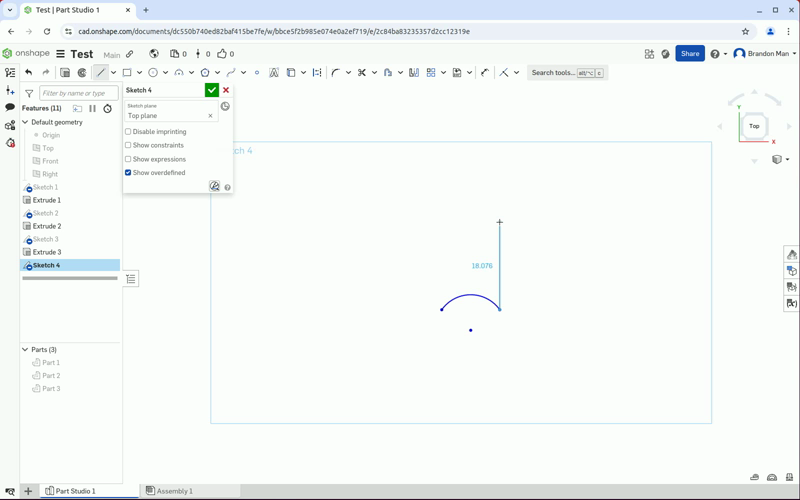
key_down(shift)
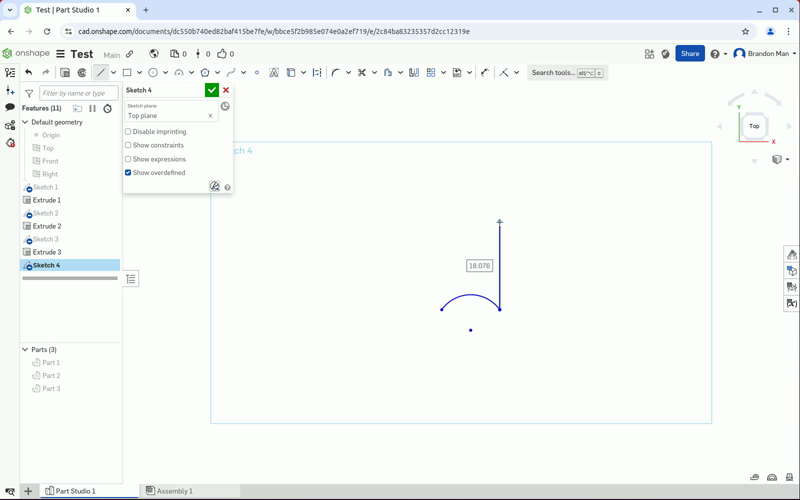
mouse_move(529, 221)
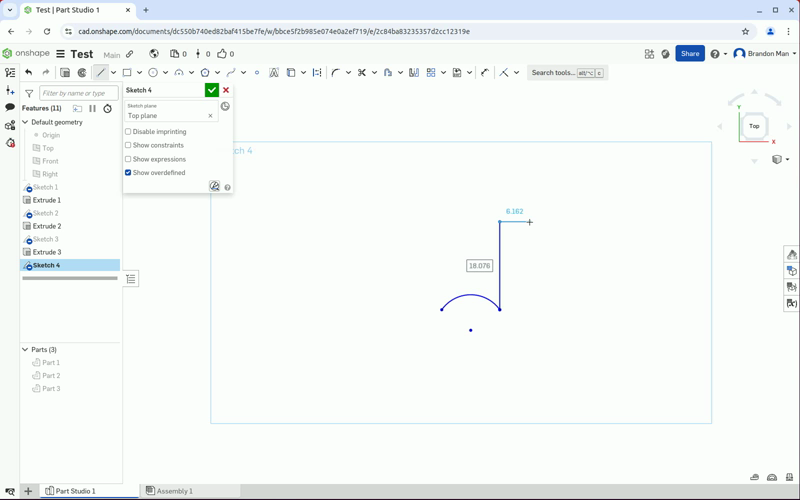
mouse_move(497, 221)
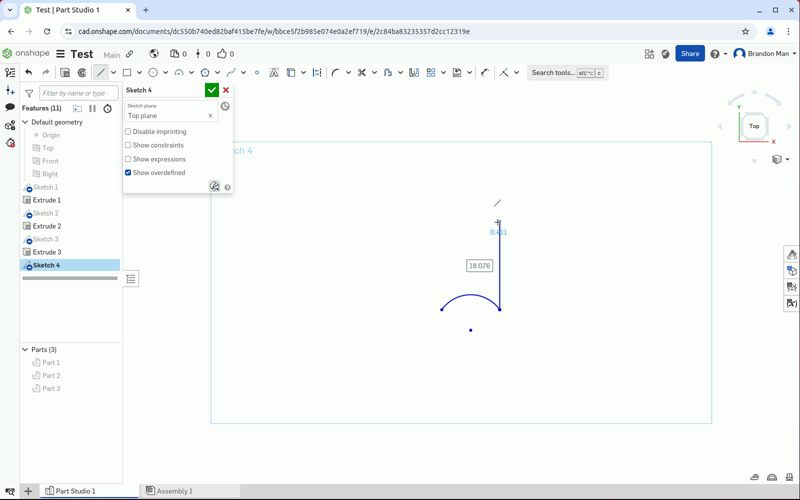
scroll(6)
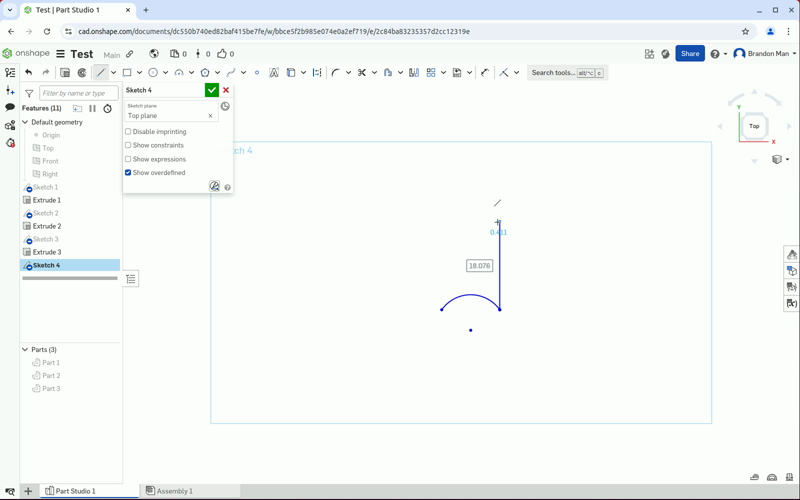
scroll(6)
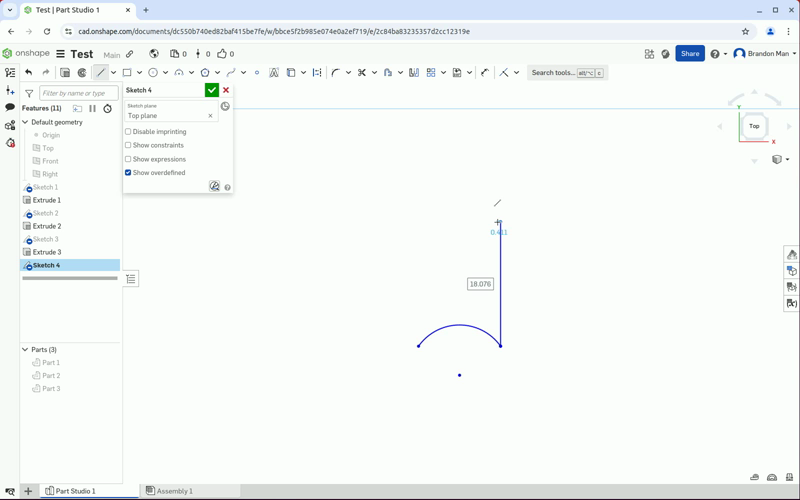
scroll(6)
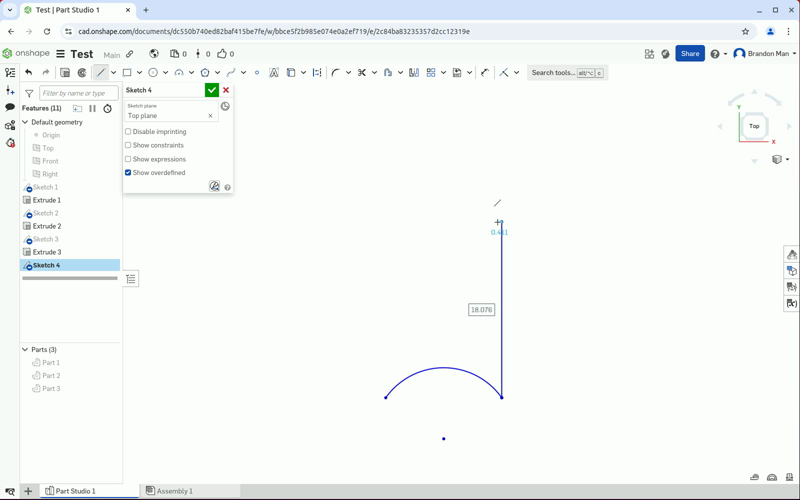
scroll(6)
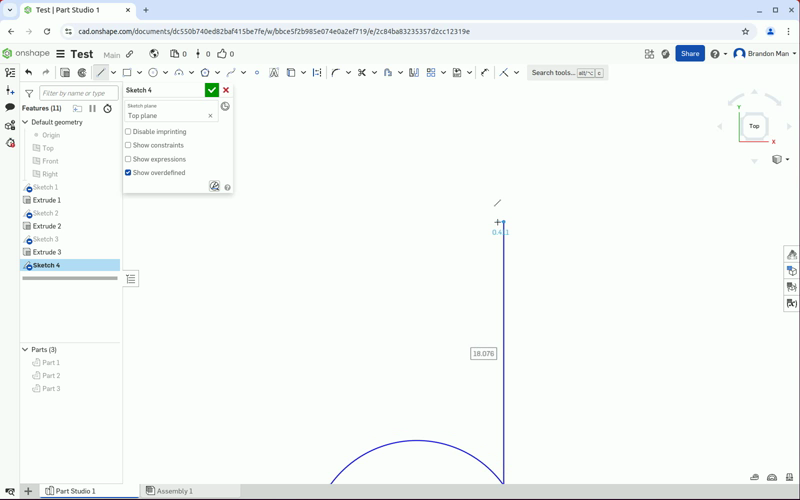
scroll(6)
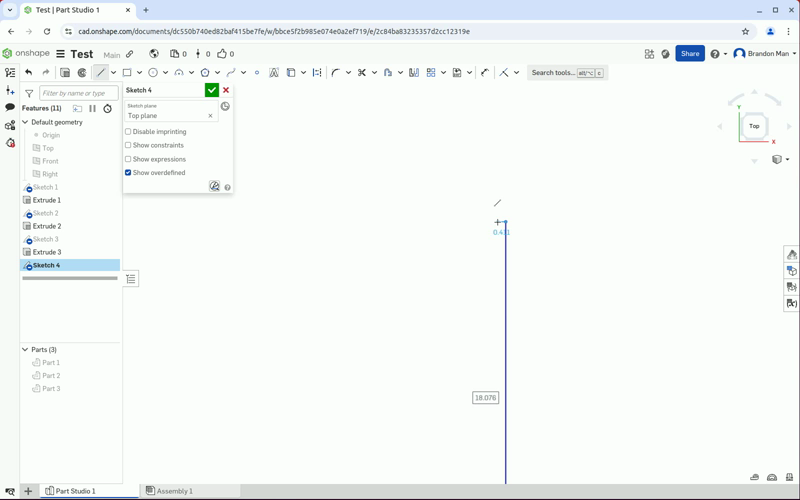
scroll(6)
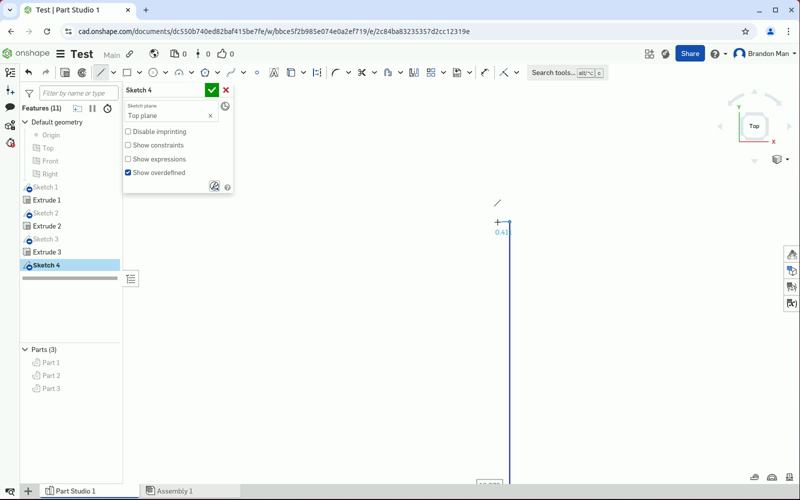
scroll(6)
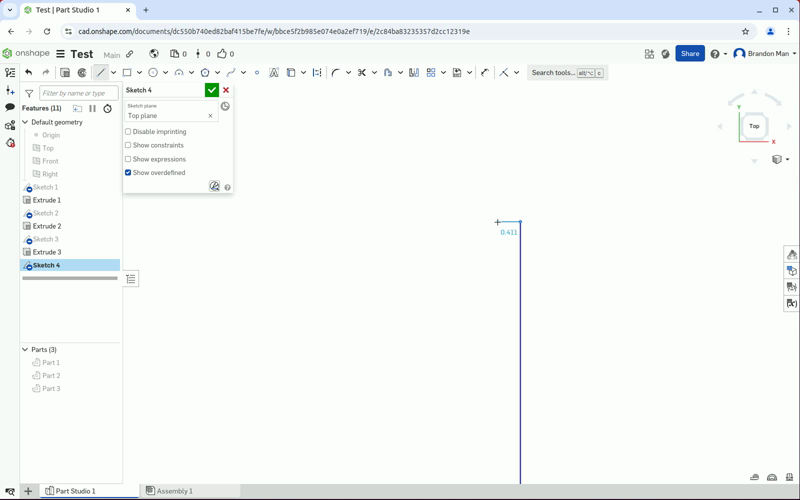
click(497, 221)
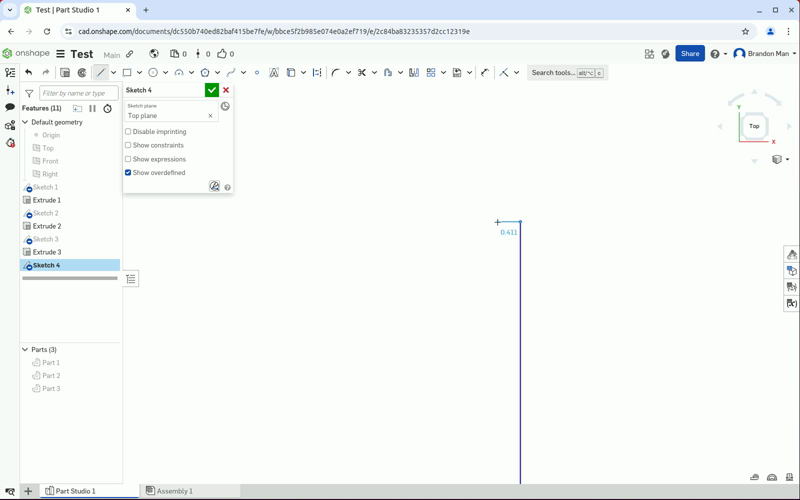
scroll(-6)
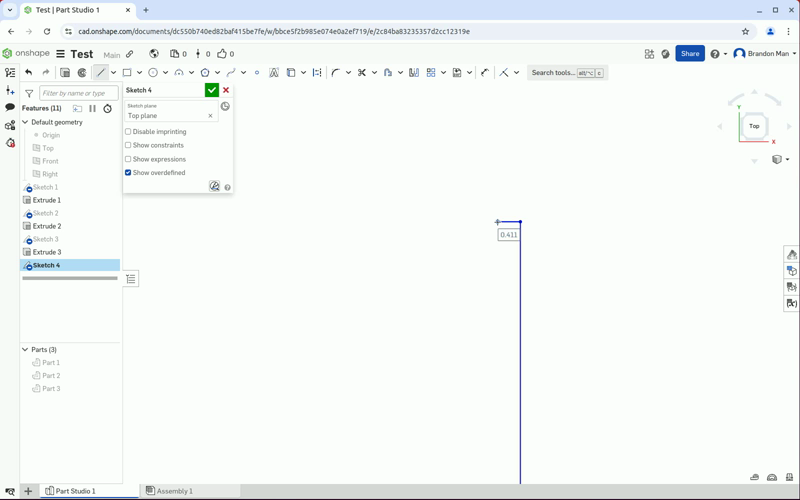
scroll(-6)
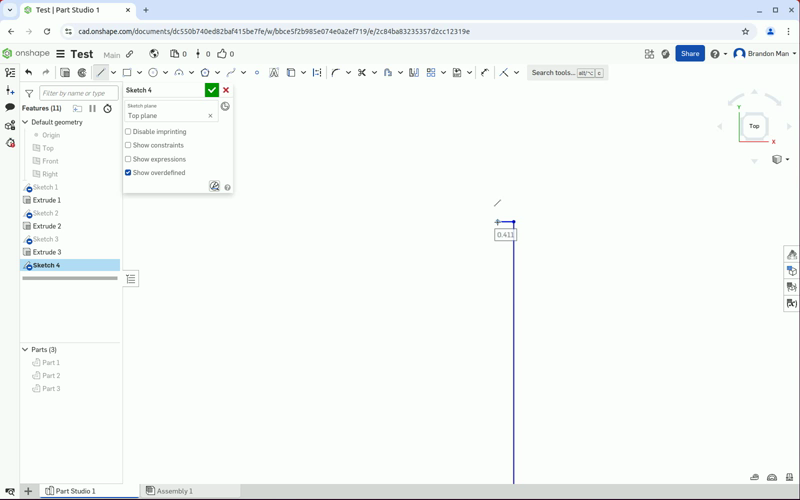
scroll(-6)
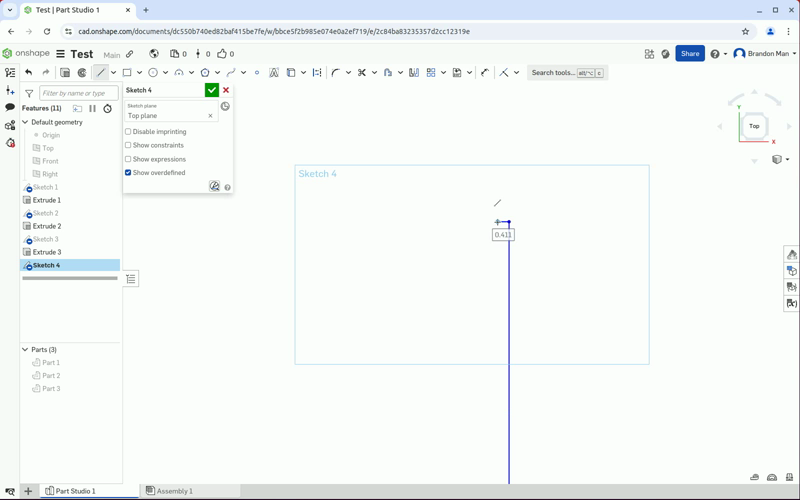
scroll(-6)
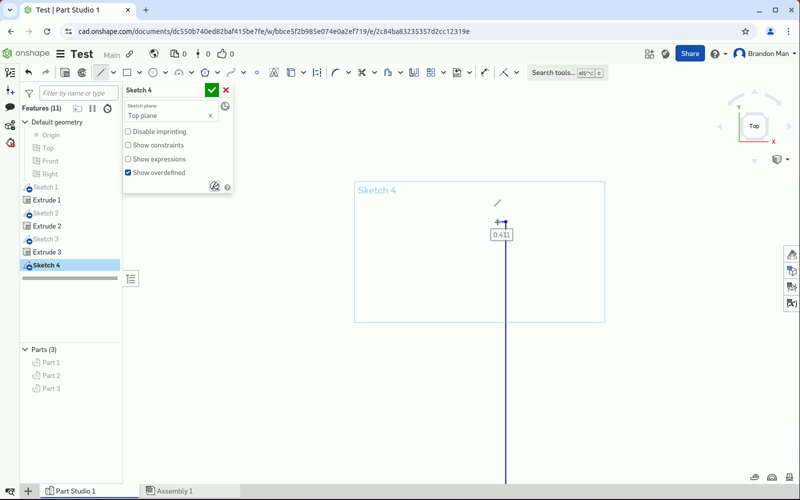
scroll(-6)
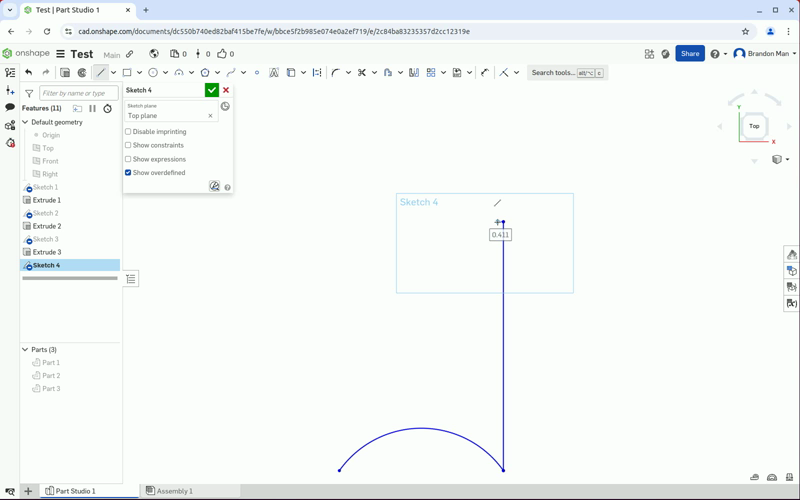
scroll(-6)
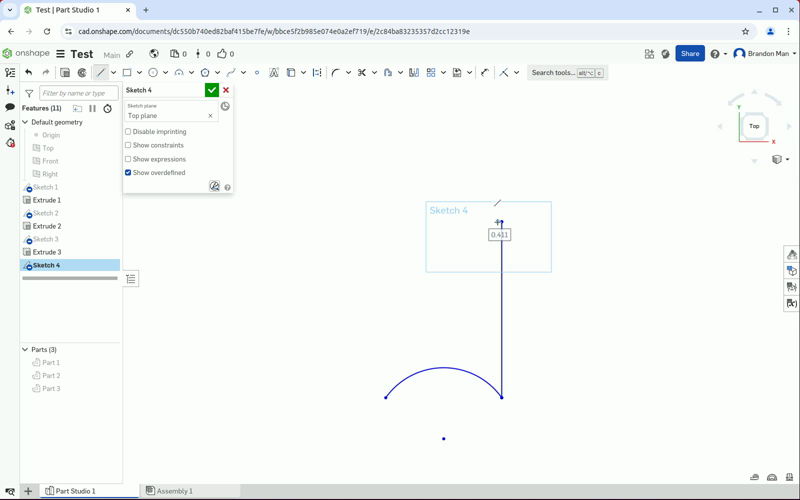
scroll(-6)
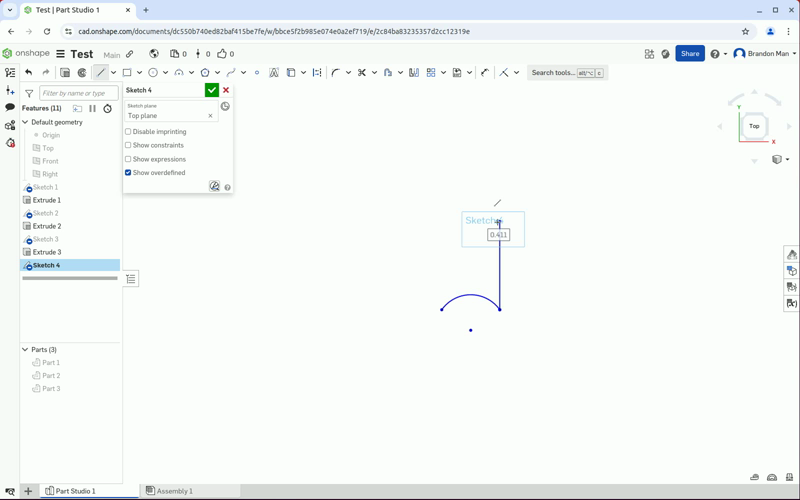
key_up(shift)
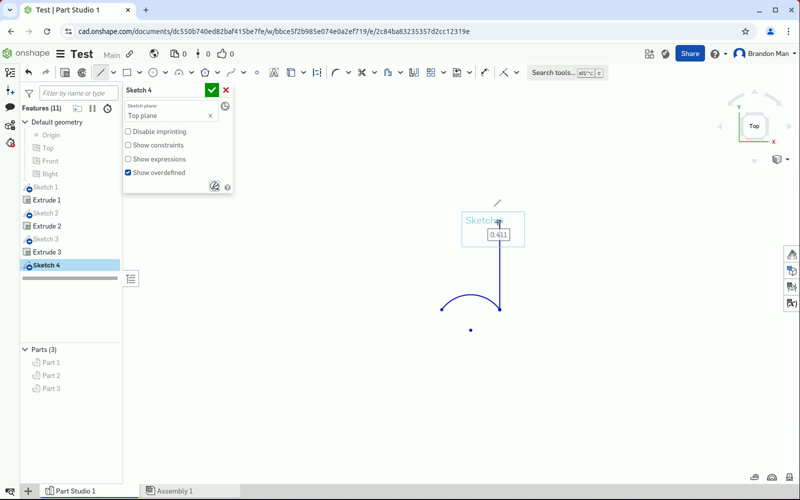
key(esc)
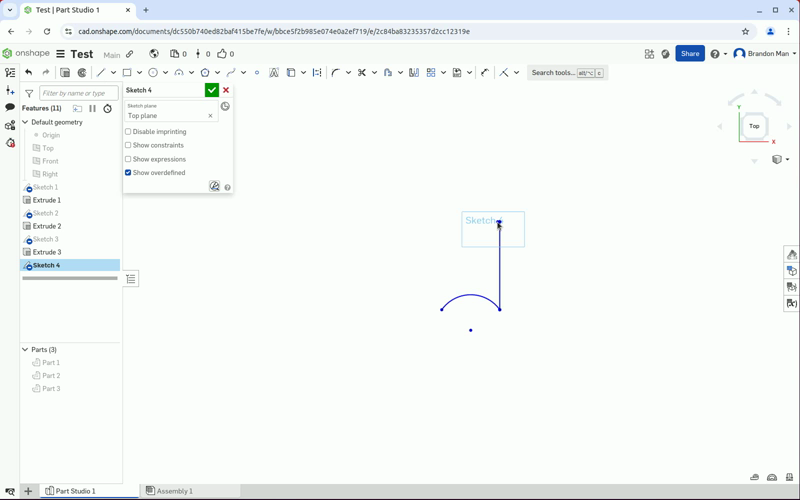
key(a)
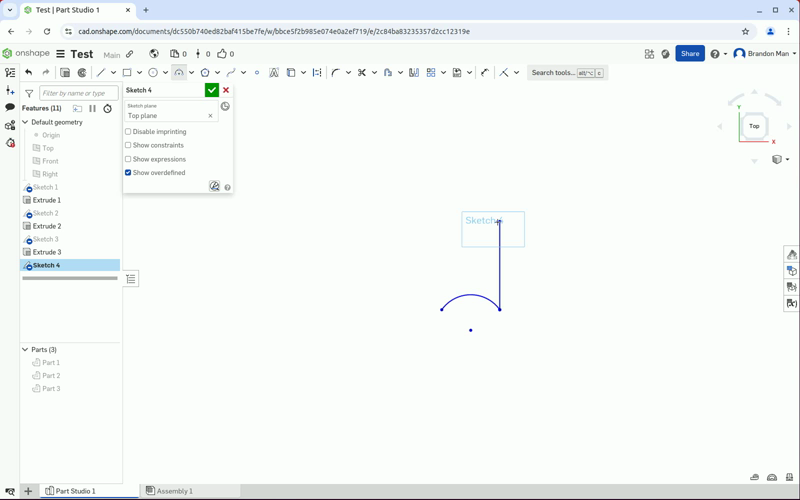
mouse_move(497, 221)
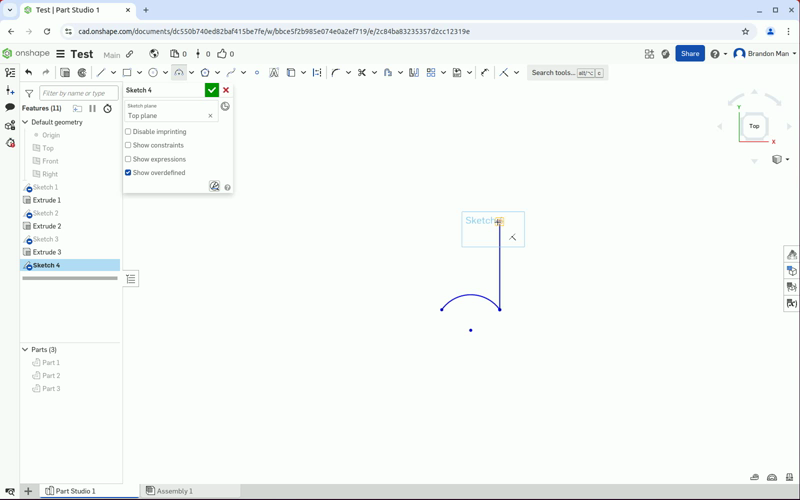
scroll(6)
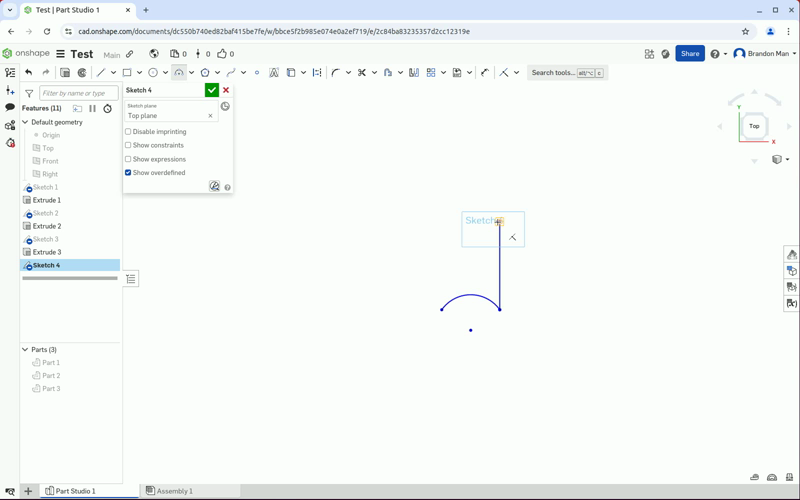
scroll(6)
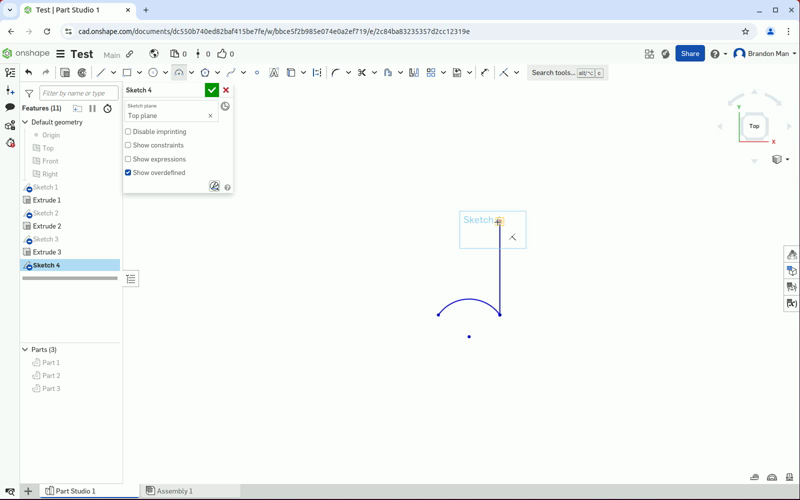
scroll(6)
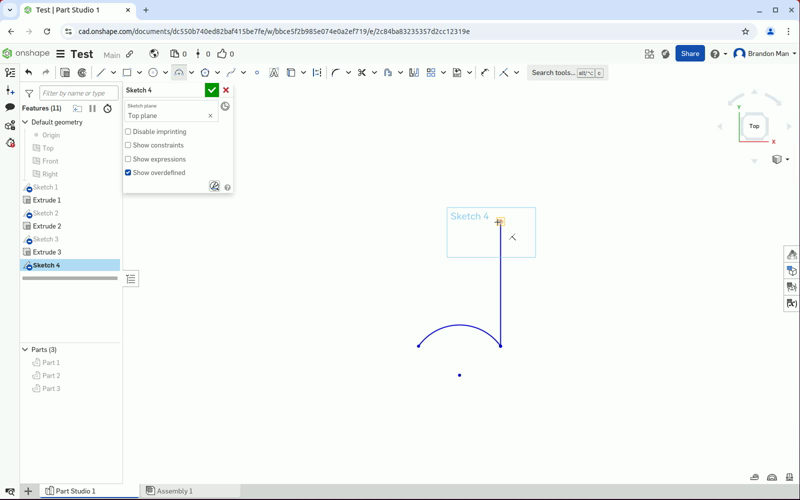
scroll(6)
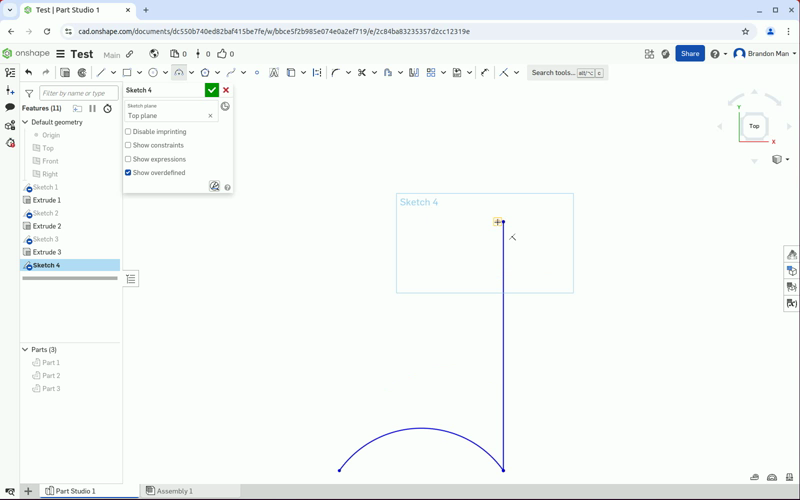
scroll(6)
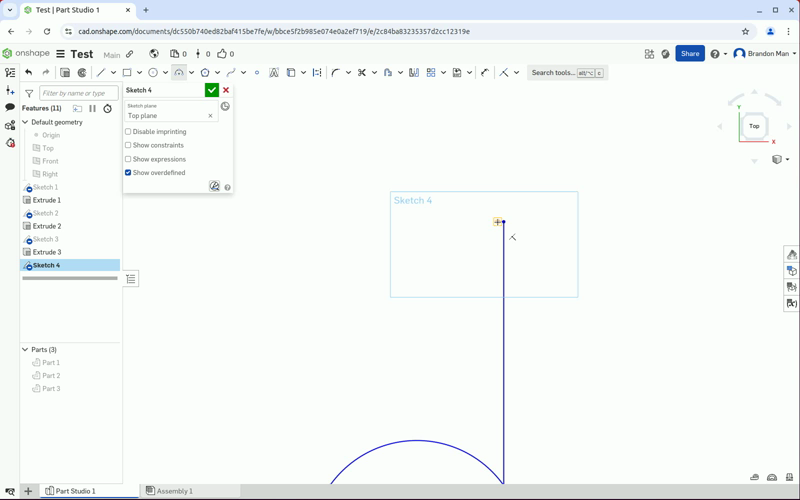
scroll(6)
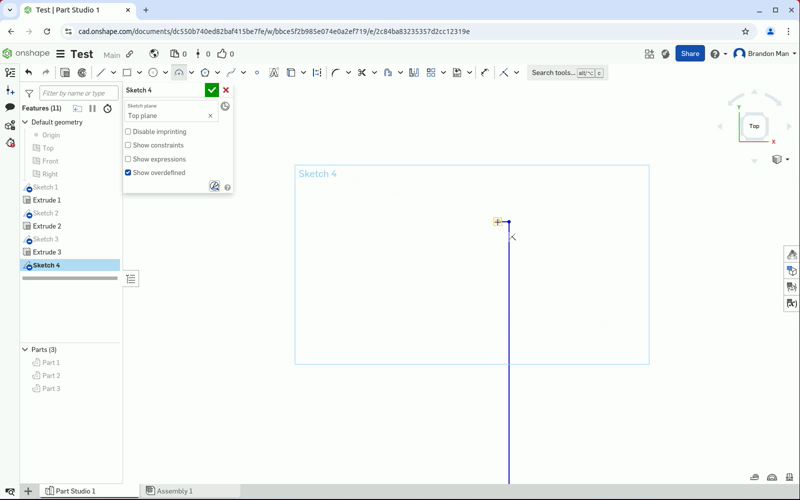
scroll(6)
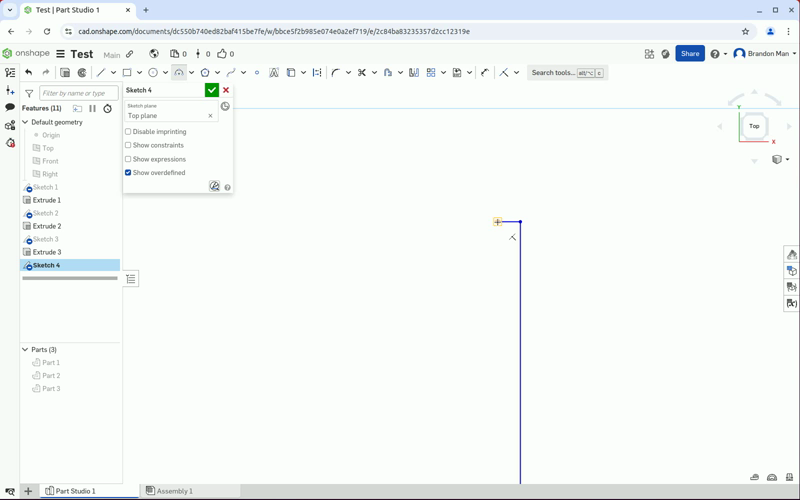
click(497, 221)
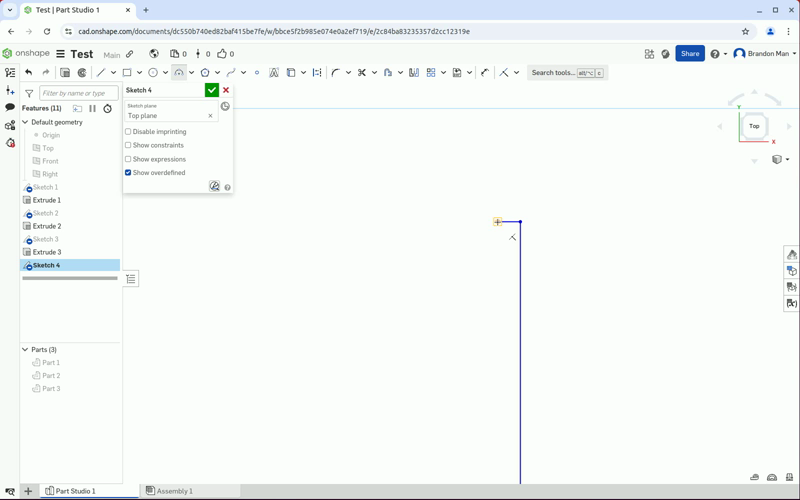
scroll(-6)
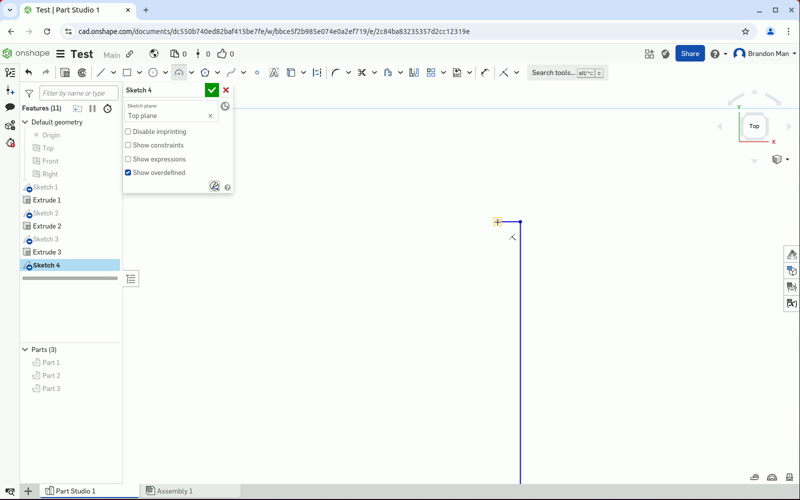
scroll(-6)
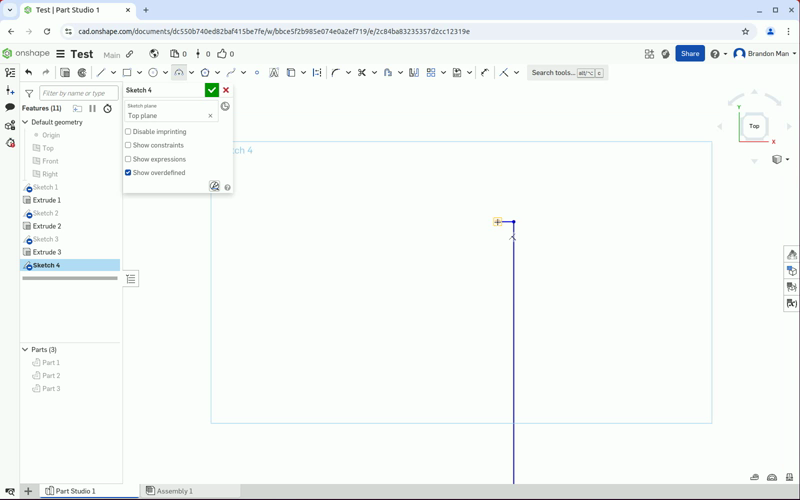
scroll(-6)
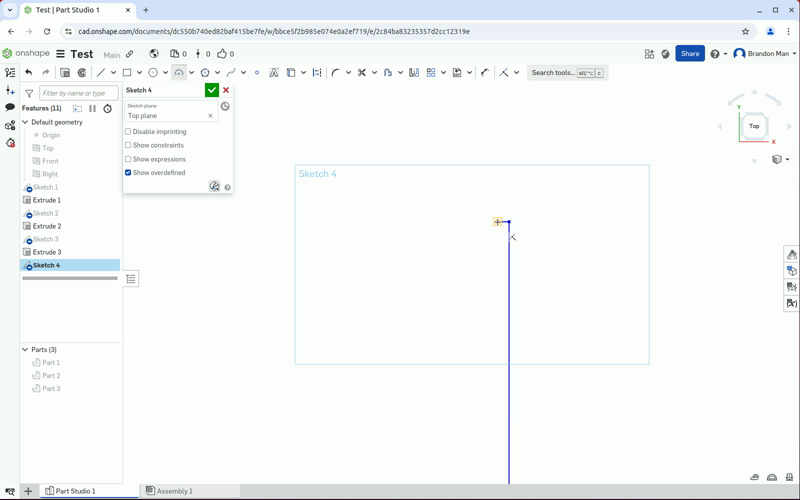
scroll(-6)
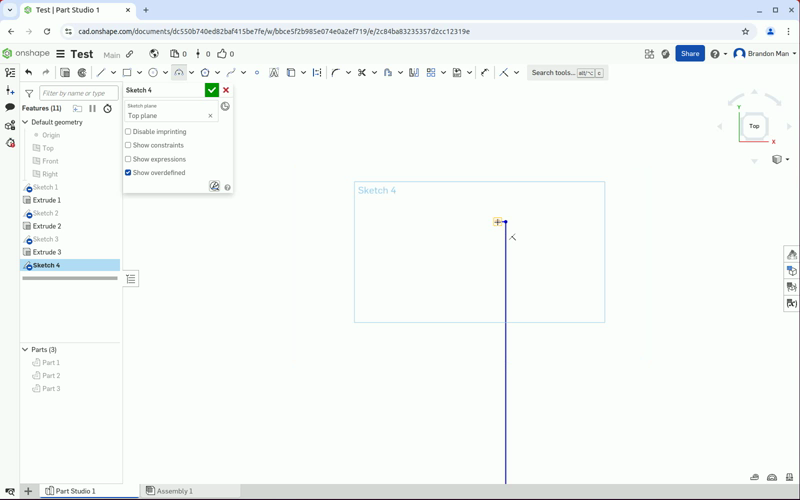
scroll(-6)
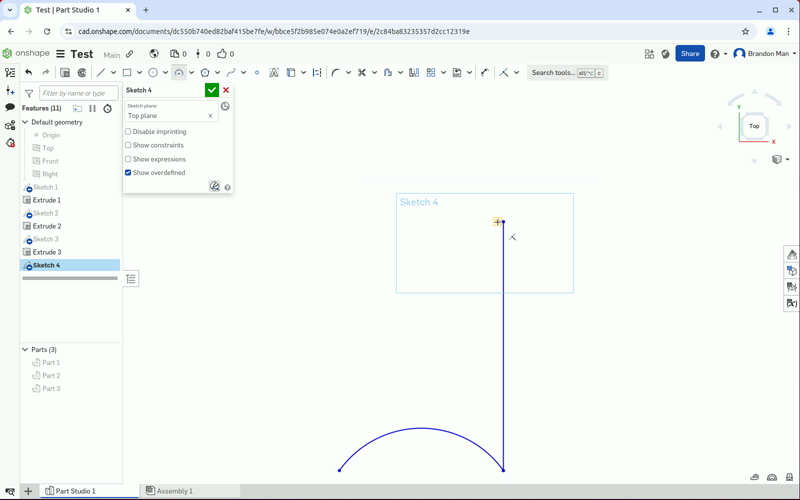
scroll(-6)
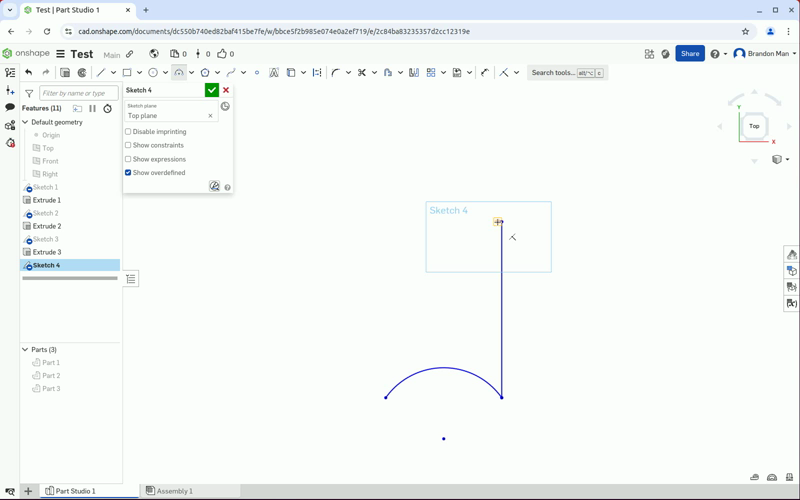
scroll(-6)
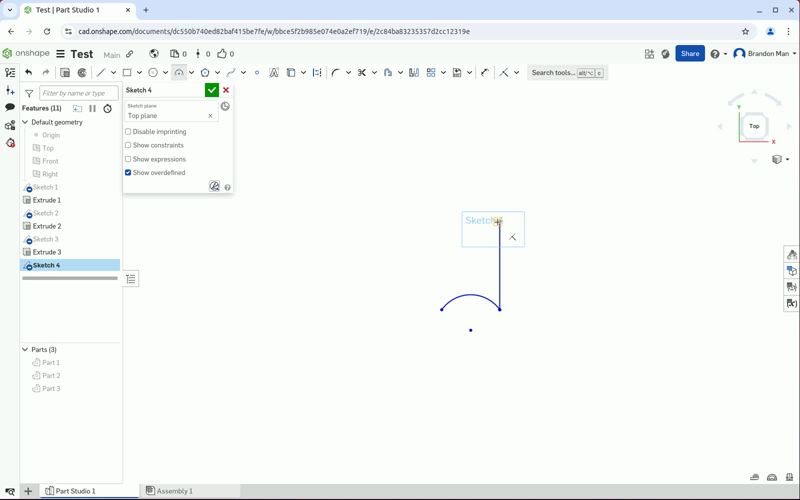
key_down(shift)
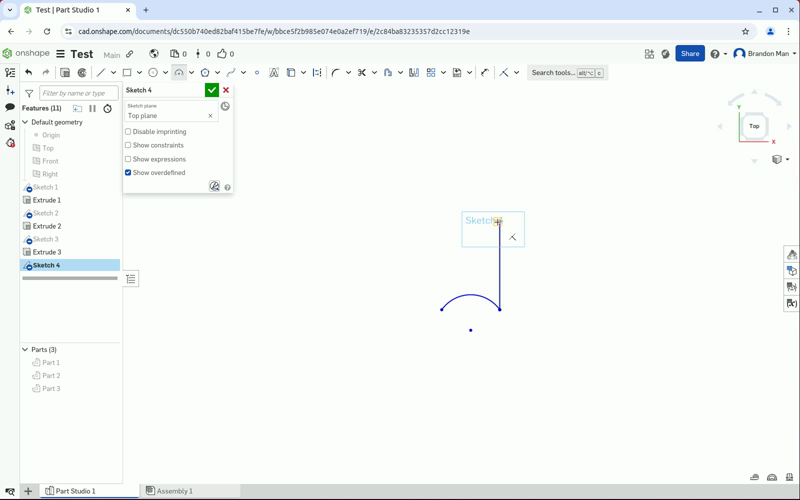
mouse_move(441, 221)
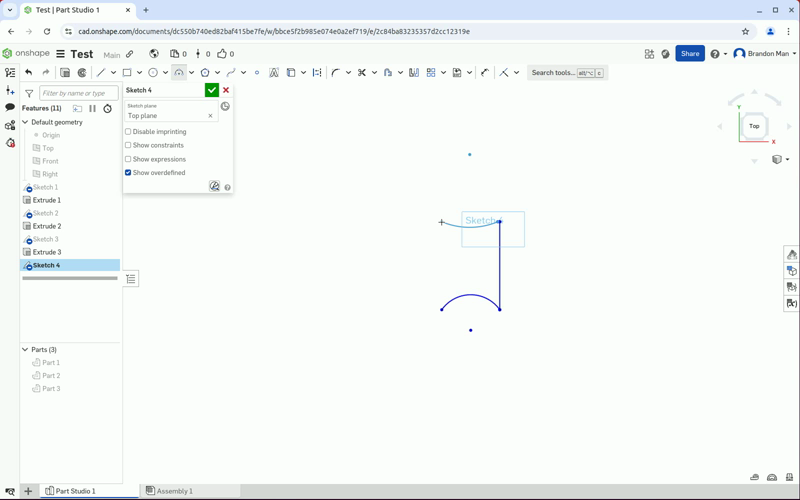
click(441, 221)
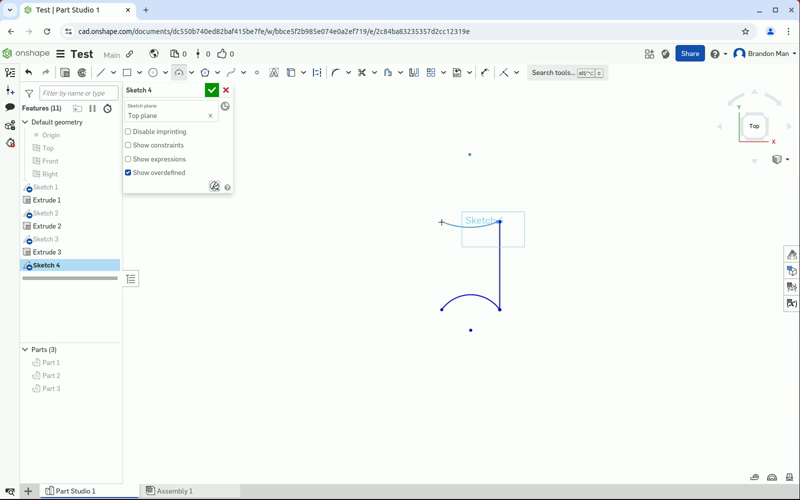
mouse_move(469, 238)
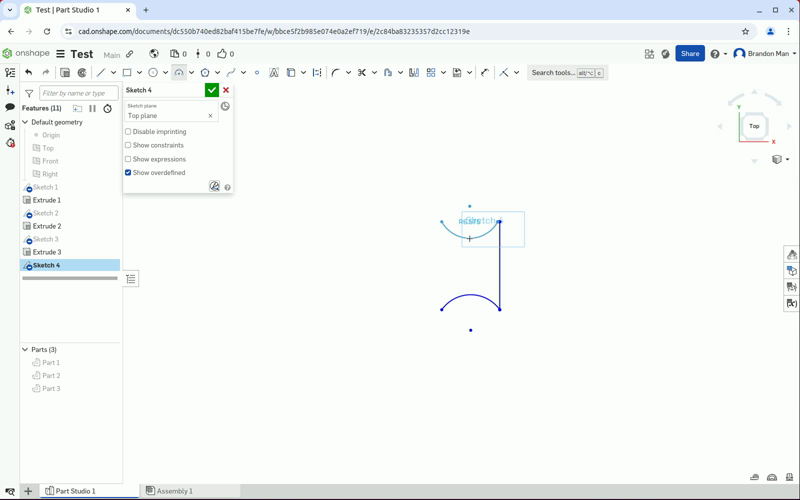
click(469, 238)
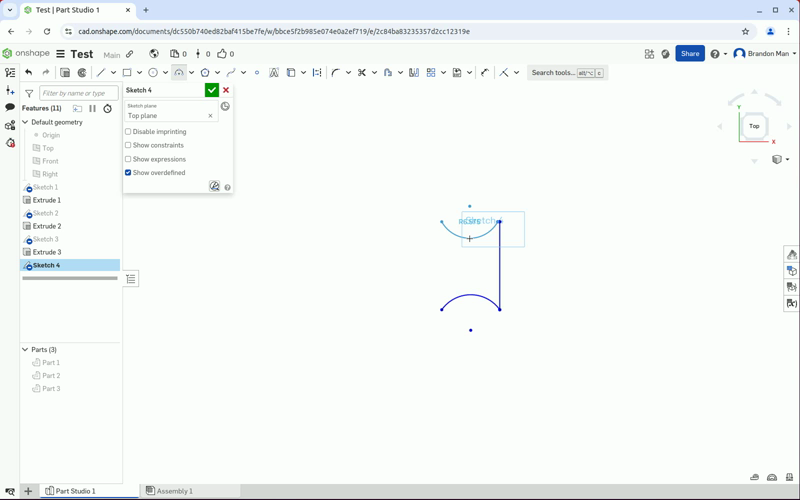
key_up(shift)
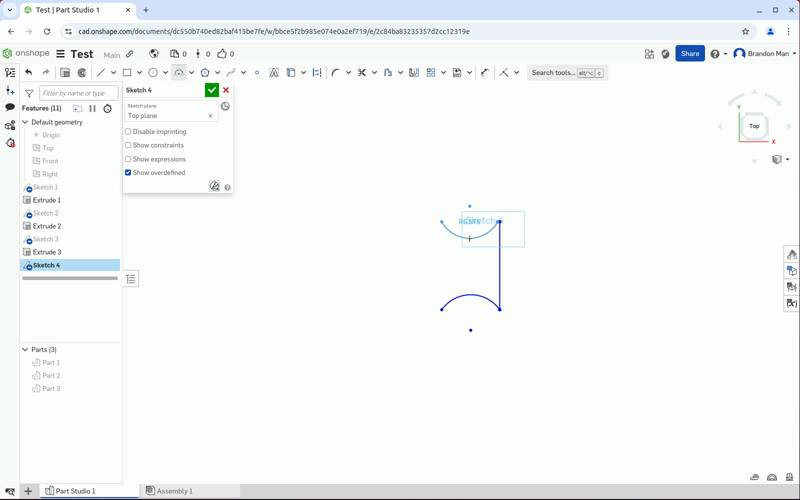
key(esc)
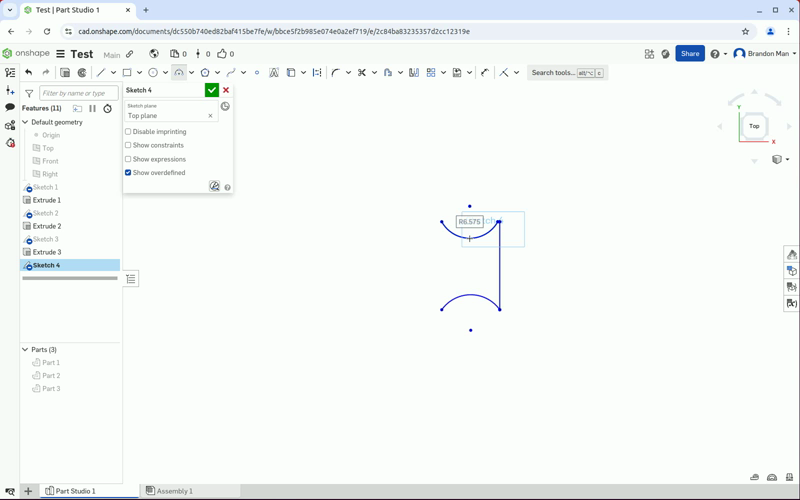
key(l)
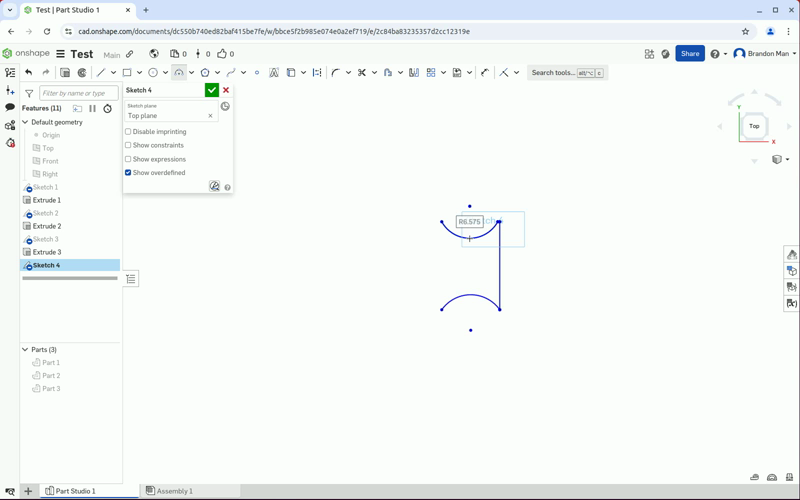
mouse_move(441, 221)
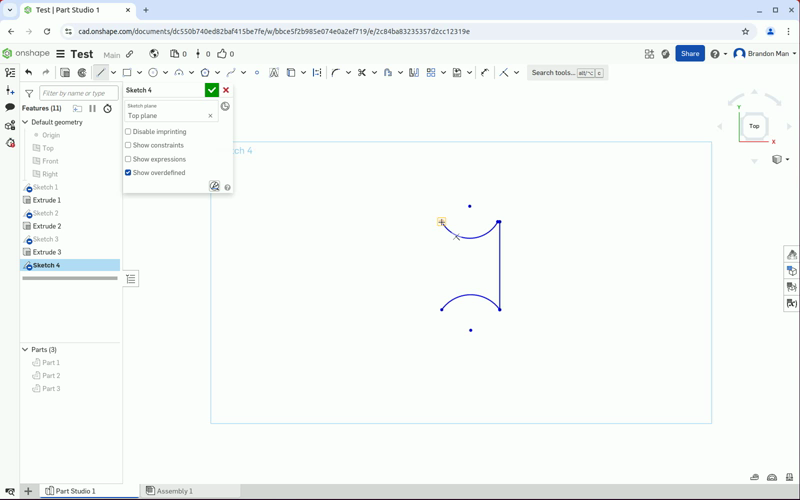
click(441, 221)
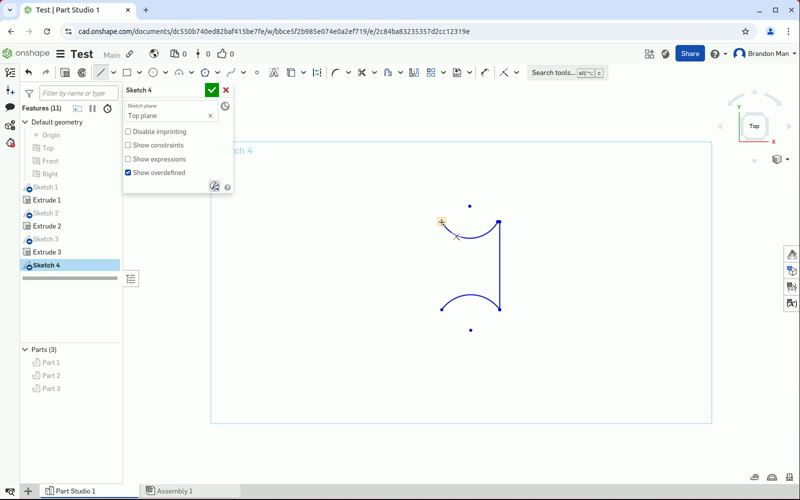
key_down(shift)
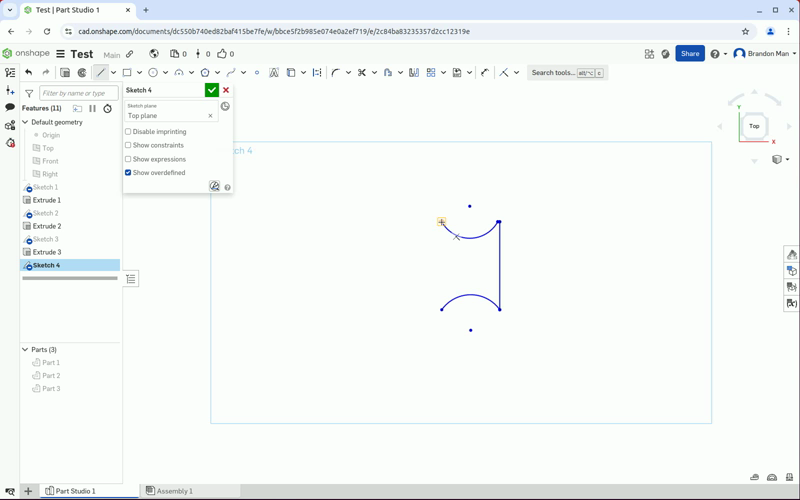
mouse_move(441, 309)
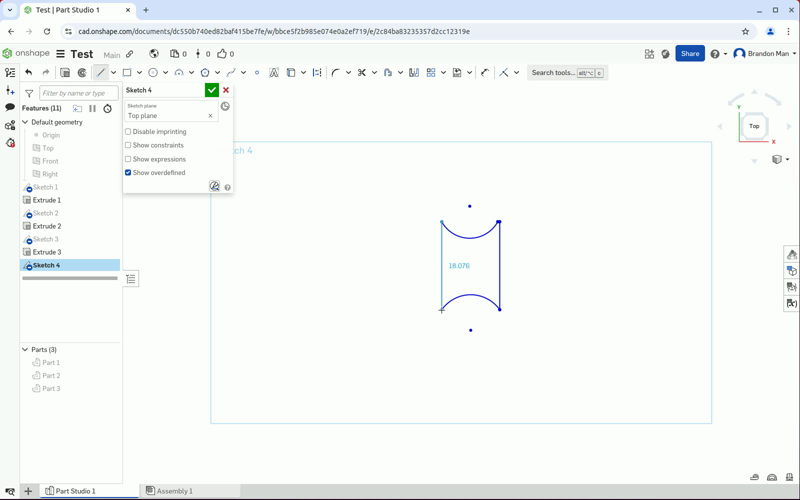
key_up(shift)
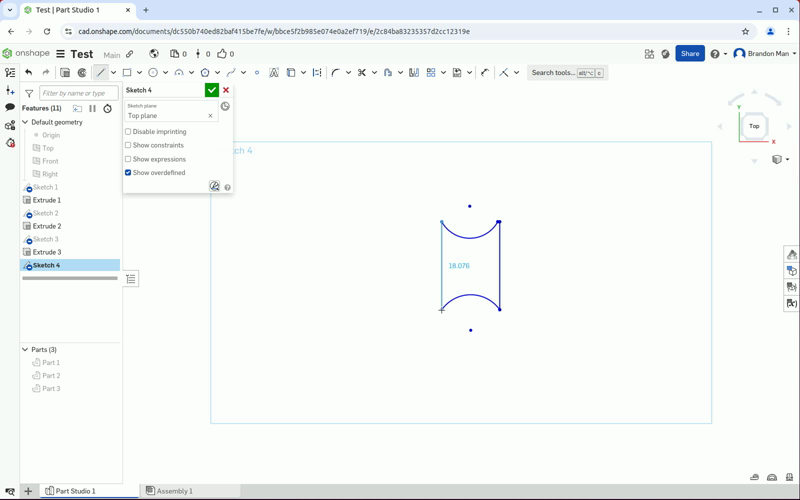
click(441, 309)
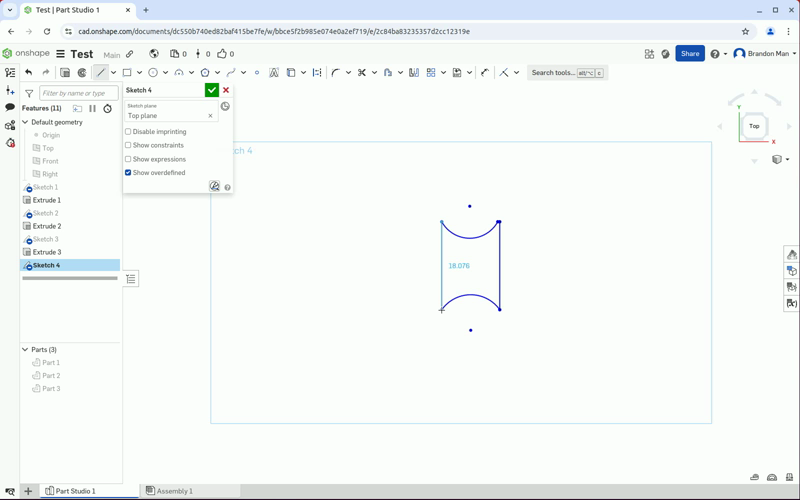
key(esc)
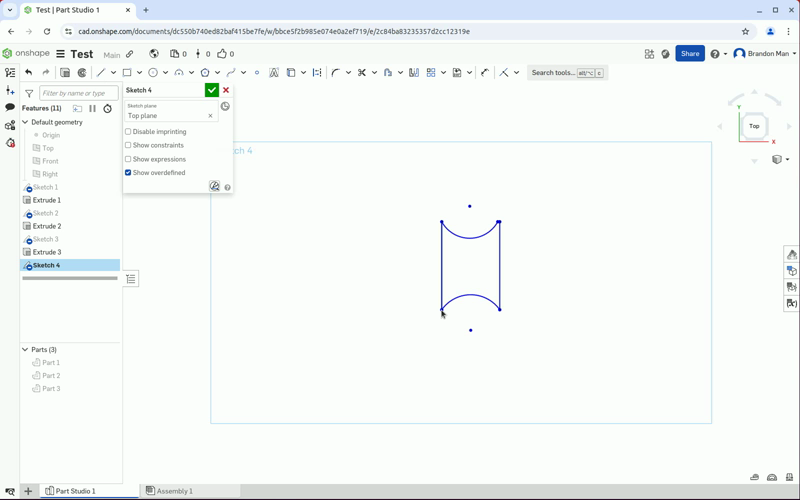
mouse_move(462, 241)
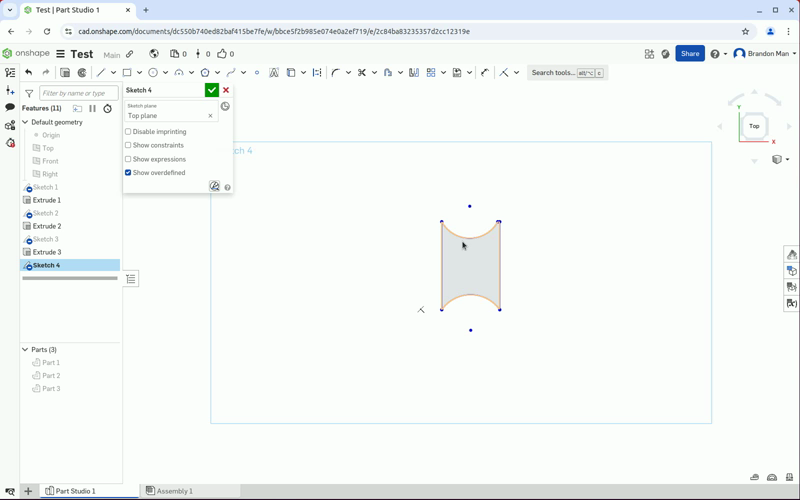
click(462, 241)
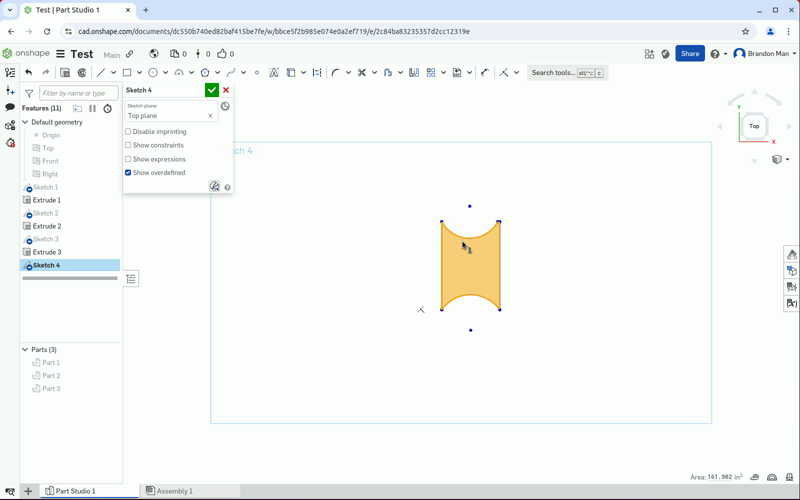
mouse_move(73, 352)
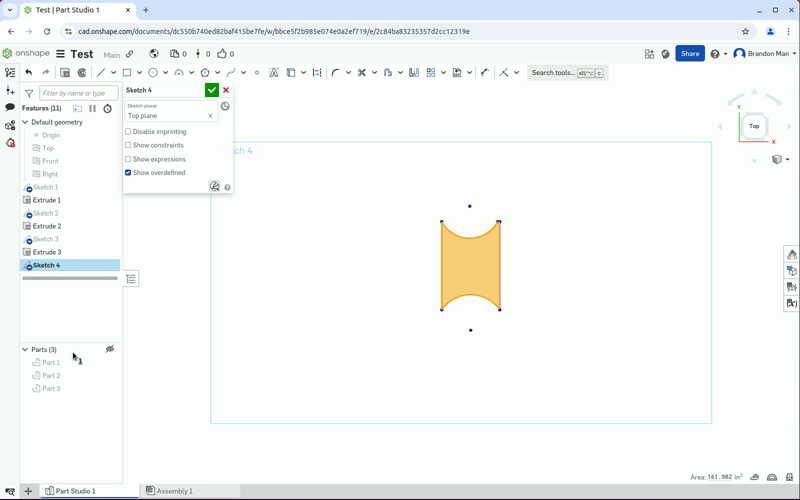
key(shift+y)
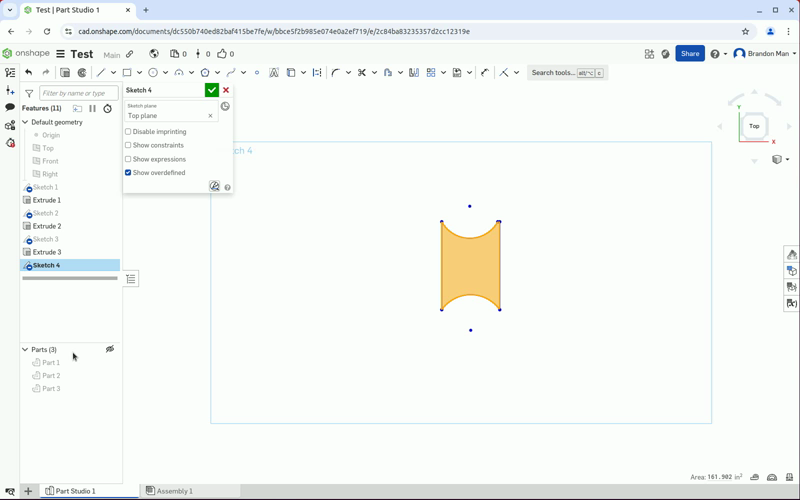
key(shift+e)
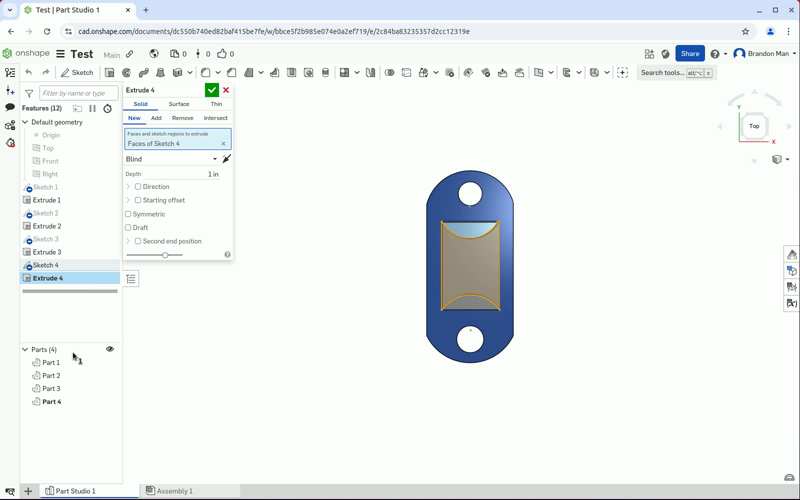
mouse_move(143, 106)
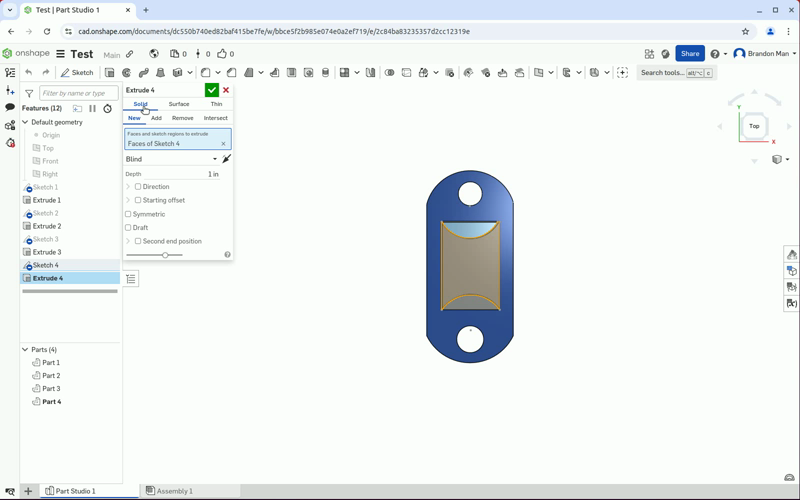
click(143, 106)
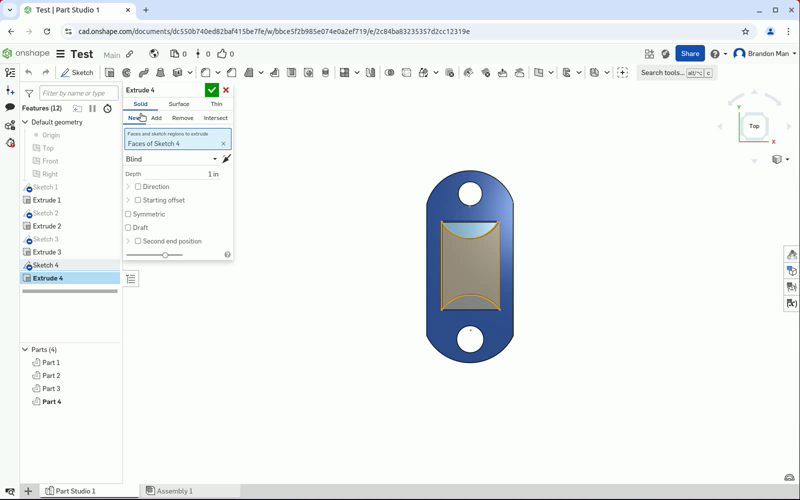
mouse_move(137, 120)
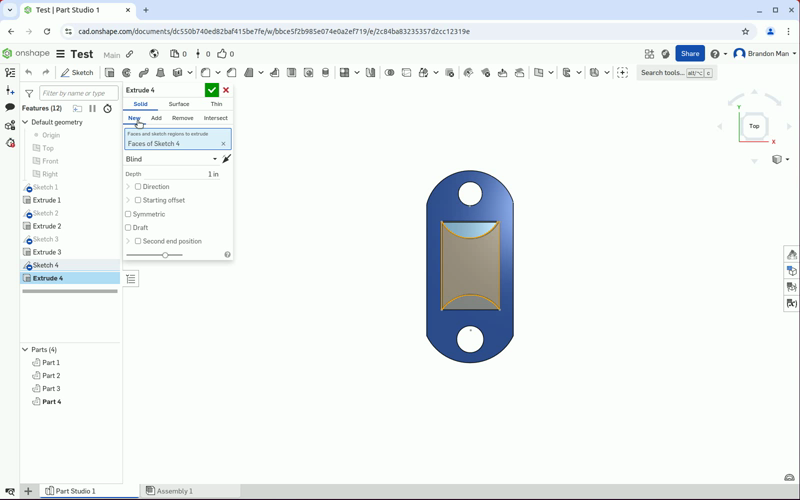
click(137, 120)
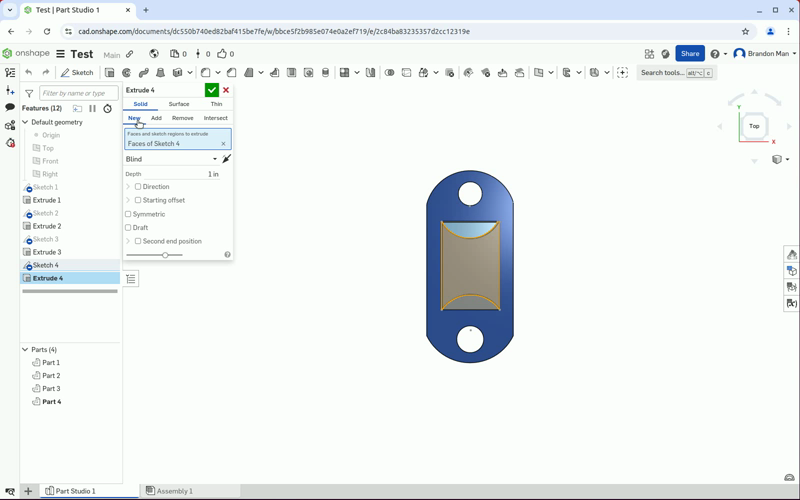
key(tab, 4)
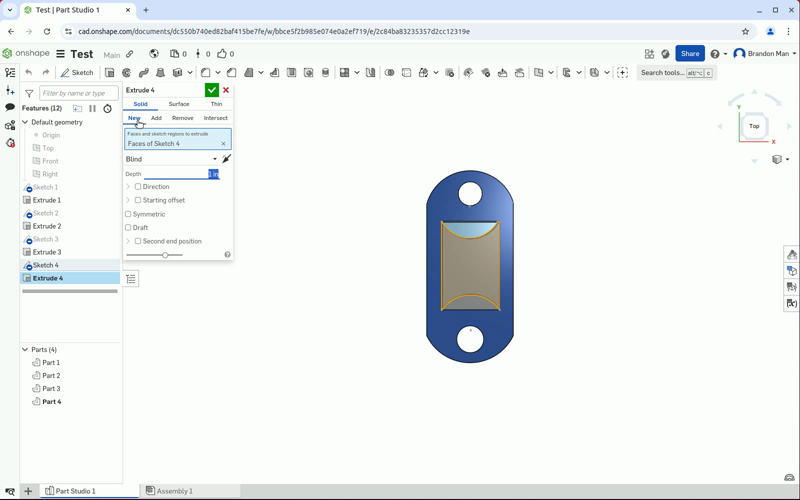
text(6.258)
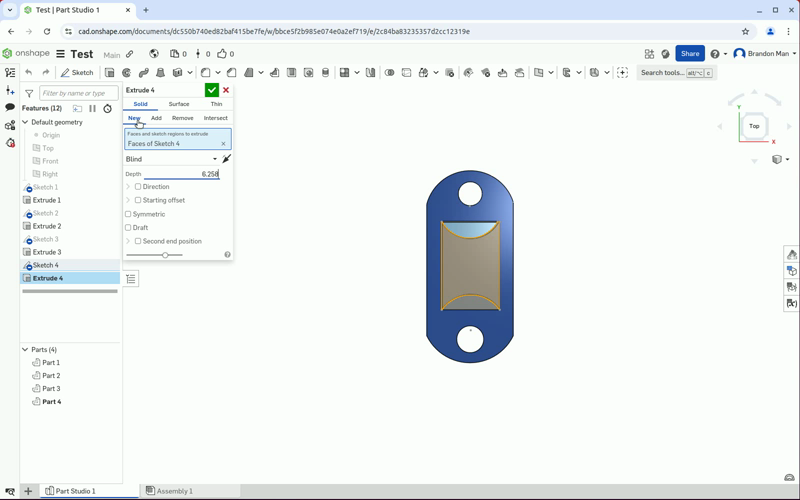
key(enter)
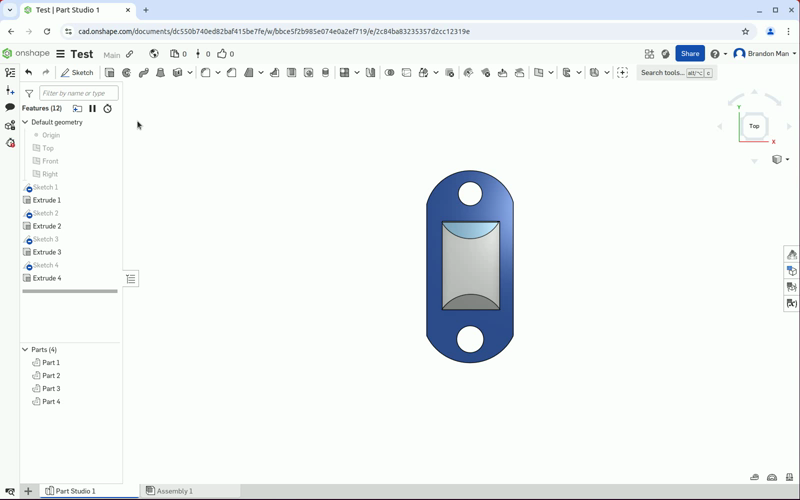
key(shift+h)
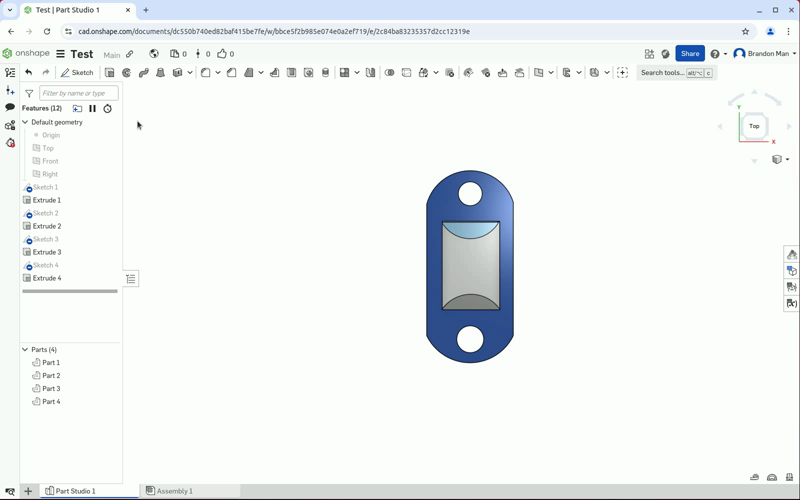
key(shift+h)
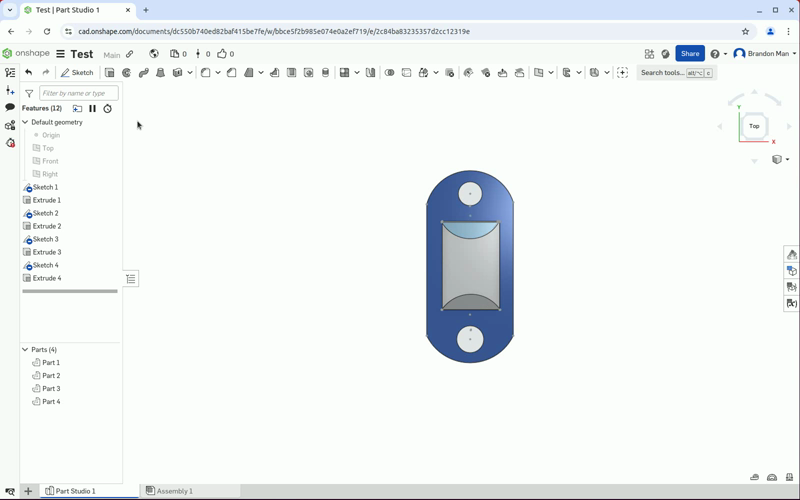
key(shift+7)
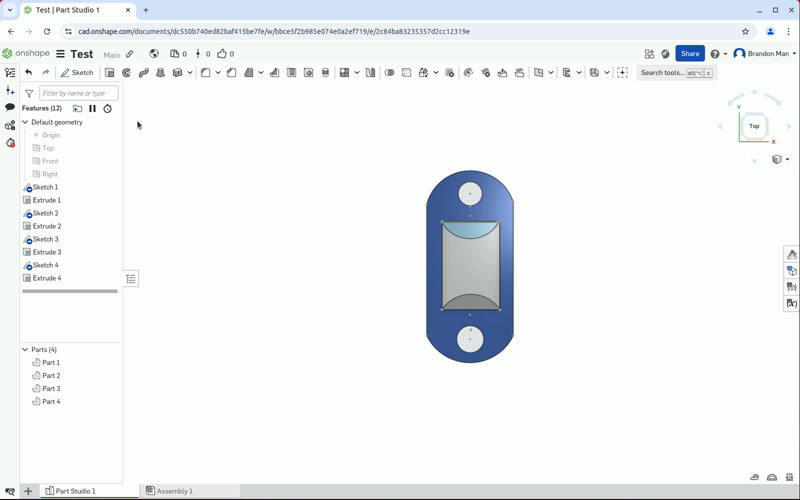
key(up, 3)
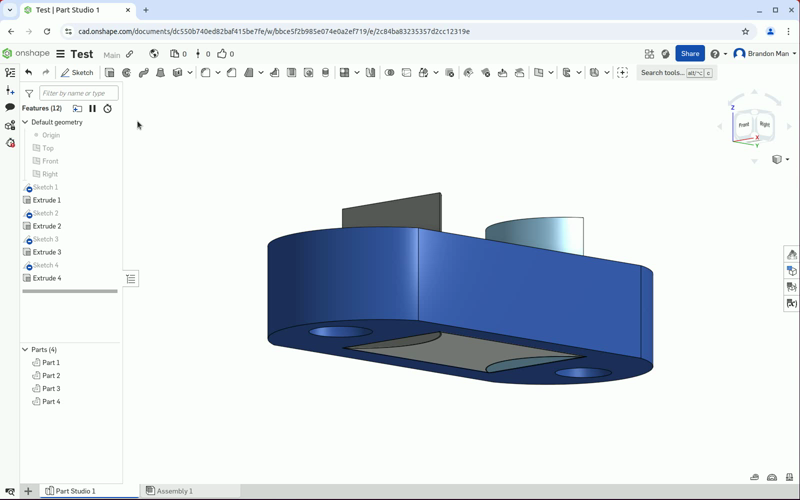
key(left, 3)
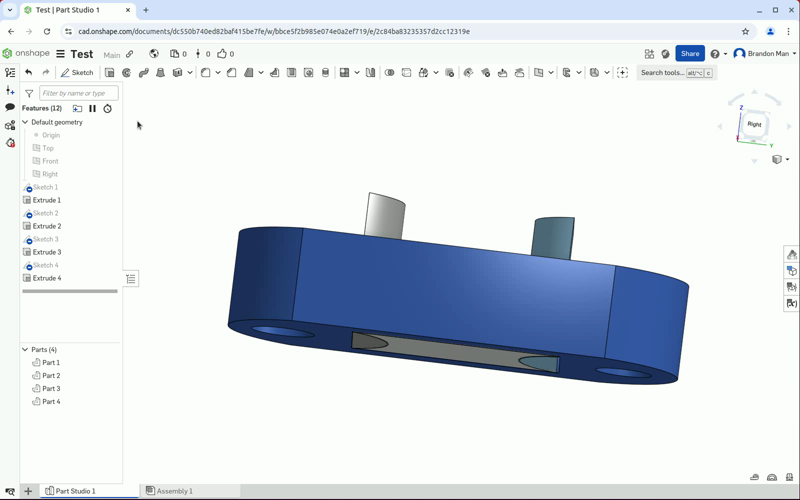
key(right, 3)
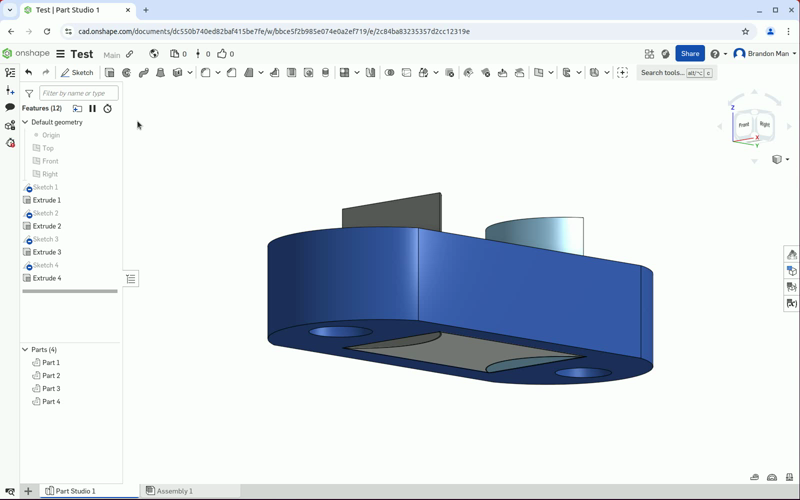
key(down, 3)
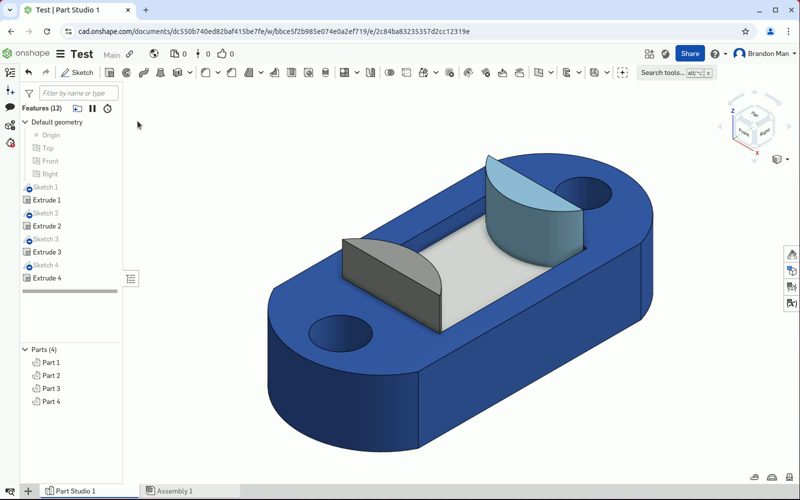
mouse_move(73, 189)
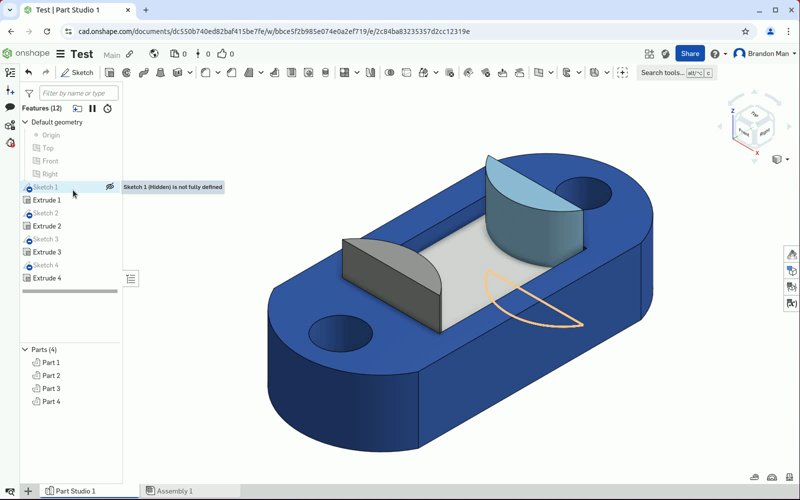
click(73, 189)